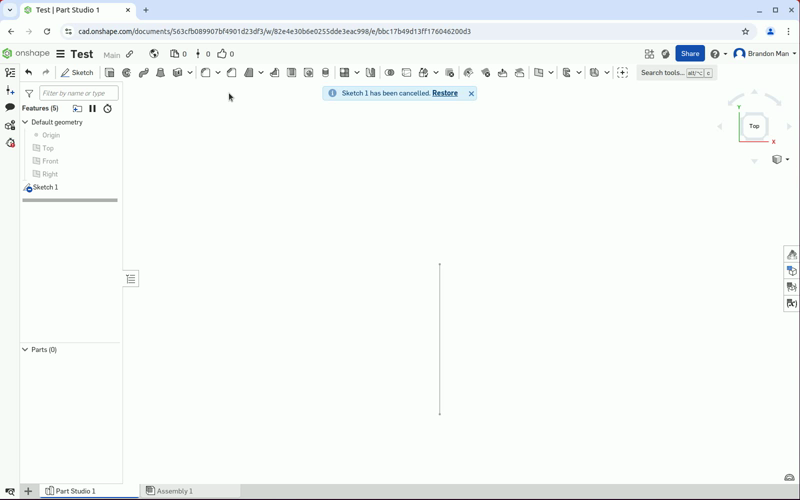
key(shift+h)
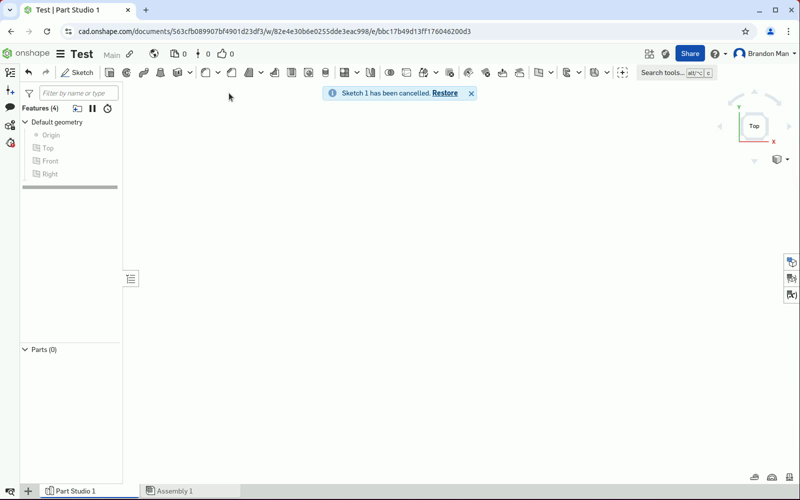
mouse_move(73, 352)
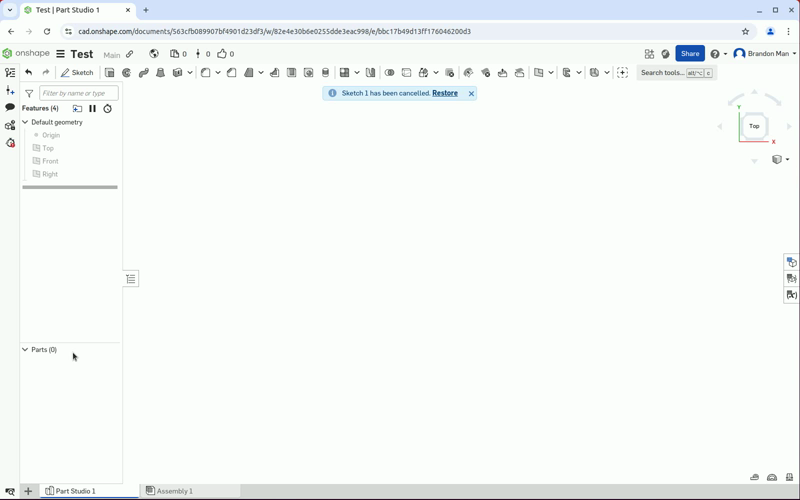
key(y)
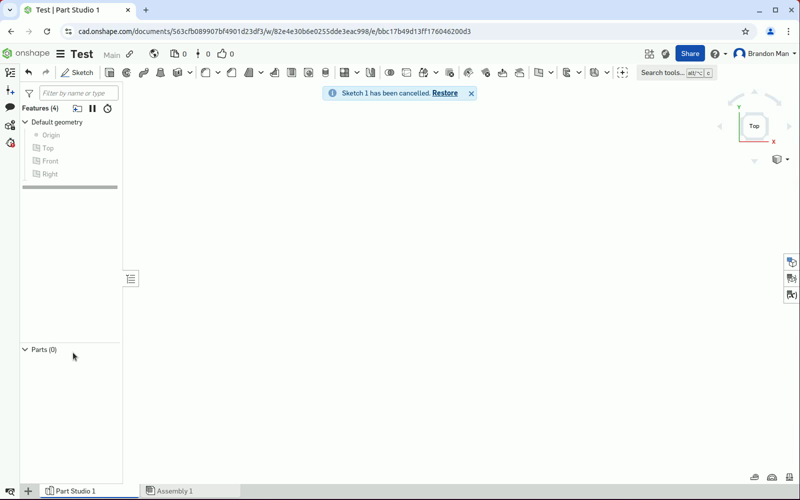
key(shift+p)
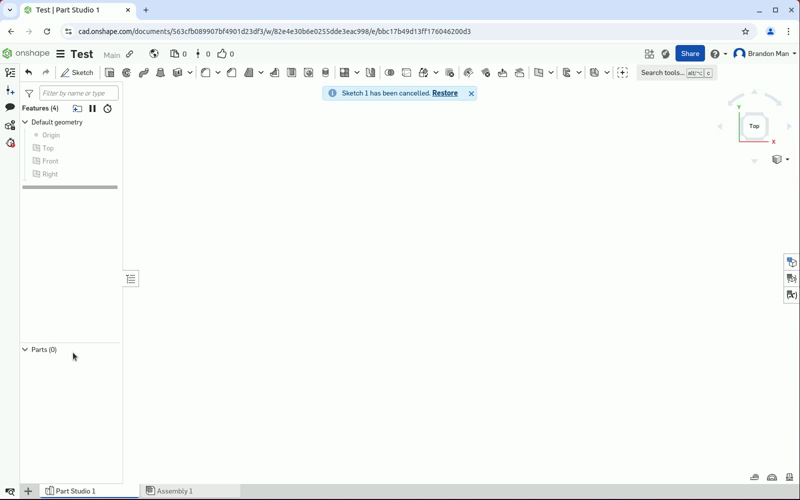
key(space)
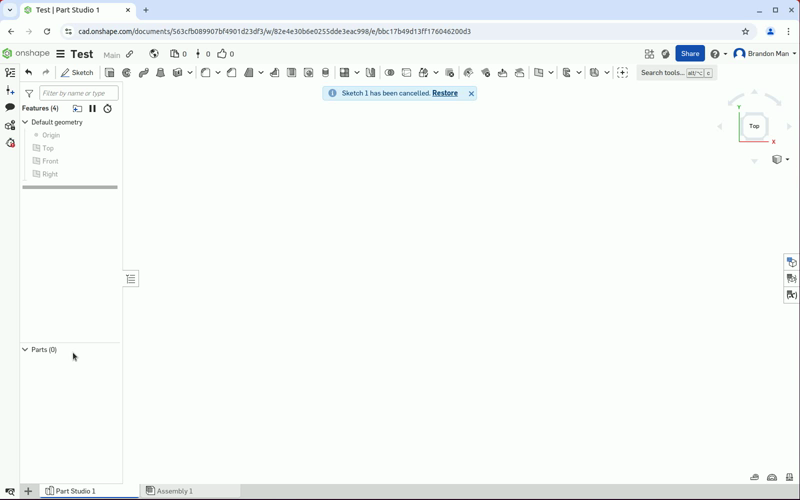
key_down(shift)
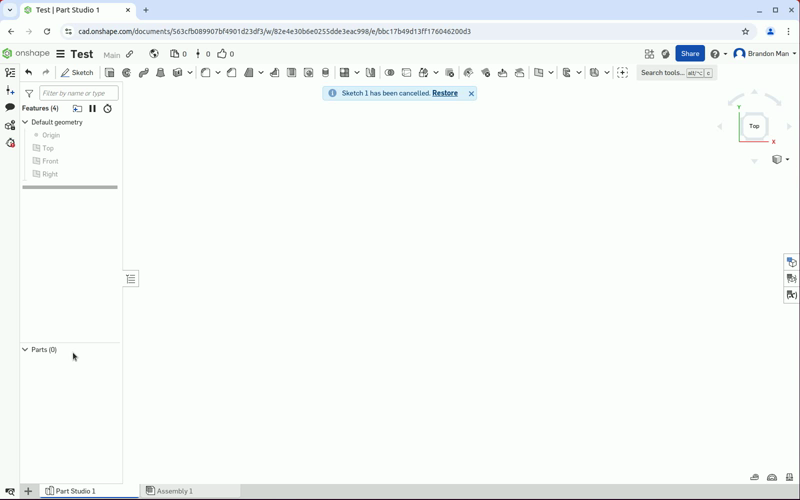
key(up)
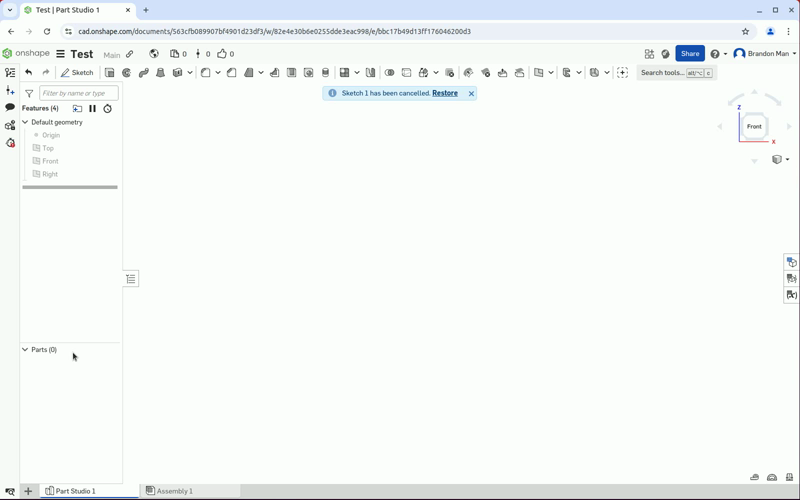
key_up(shift)
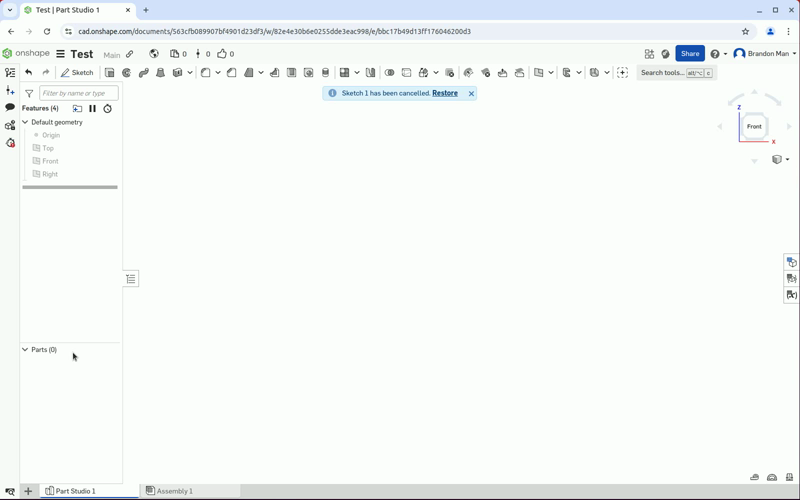
mouse_move(73, 352)
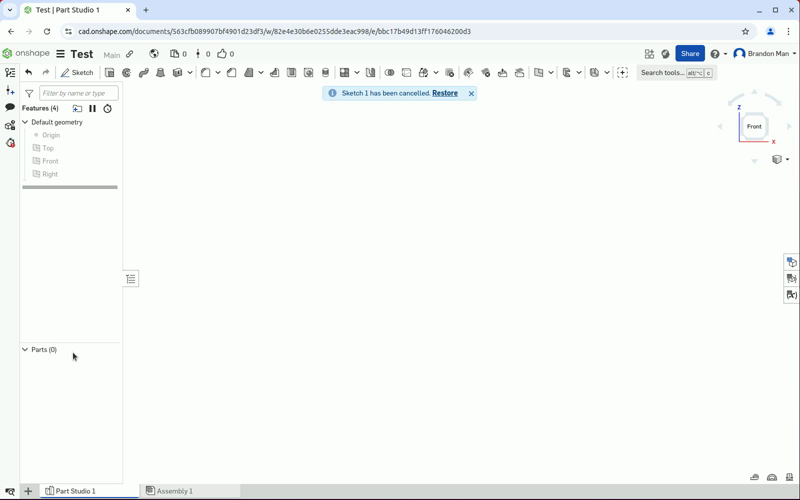
key(shift+y)
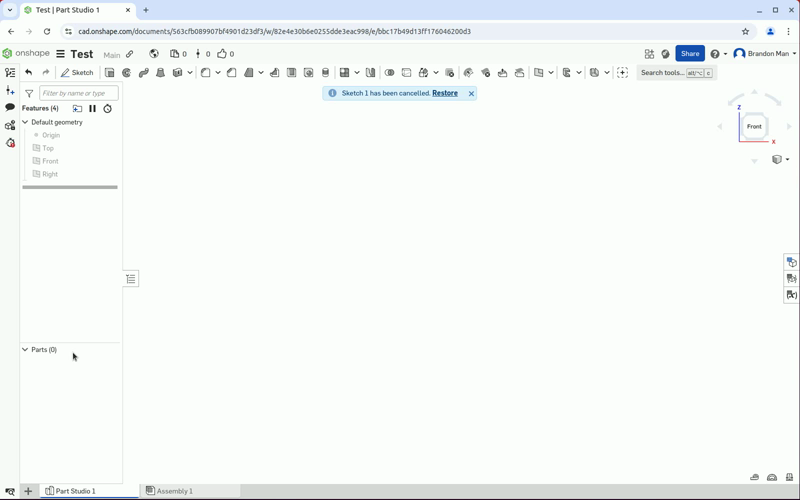
key(shift+s)
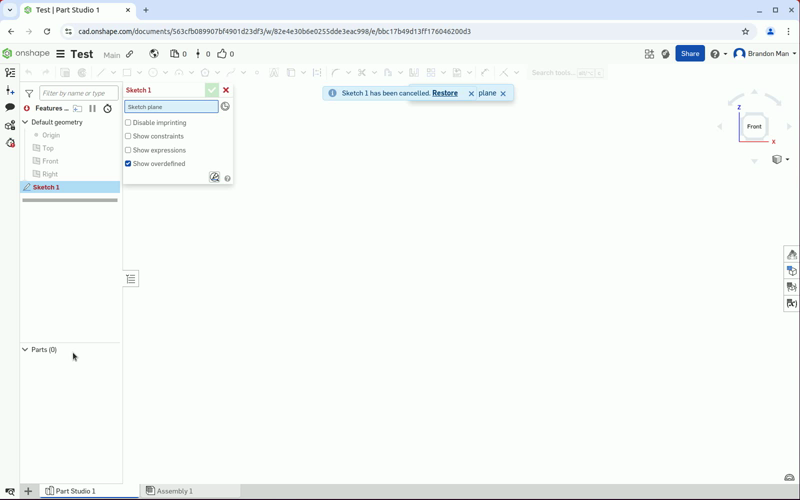
mouse_move(73, 163)
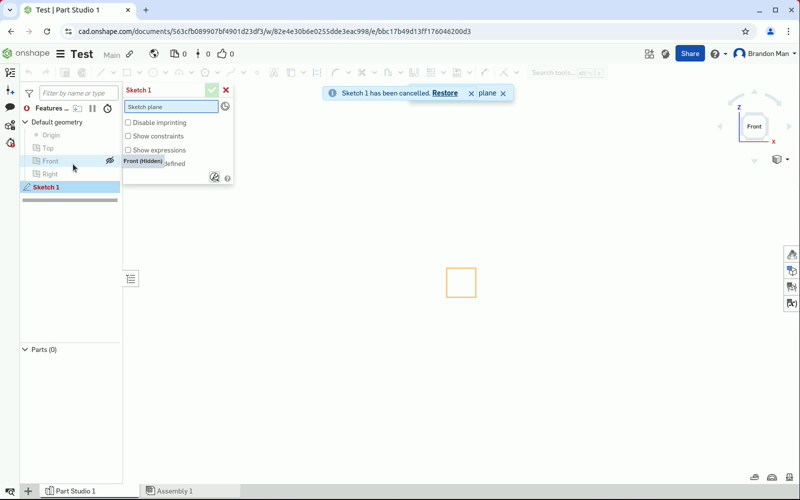
click(73, 163)
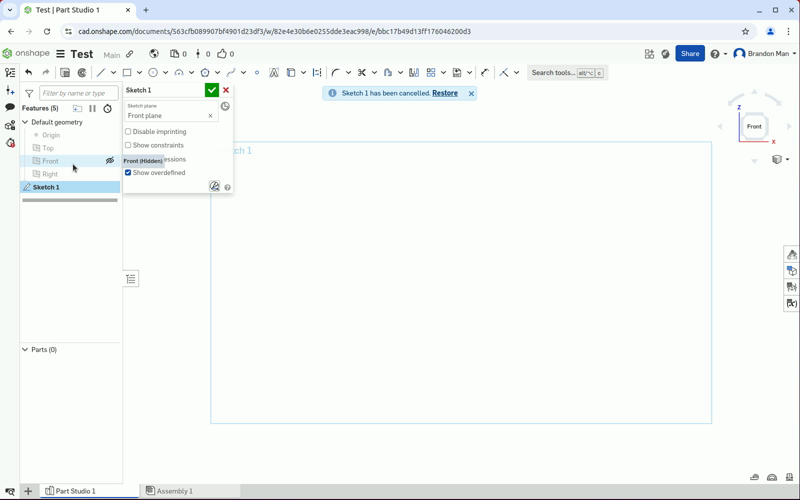
mouse_move(73, 352)
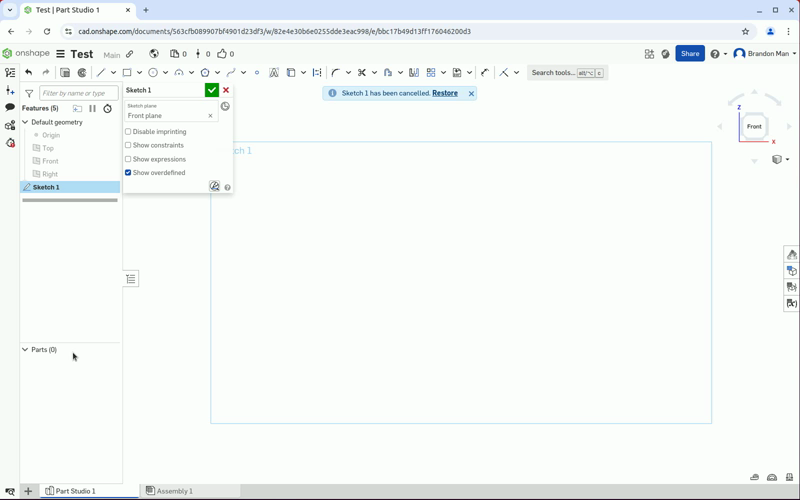
key(y)
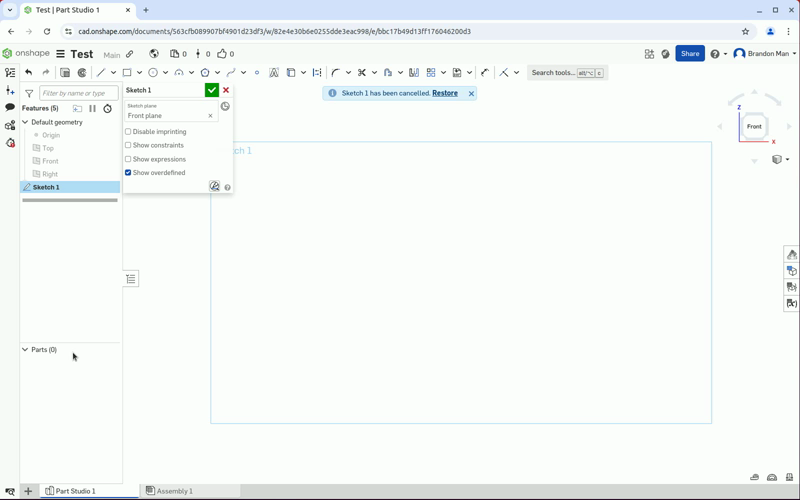
key(c)
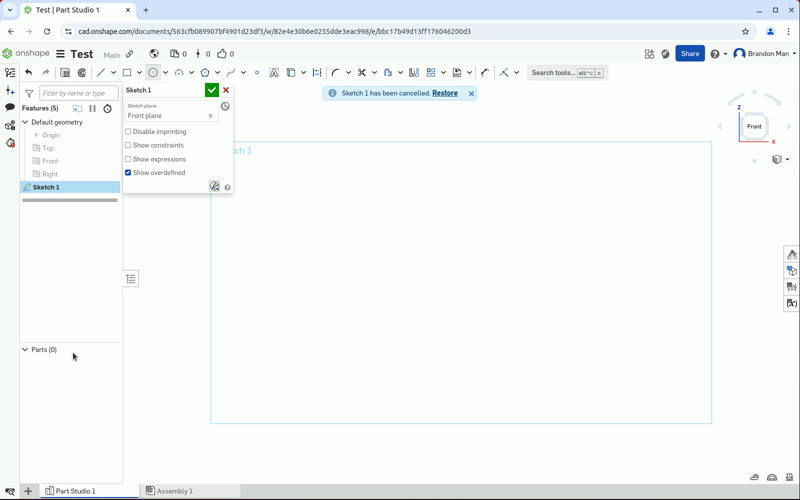
key_down(shift)
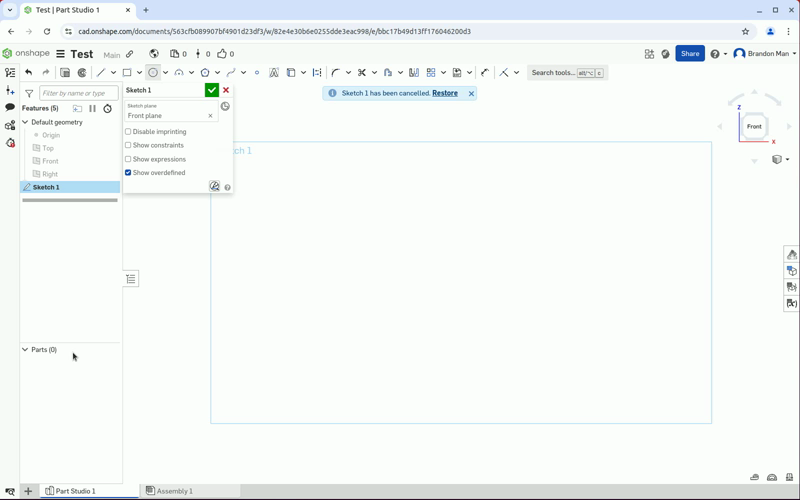
mouse_move(362, 209)
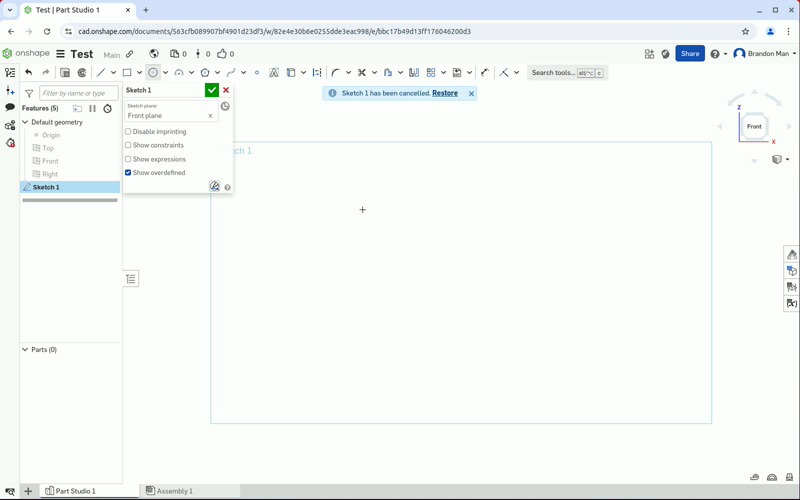
click(362, 209)
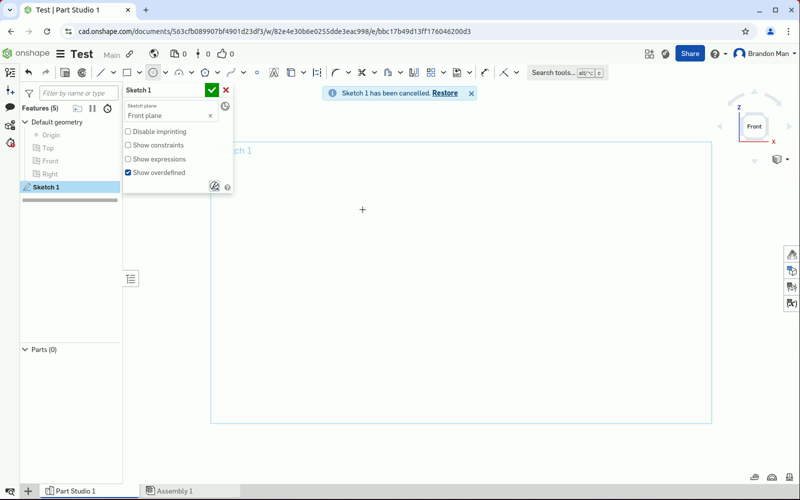
key_up(shift)
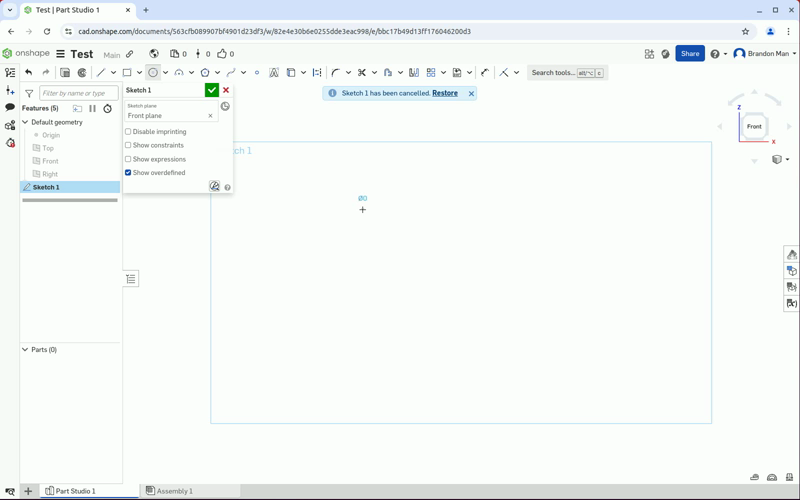
mouse_move(374, 209)
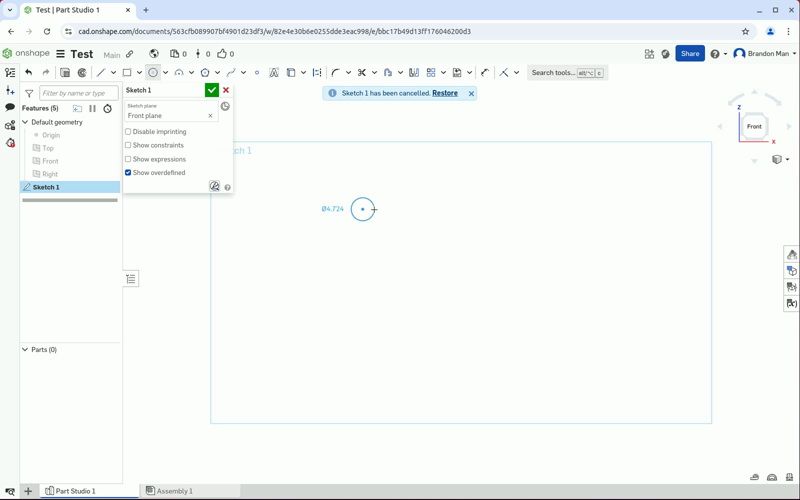
click(374, 209)
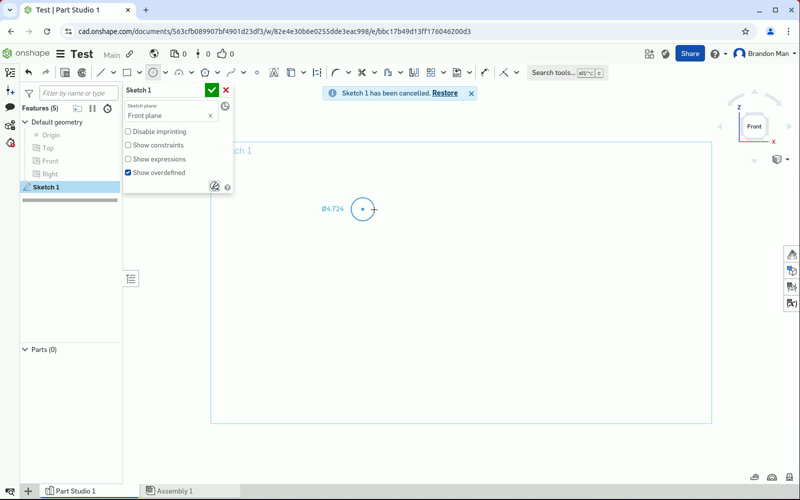
key(esc)
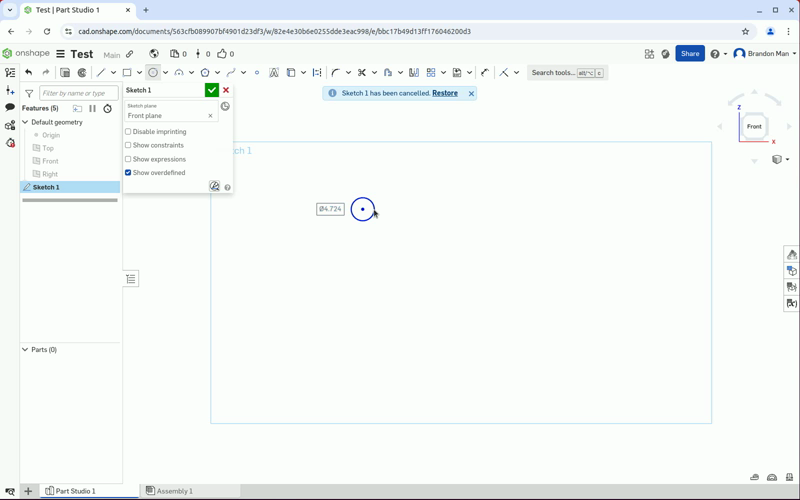
mouse_move(364, 201)
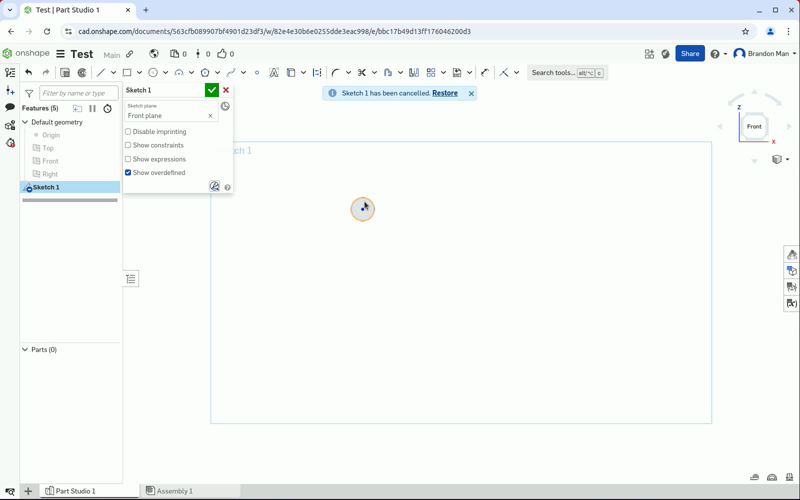
scroll(6)
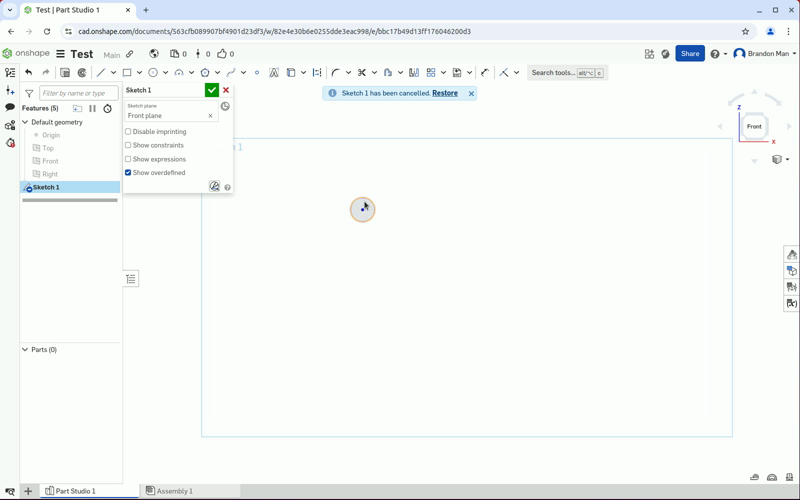
scroll(6)
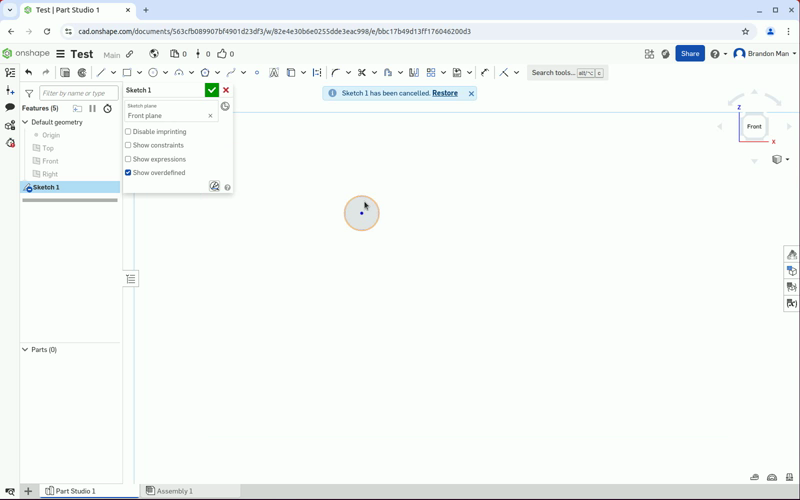
scroll(6)
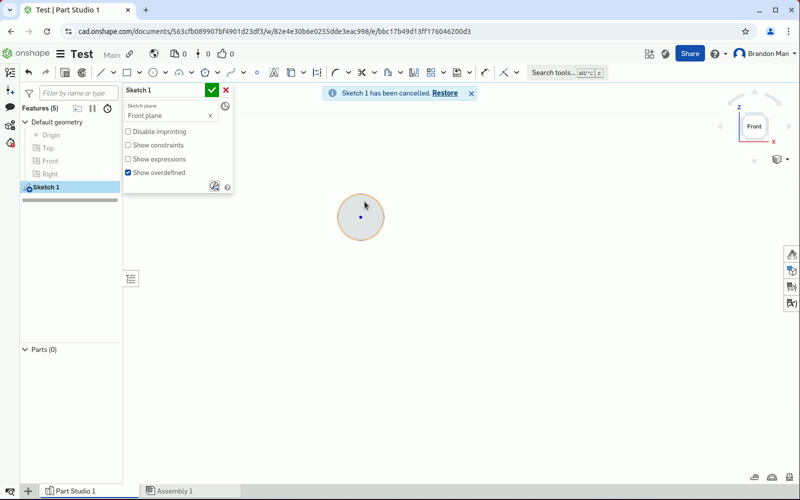
scroll(6)
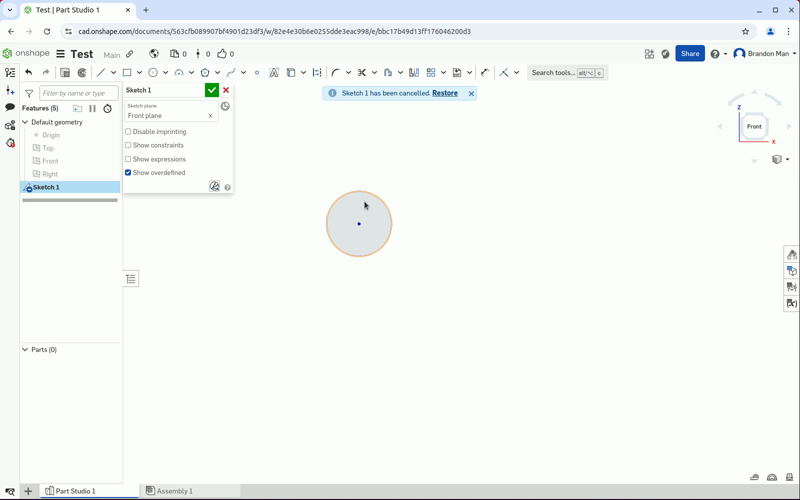
scroll(6)
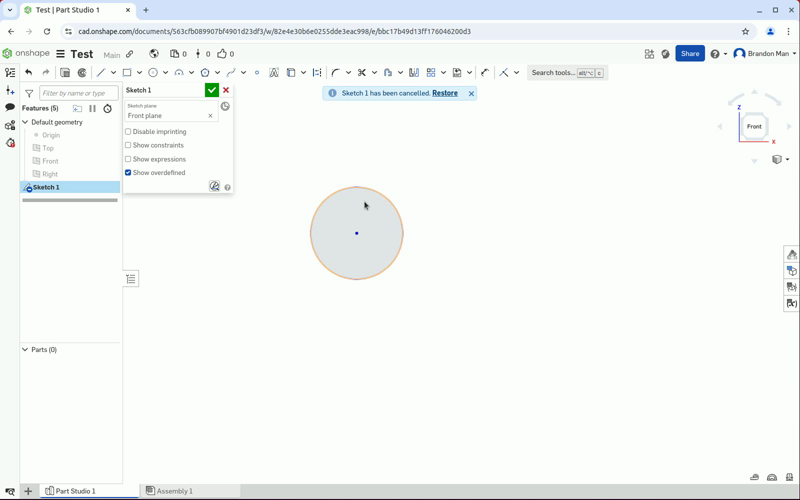
scroll(6)
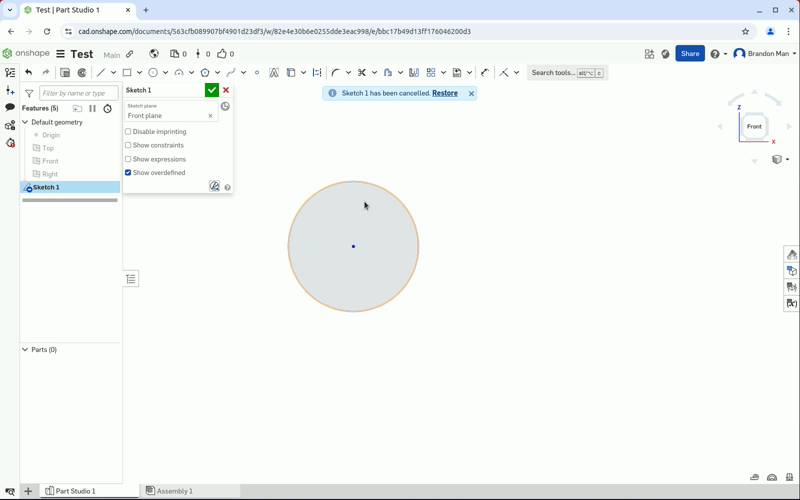
scroll(6)
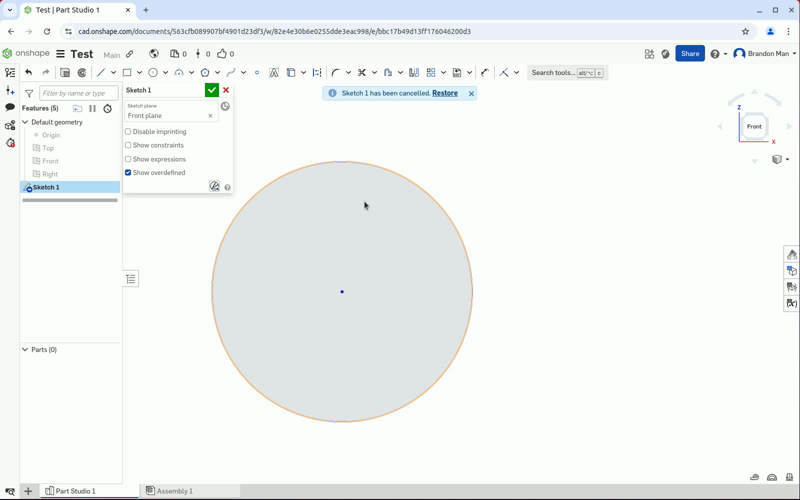
click(364, 201)
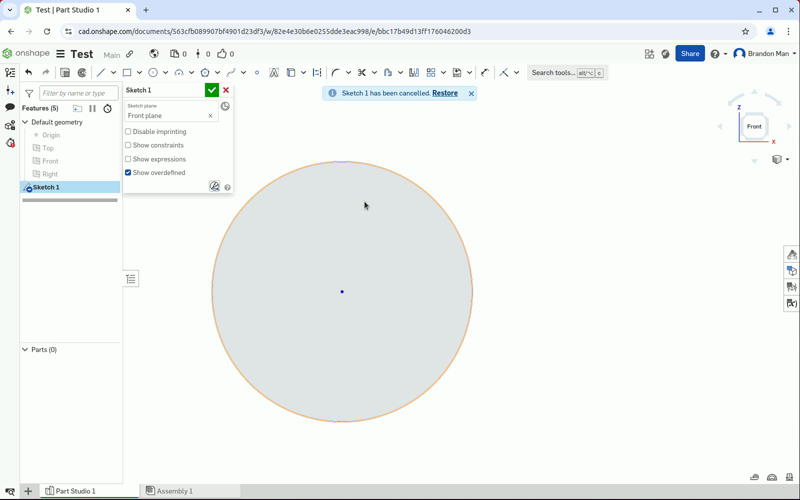
scroll(-6)
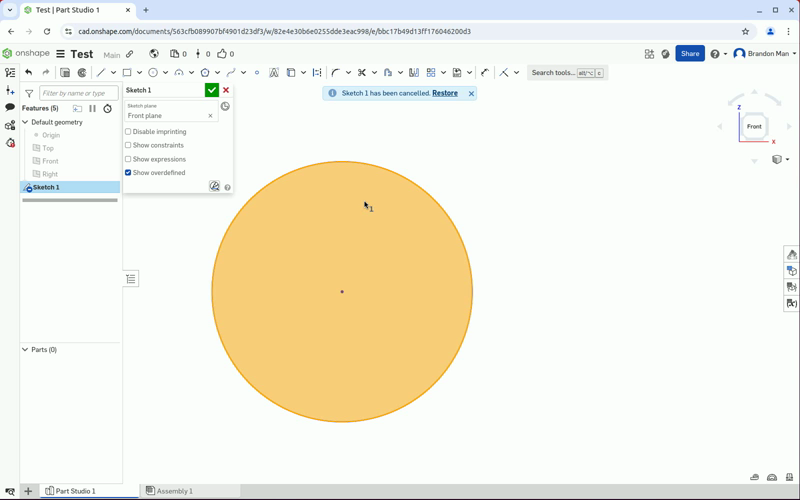
scroll(-6)
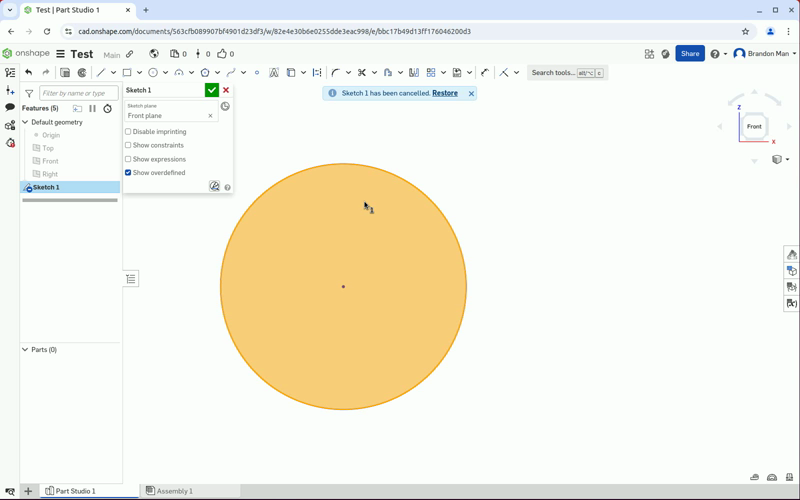
scroll(-6)
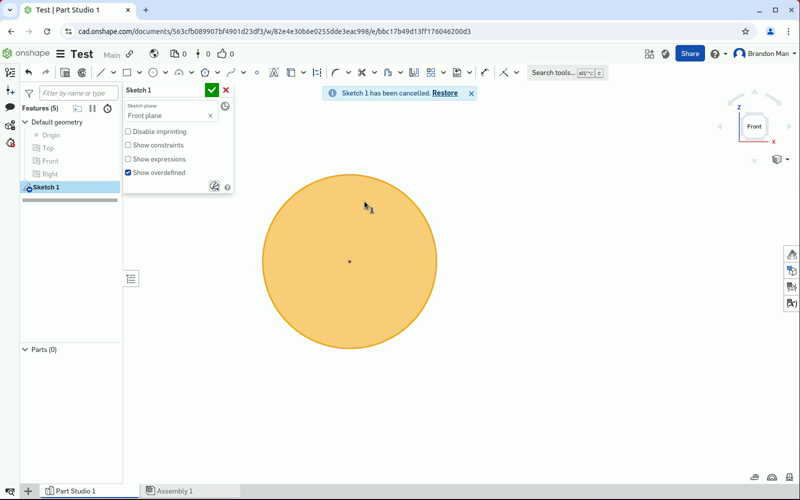
scroll(-6)
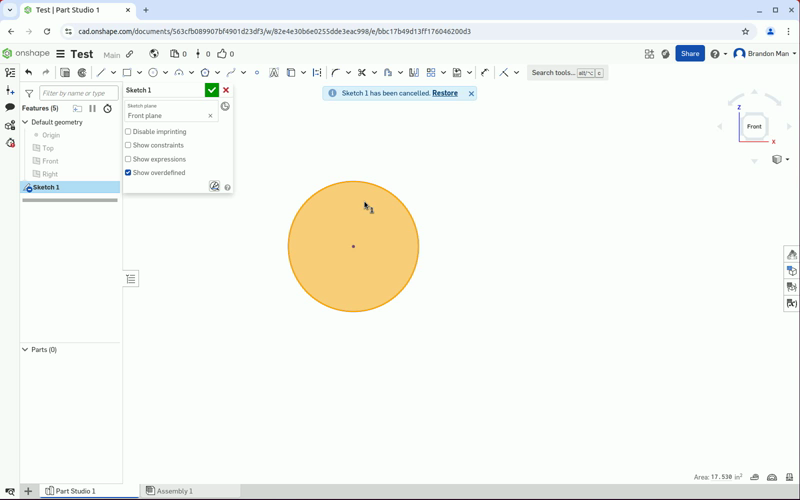
scroll(-6)
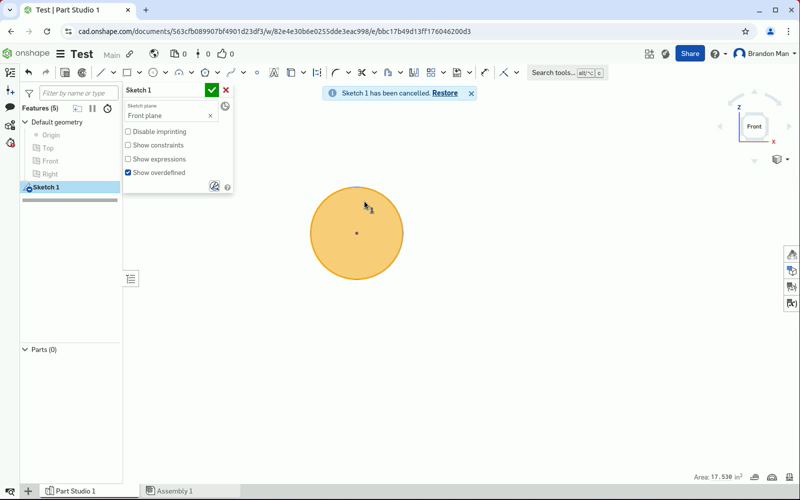
scroll(-6)
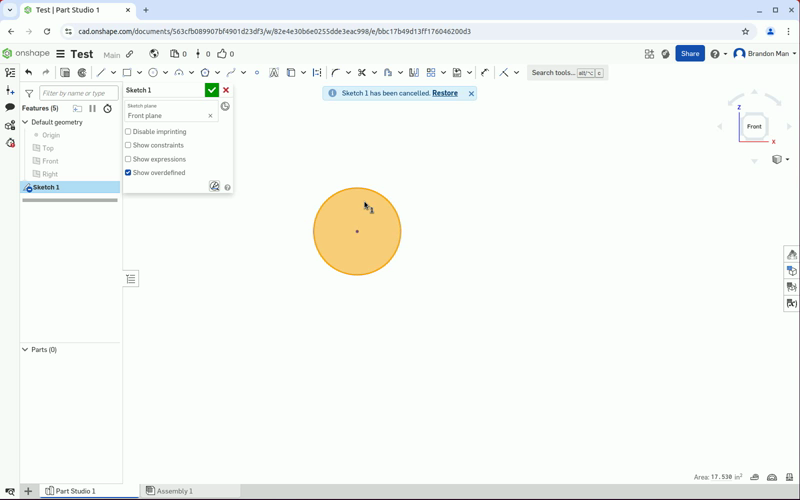
scroll(-6)
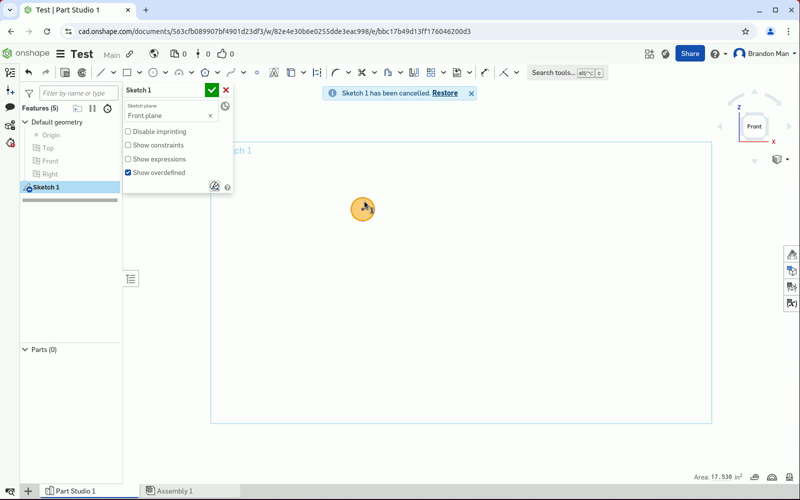
mouse_move(73, 352)
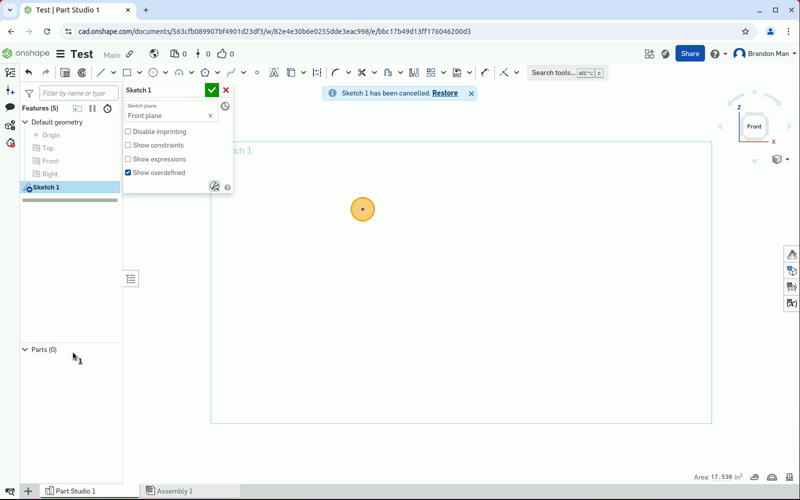
key(shift+y)
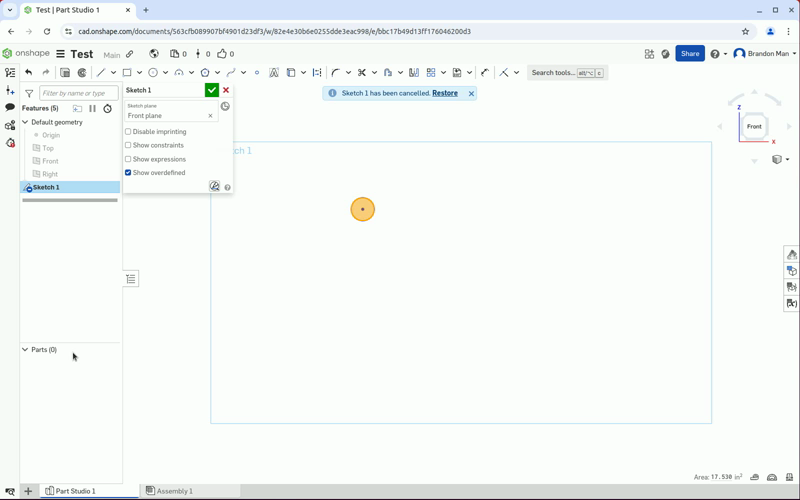
key(shift+e)
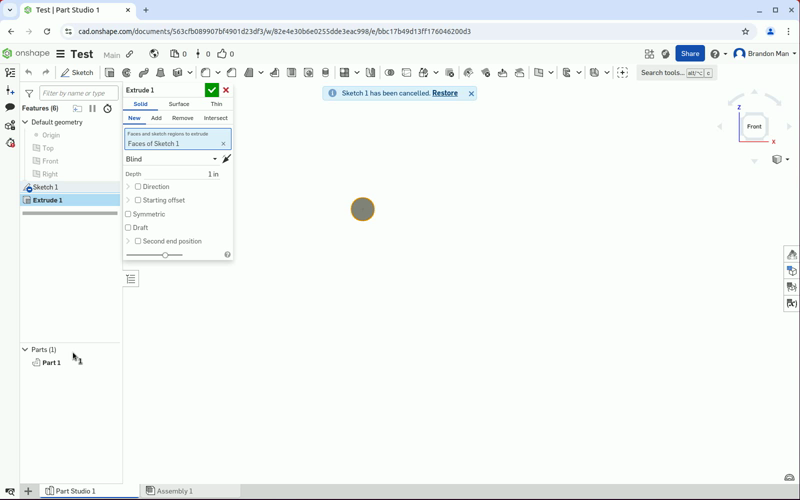
mouse_move(143, 106)
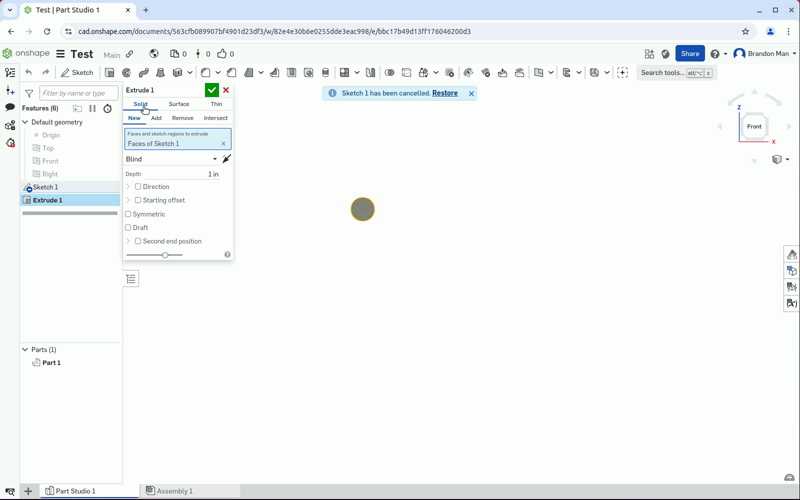
click(143, 106)
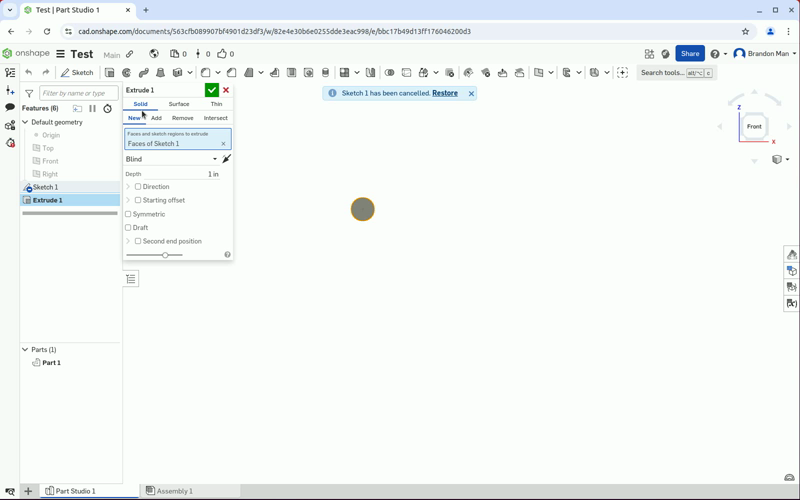
mouse_move(137, 120)
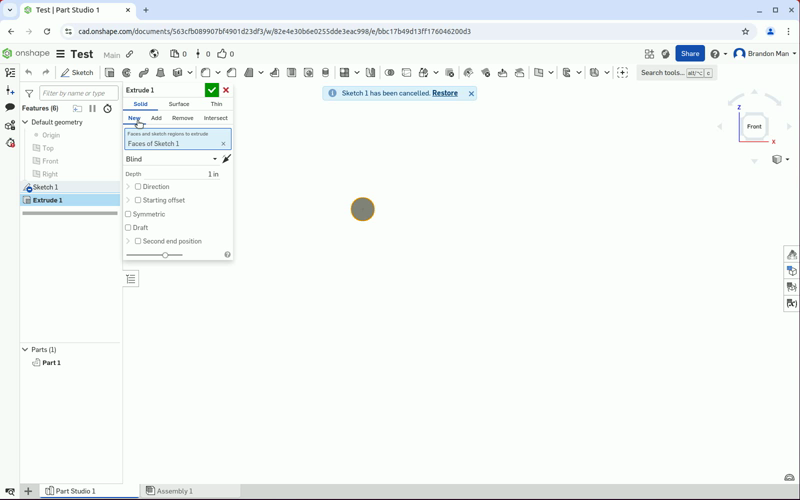
click(137, 120)
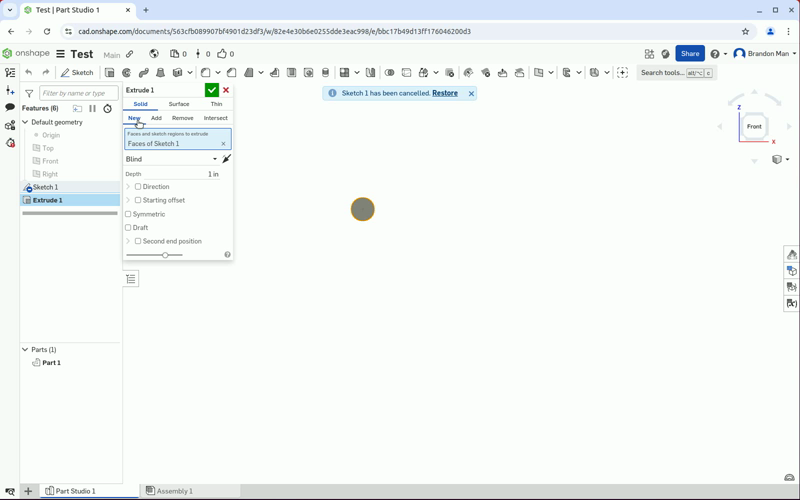
key(tab, 4)
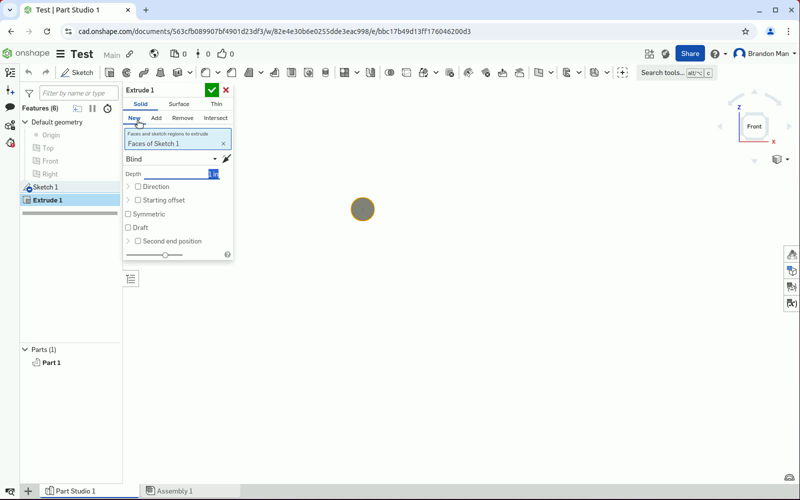
text(3.37)
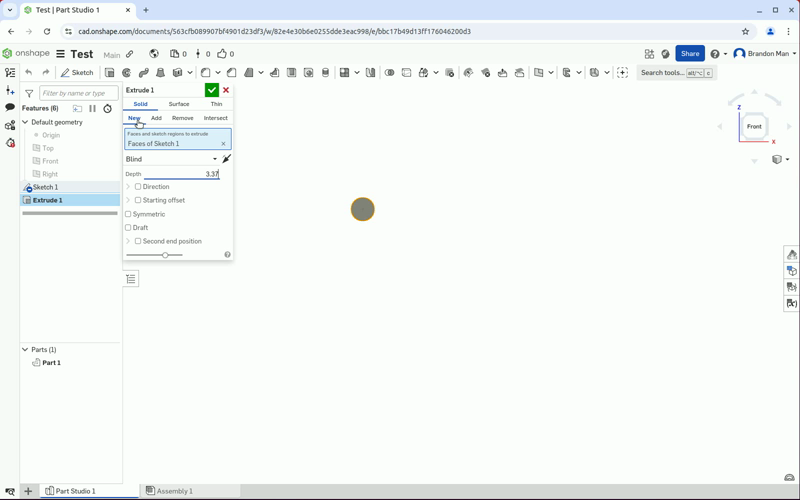
key(enter)
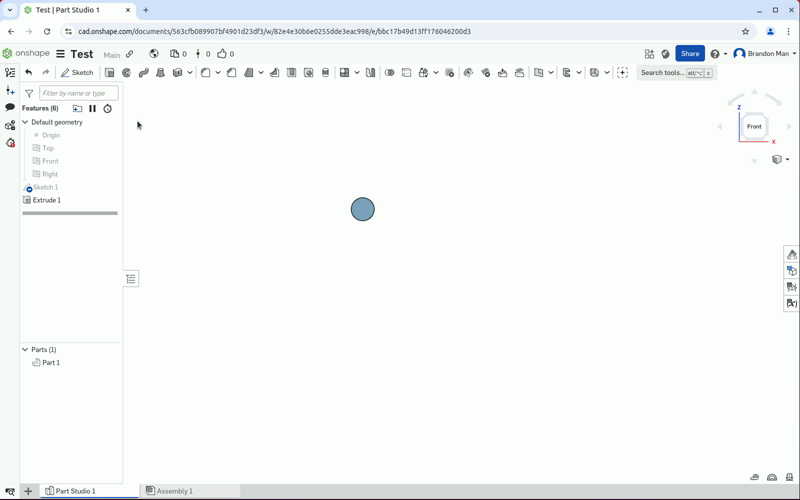
key(shift+h)
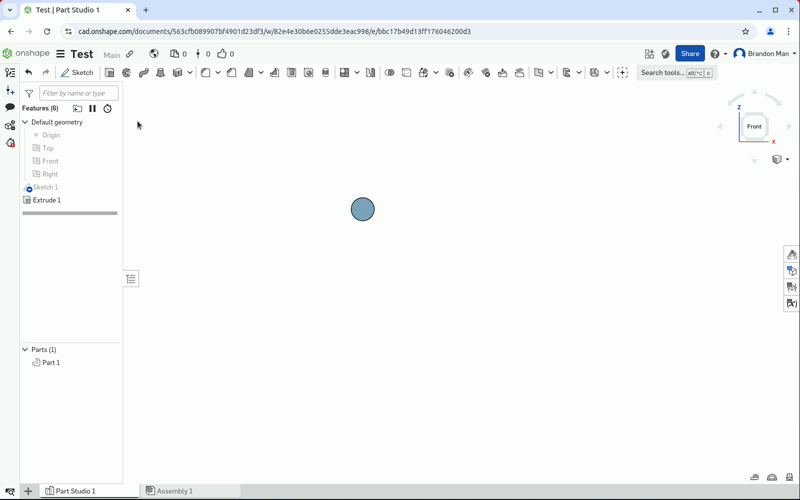
key(shift+h)
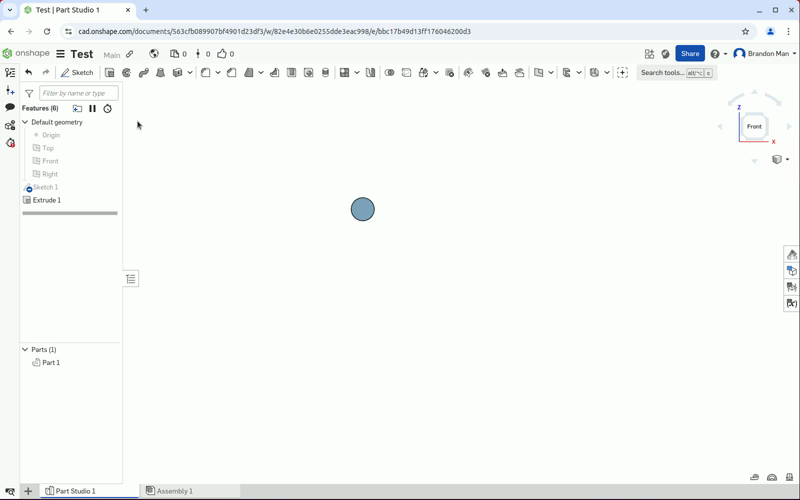
mouse_move(73, 189)
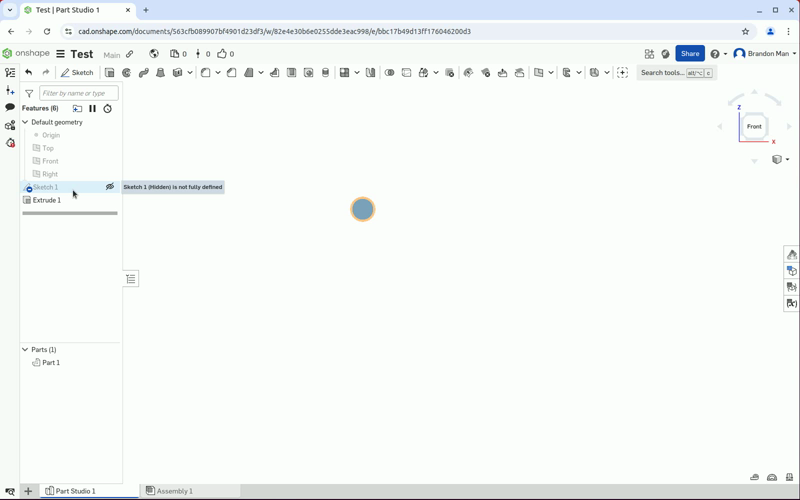
click(73, 189)
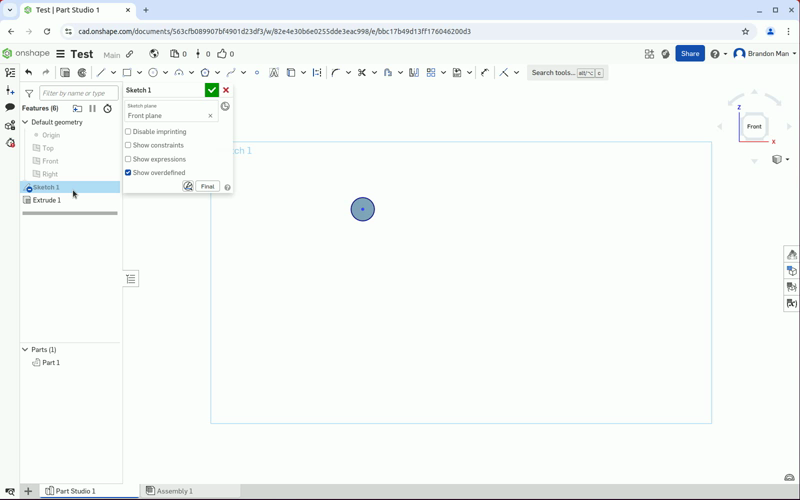
mouse_move(229, 92)
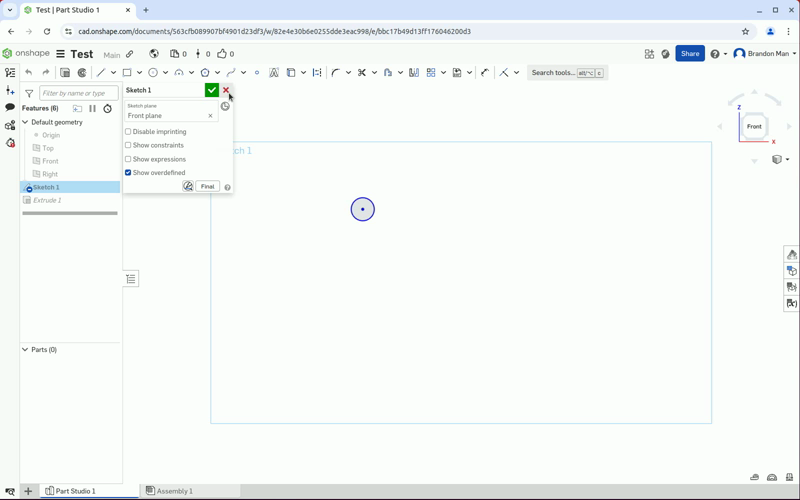
click(229, 92)
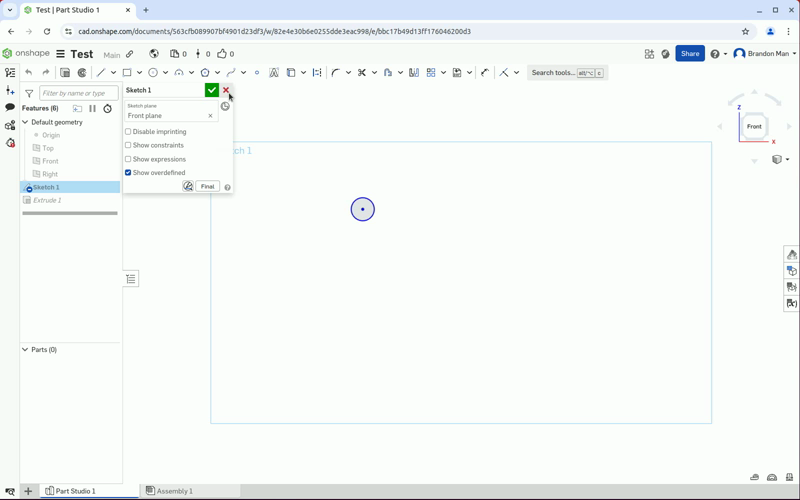
key(shift+s)
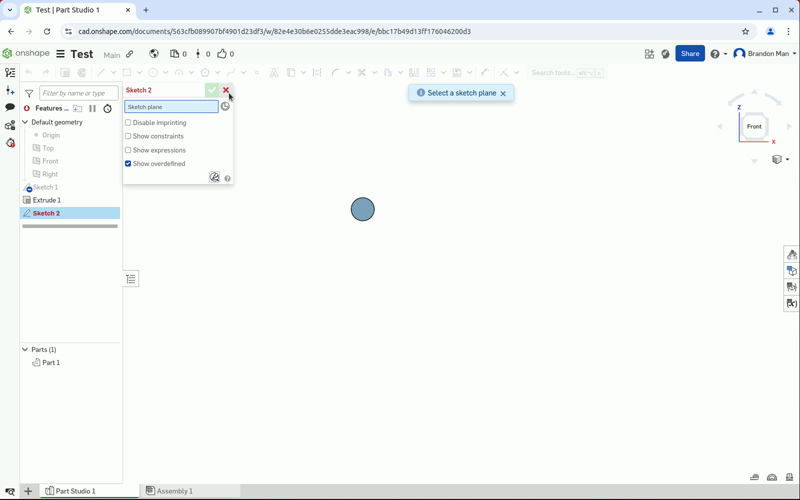
mouse_move(73, 163)
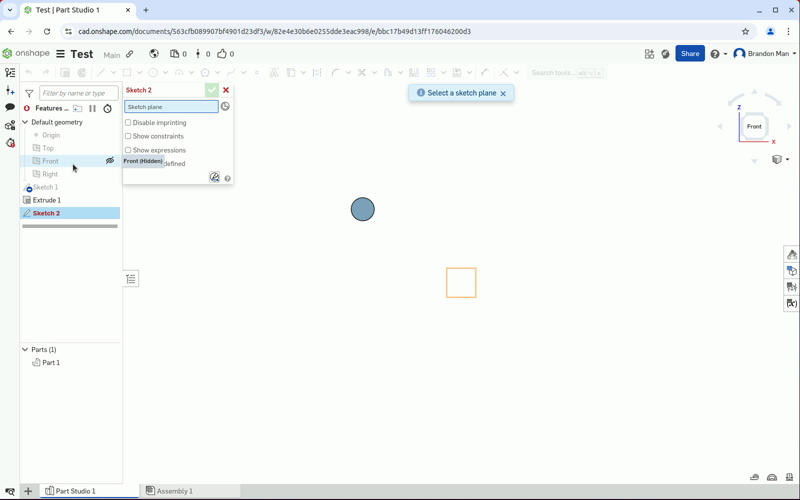
click(73, 163)
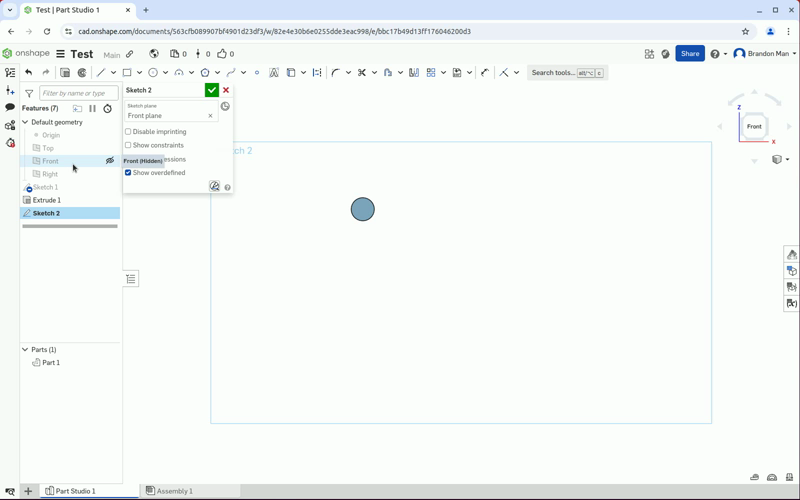
mouse_move(73, 352)
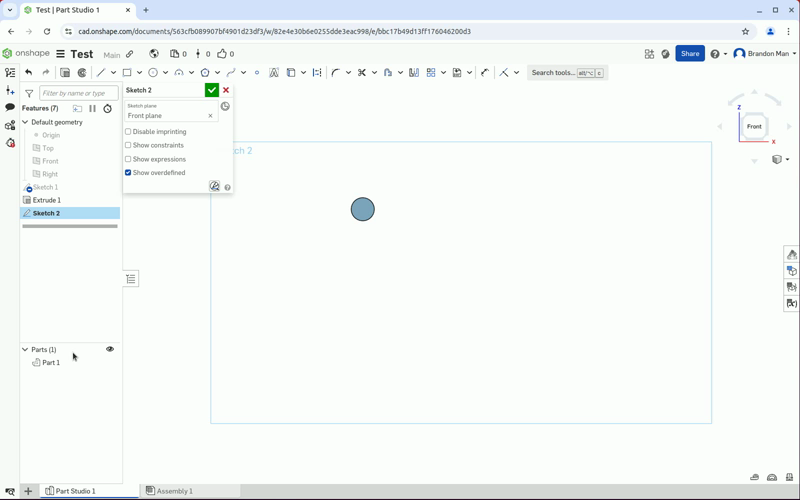
key(y)
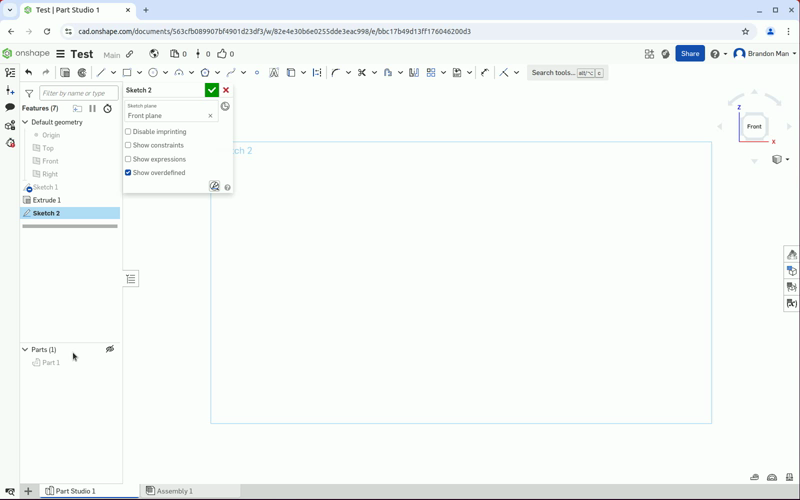
key(c)
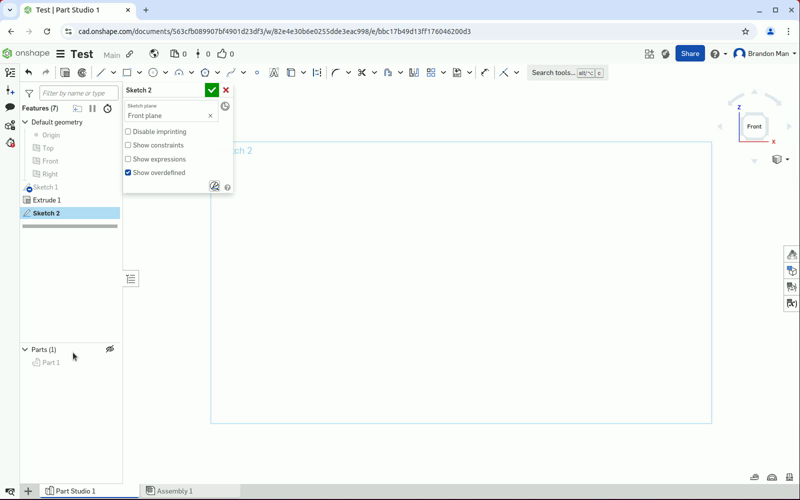
key_down(shift)
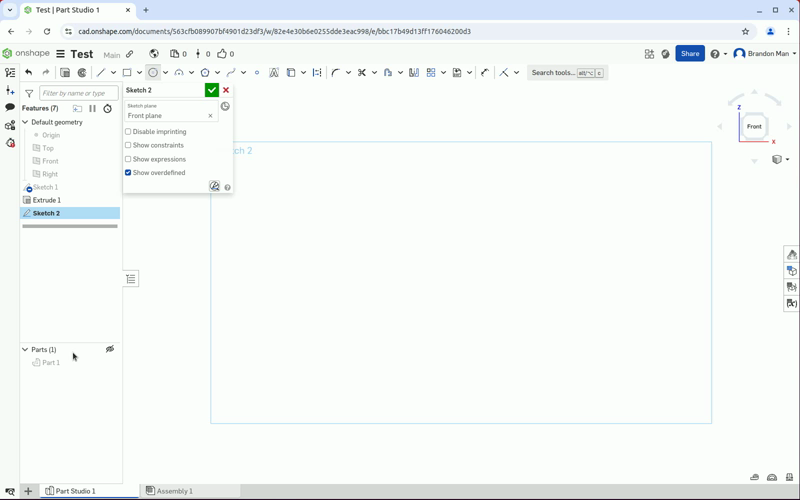
mouse_move(508, 216)
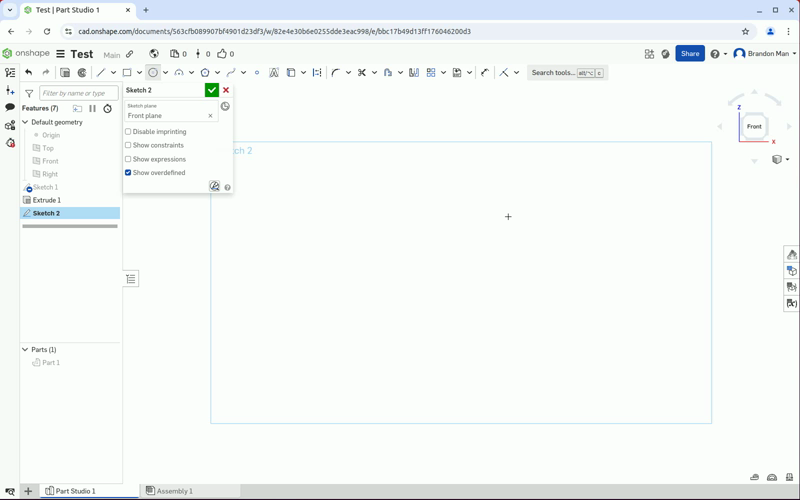
click(508, 216)
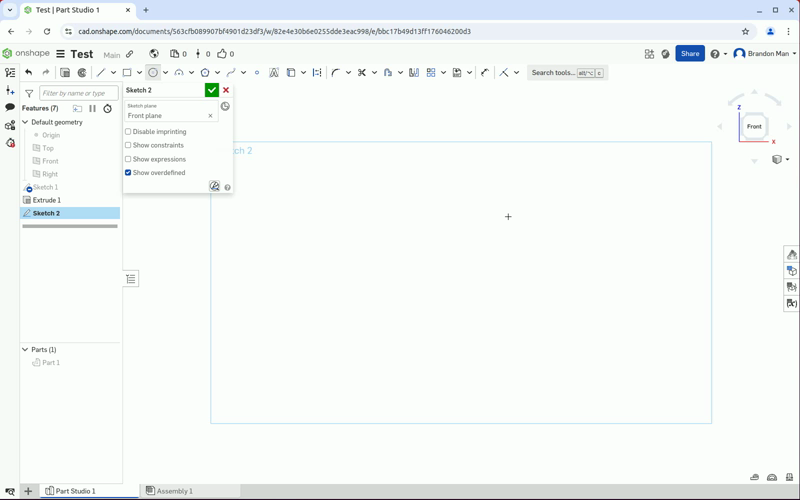
key_up(shift)
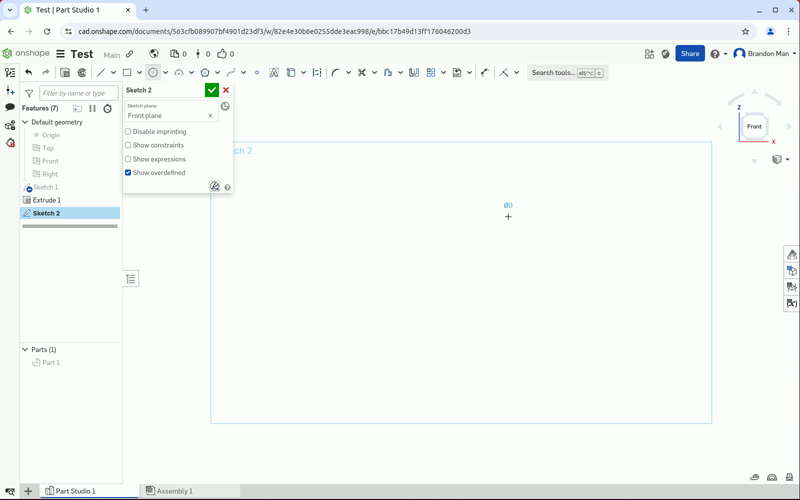
mouse_move(519, 216)
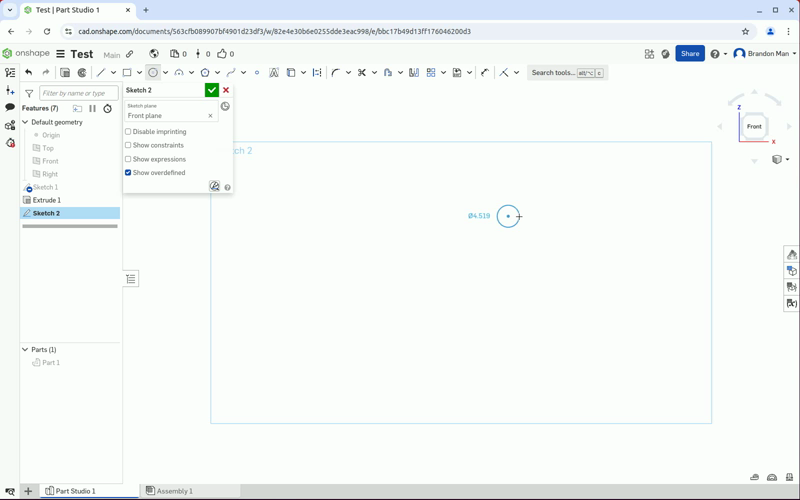
click(519, 216)
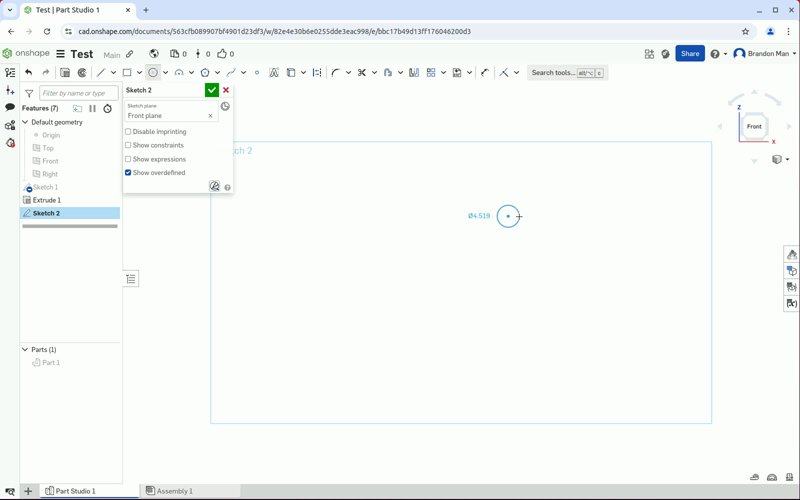
key(esc)
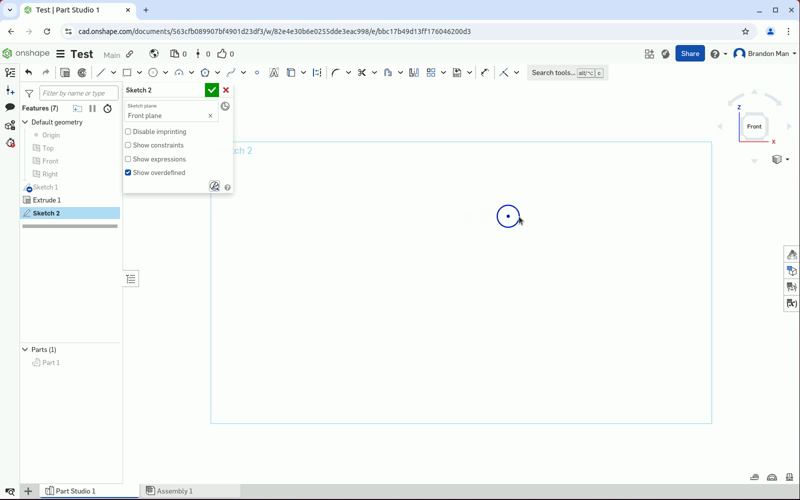
mouse_move(514, 213)
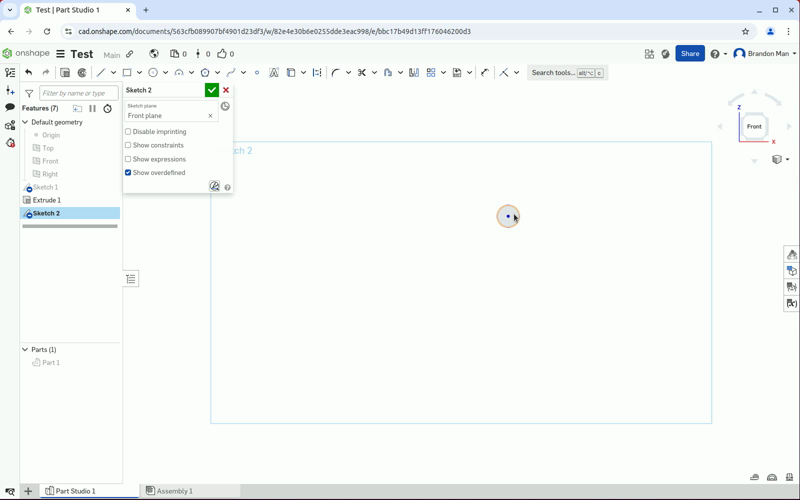
scroll(6)
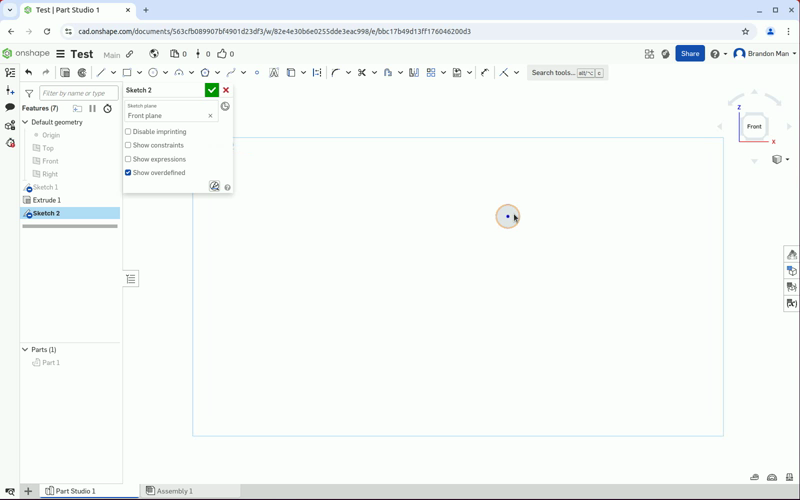
scroll(6)
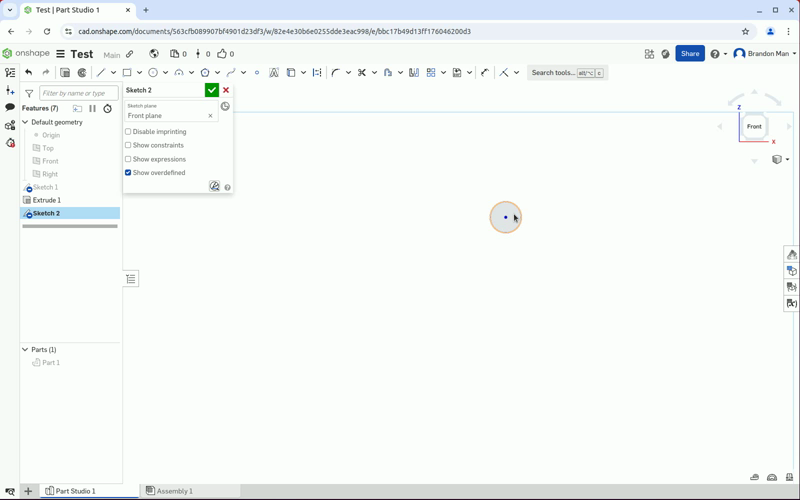
scroll(6)
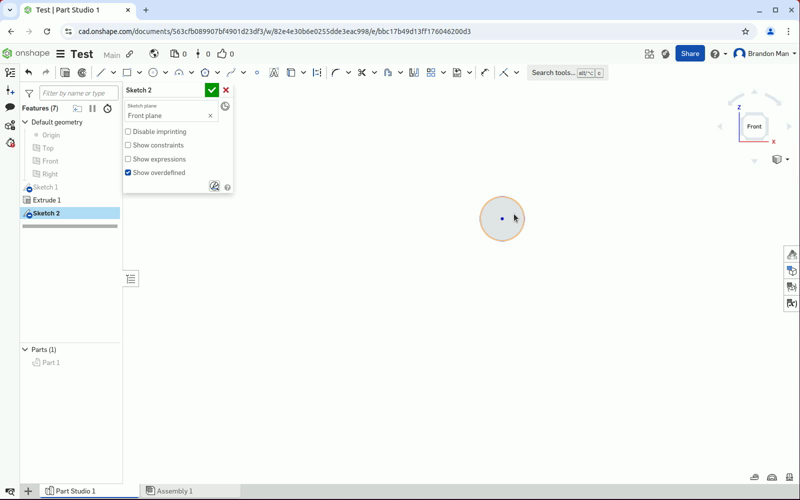
scroll(6)
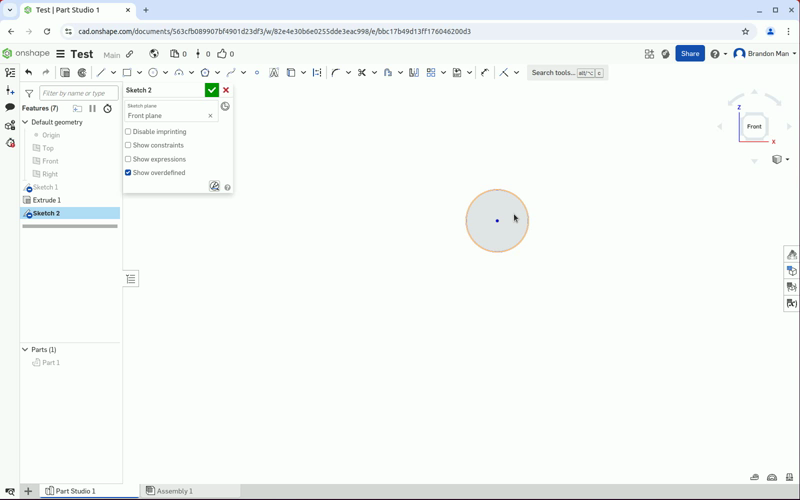
scroll(6)
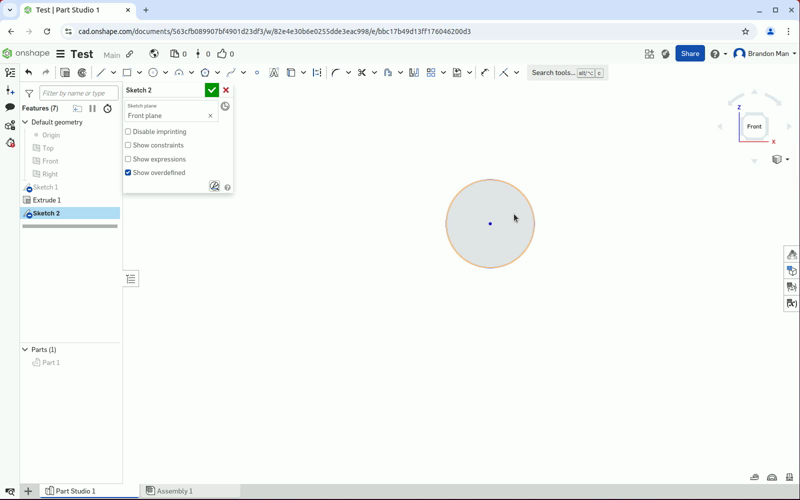
scroll(6)
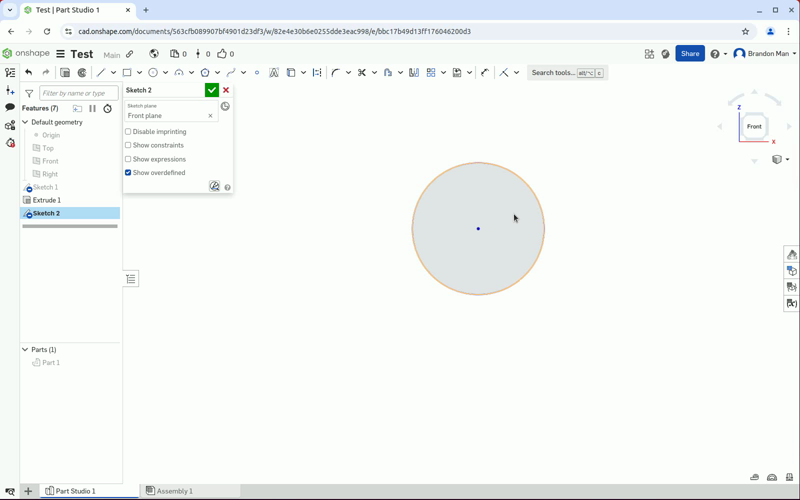
scroll(6)
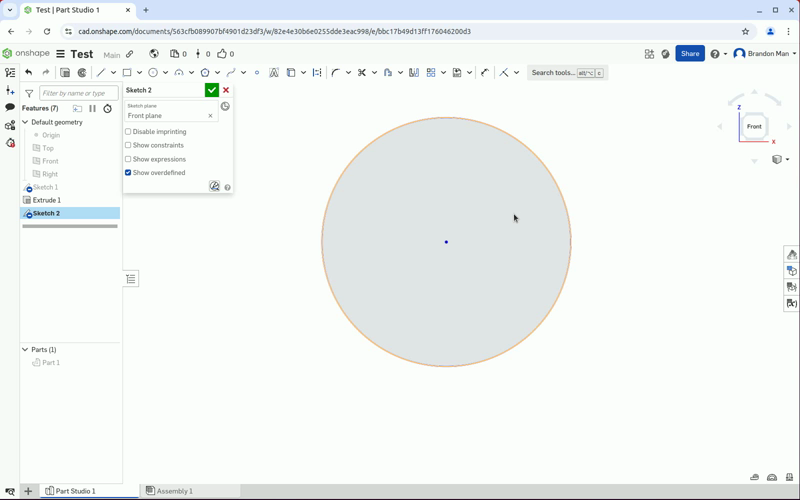
click(514, 213)
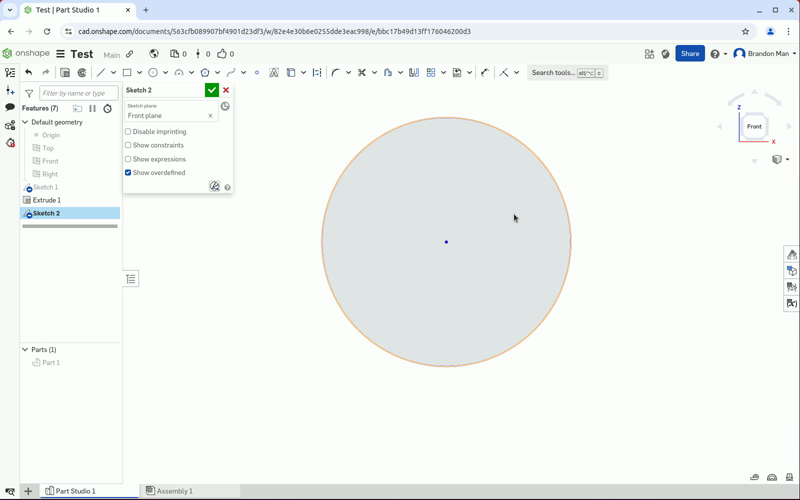
scroll(-6)
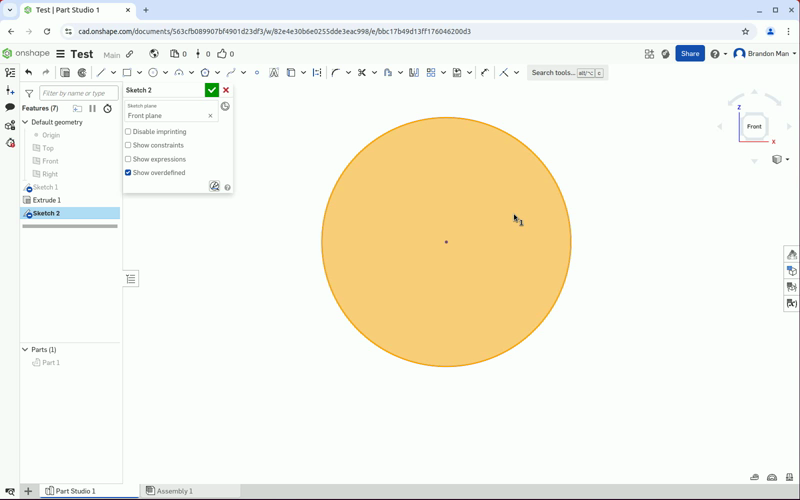
scroll(-6)
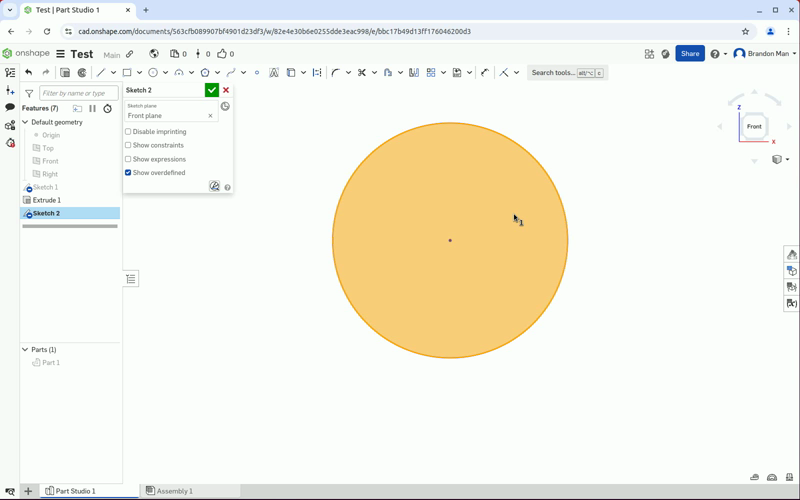
scroll(-6)
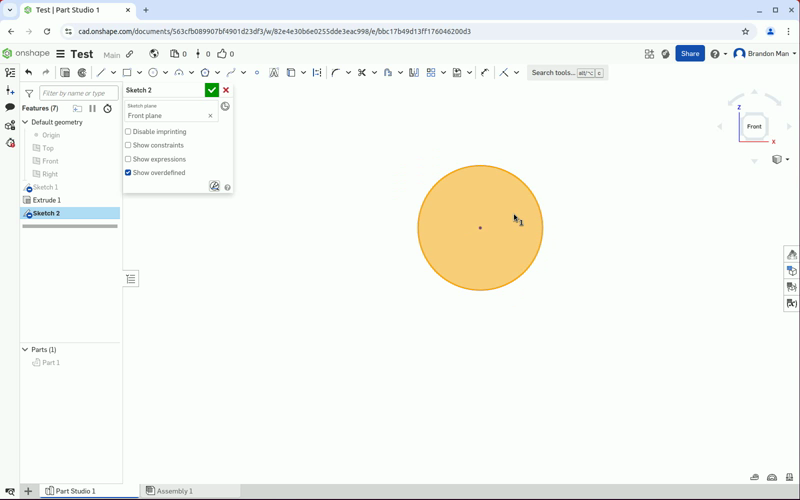
scroll(-6)
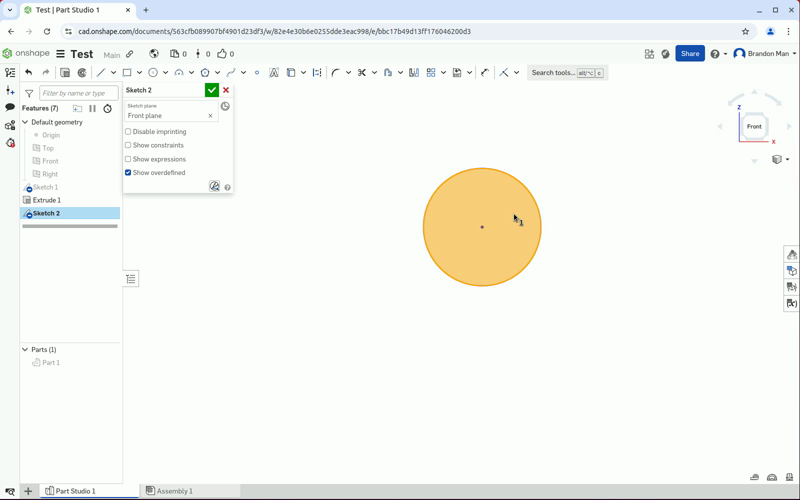
scroll(-6)
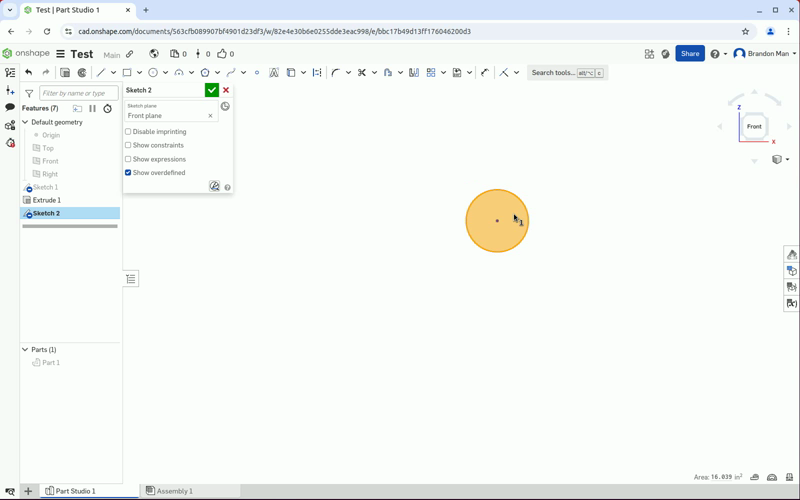
scroll(-6)
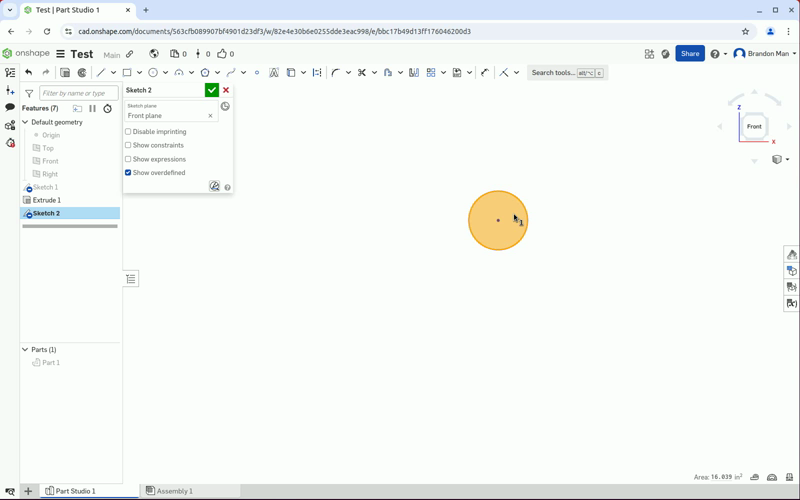
scroll(-6)
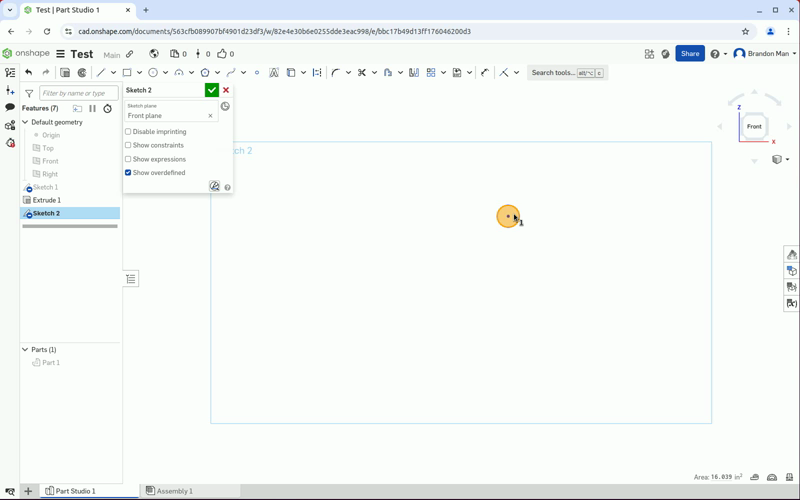
mouse_move(73, 352)
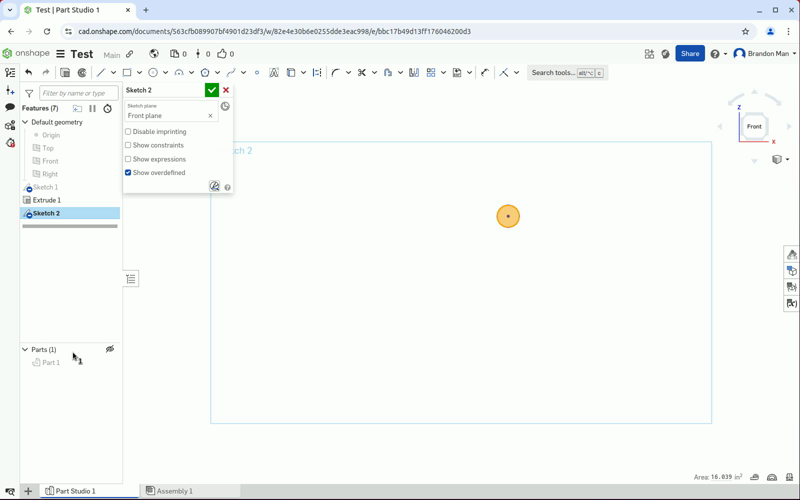
key(shift+y)
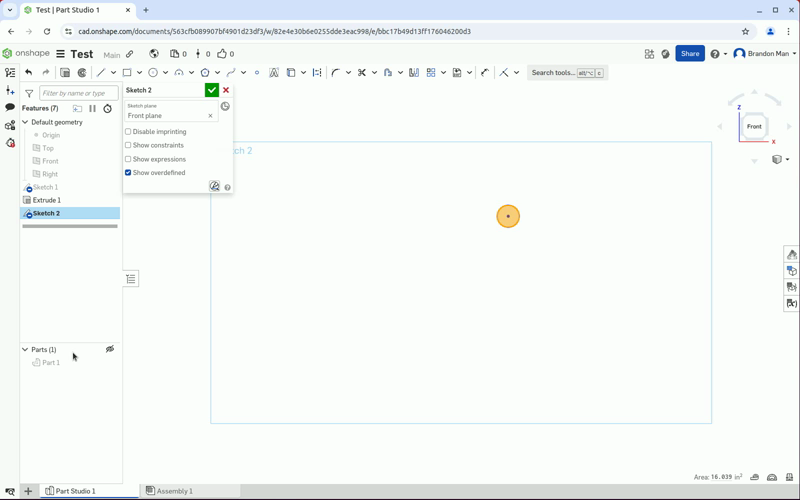
key(shift+e)
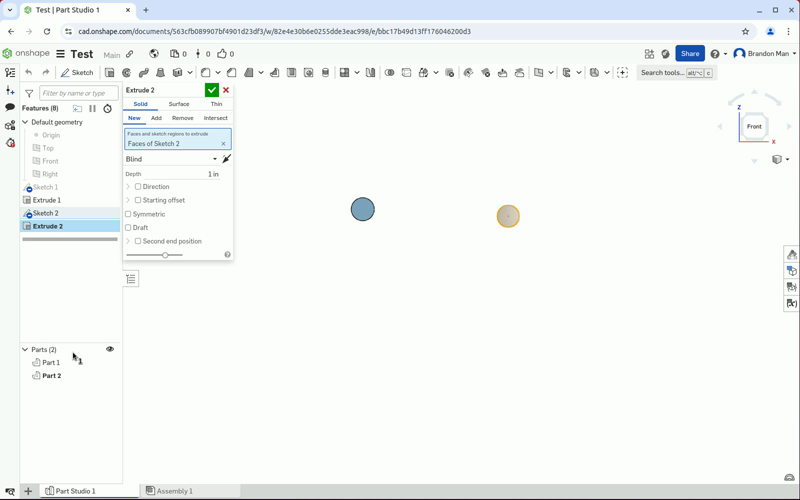
mouse_move(143, 106)
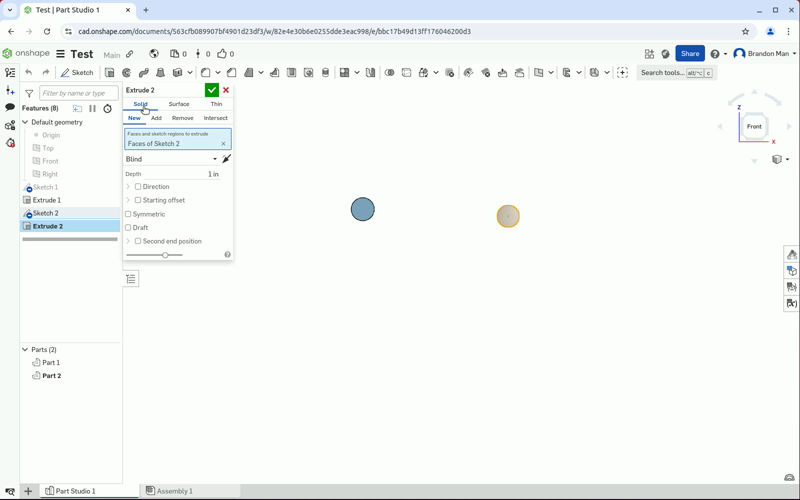
click(143, 106)
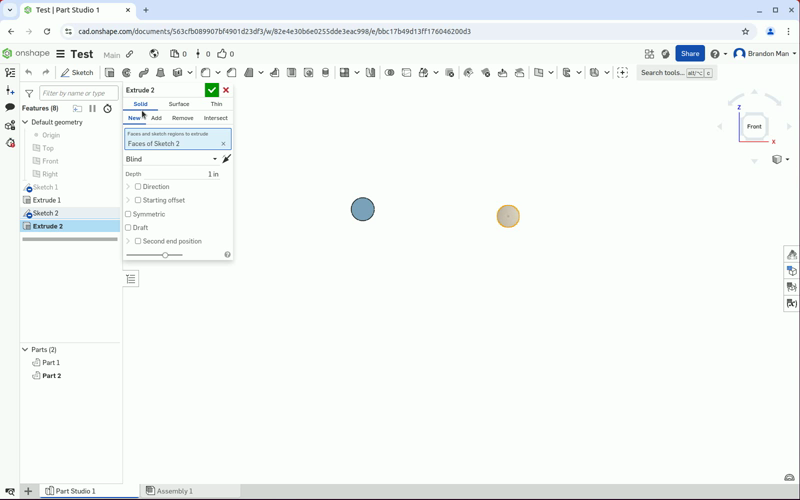
mouse_move(137, 120)
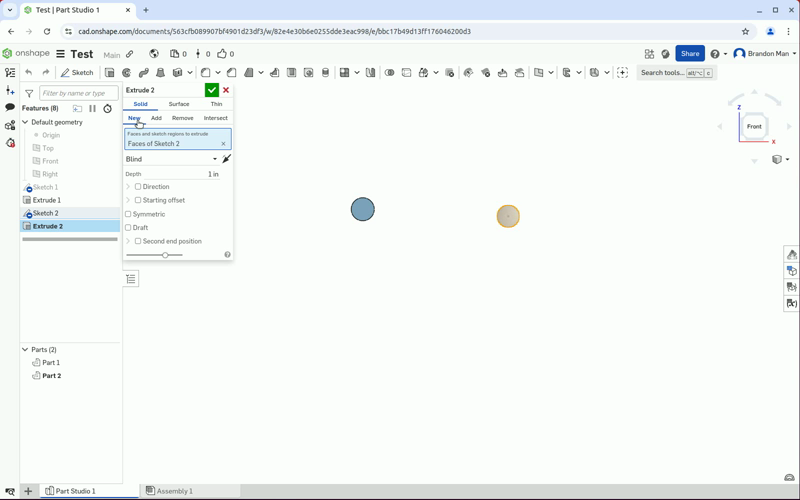
click(137, 120)
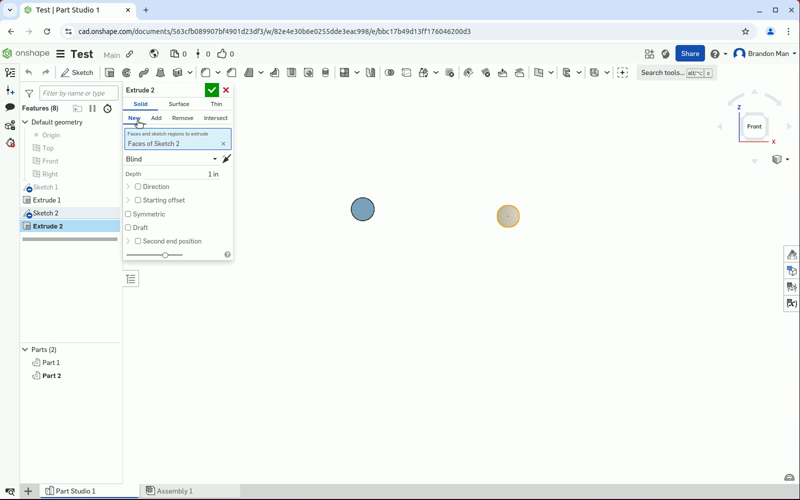
key(tab, 4)
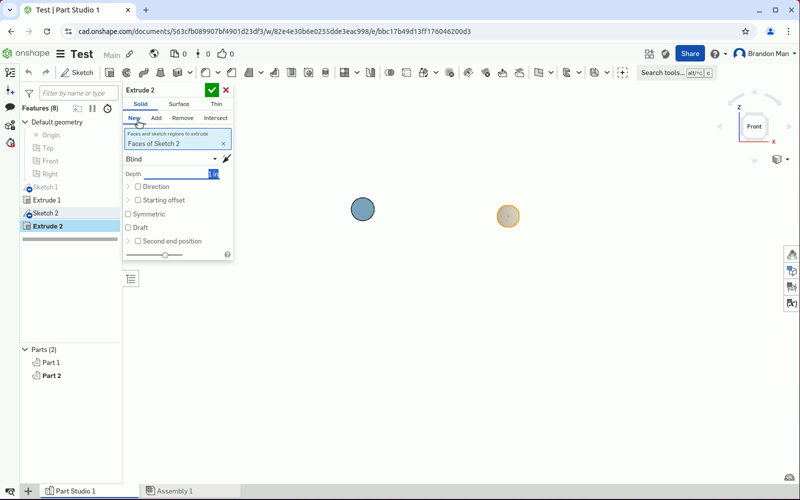
text(3.37)
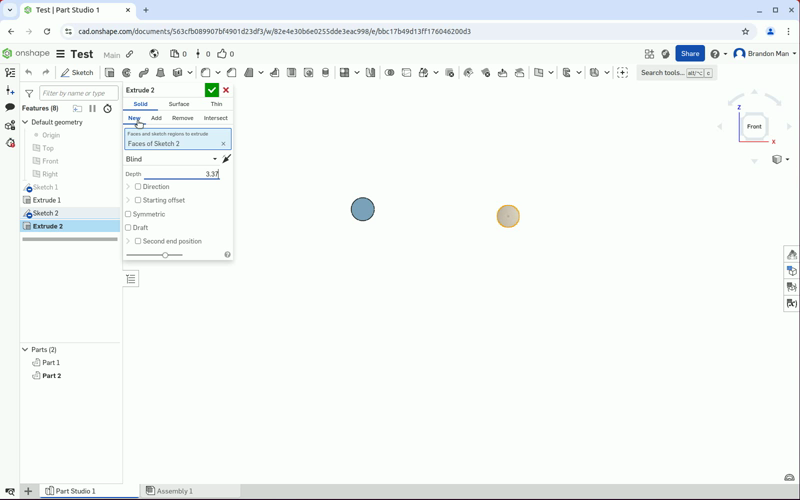
key(enter)
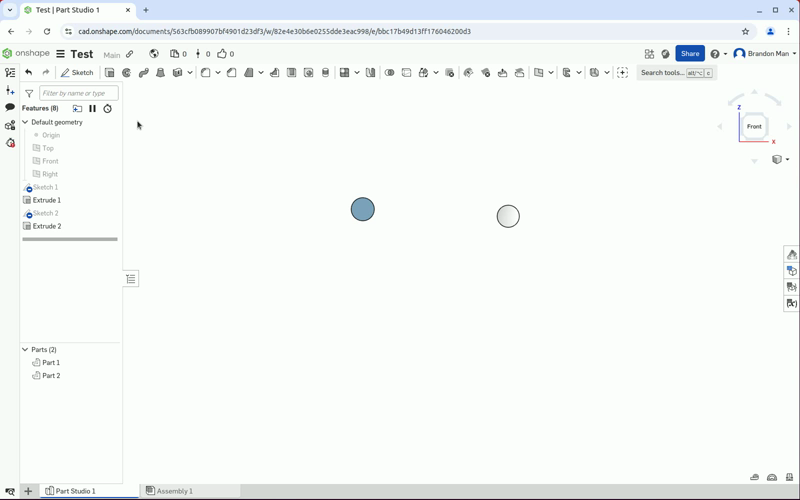
key(shift+h)
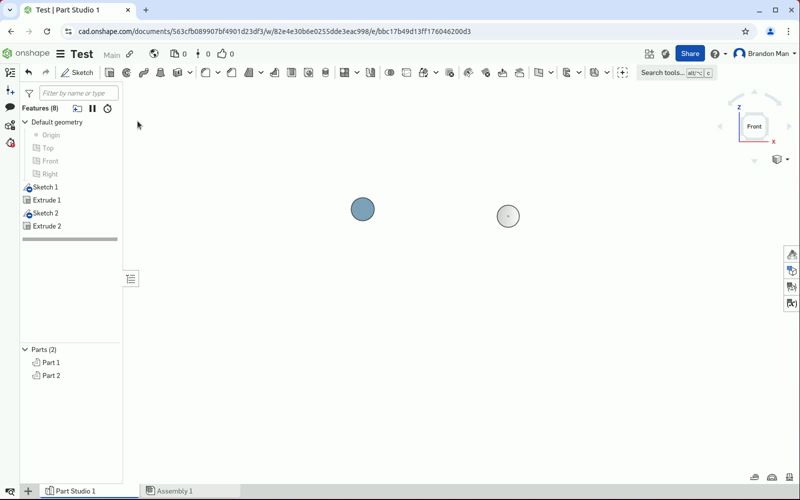
key(shift+h)
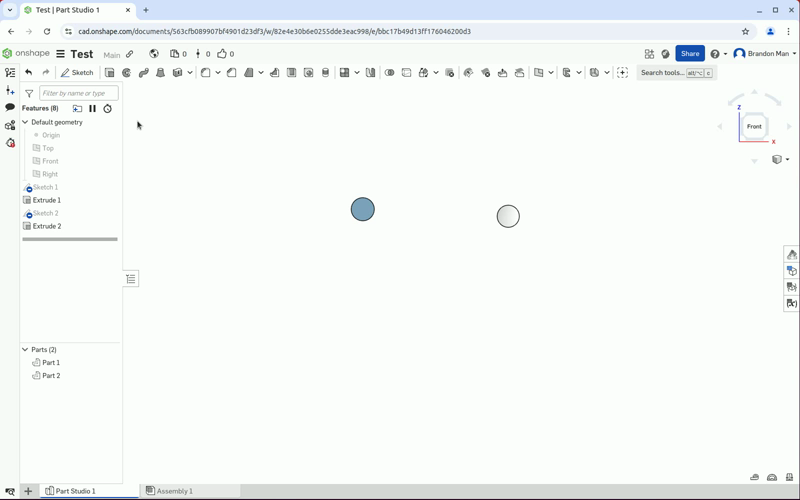
mouse_move(73, 189)
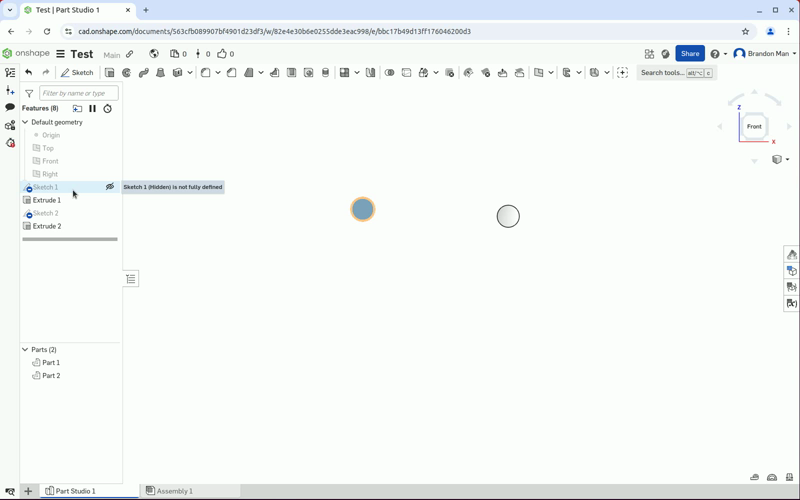
click(73, 189)
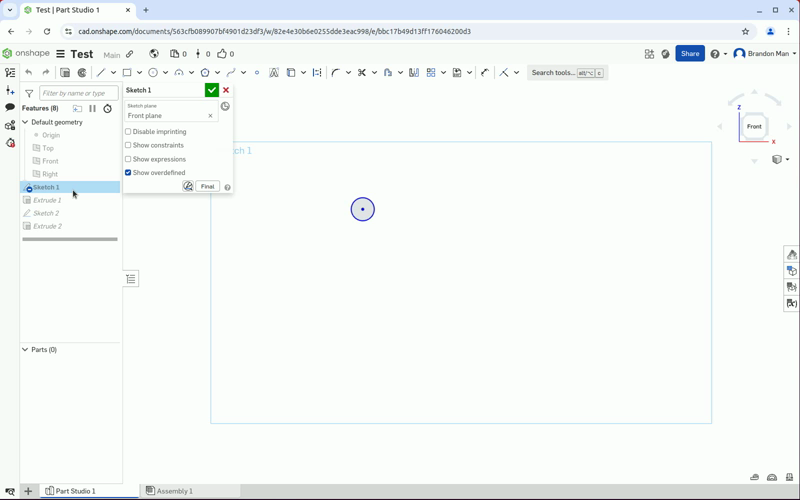
mouse_move(229, 92)
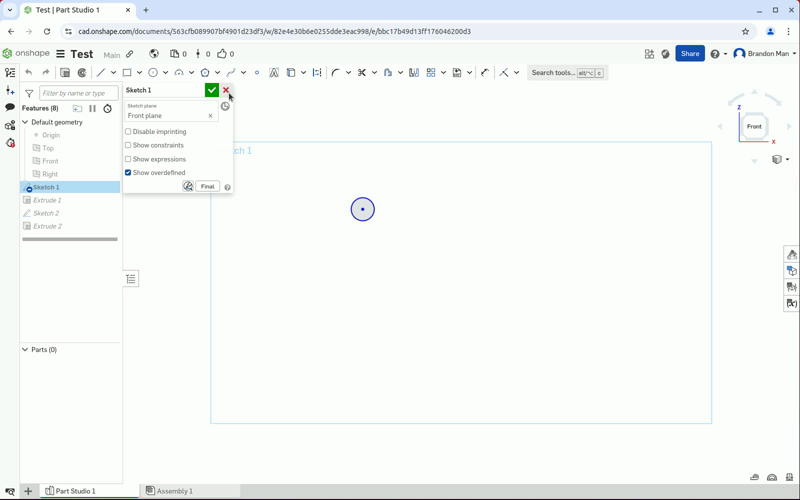
click(229, 92)
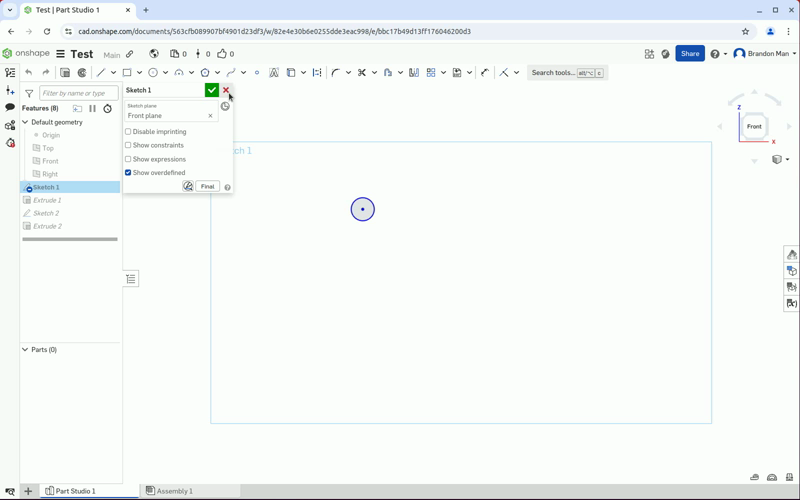
key(shift+s)
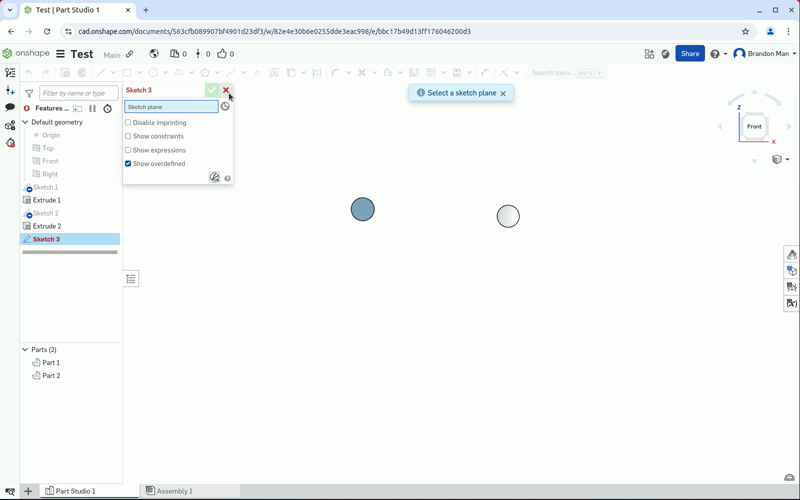
mouse_move(73, 163)
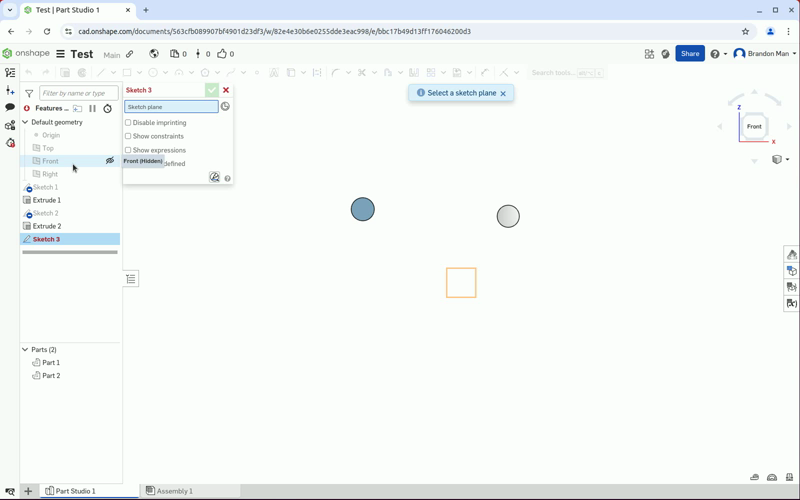
click(73, 163)
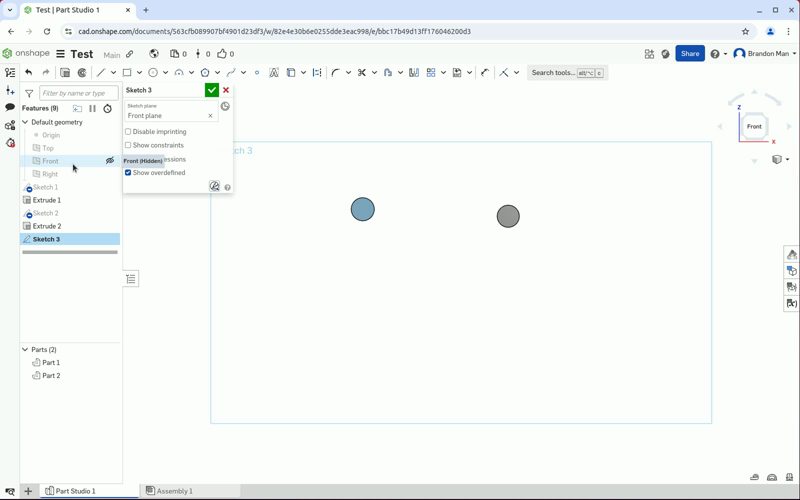
mouse_move(73, 352)
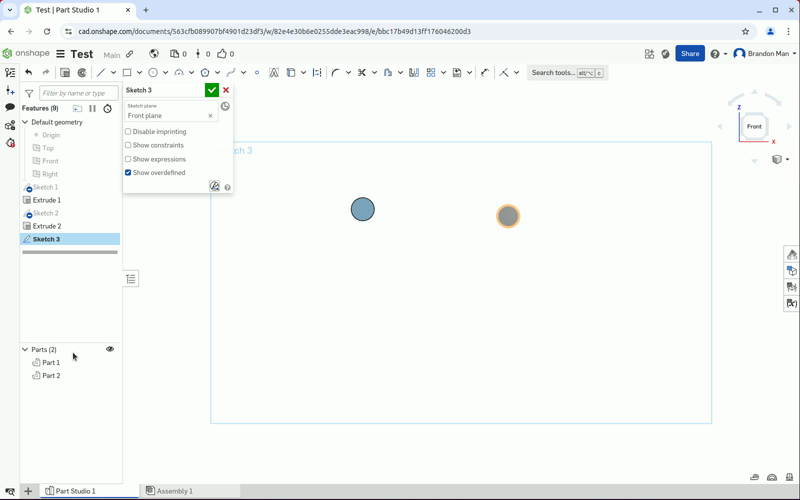
key(y)
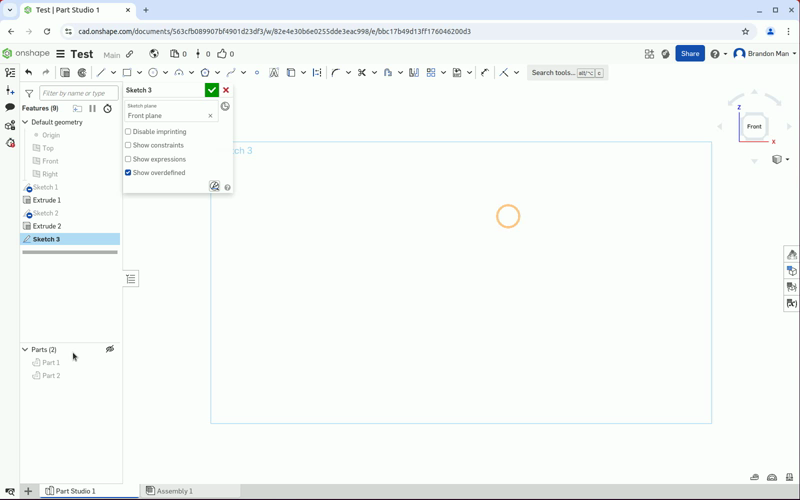
key(l)
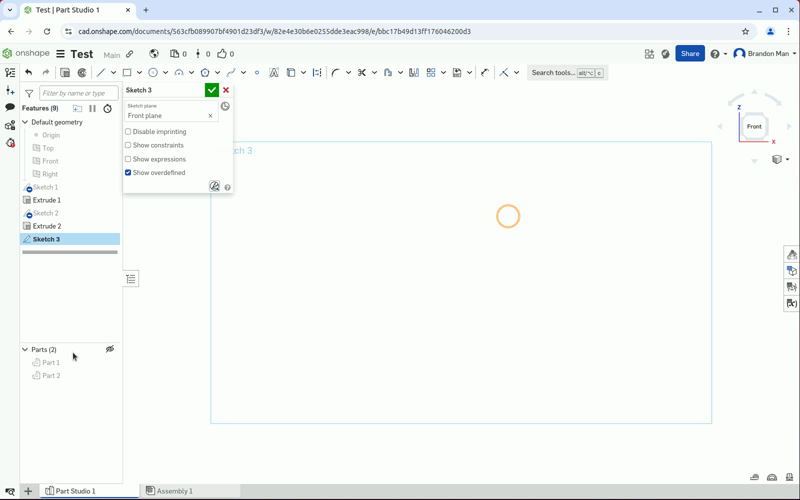
key_down(shift)
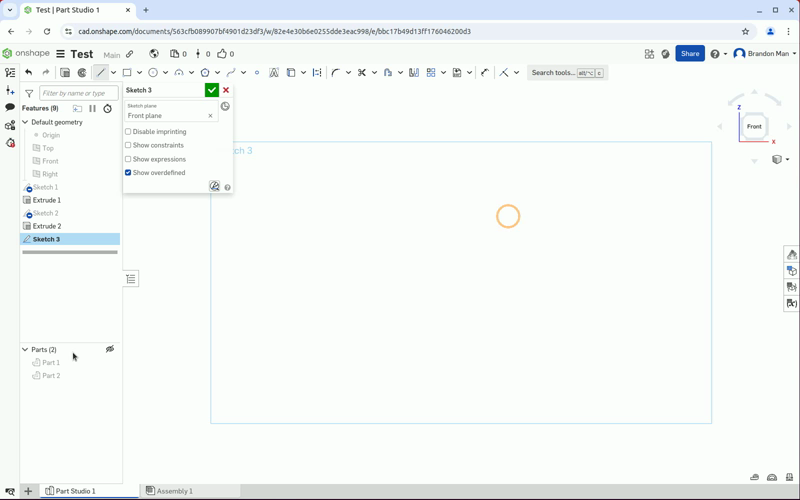
mouse_move(348, 223)
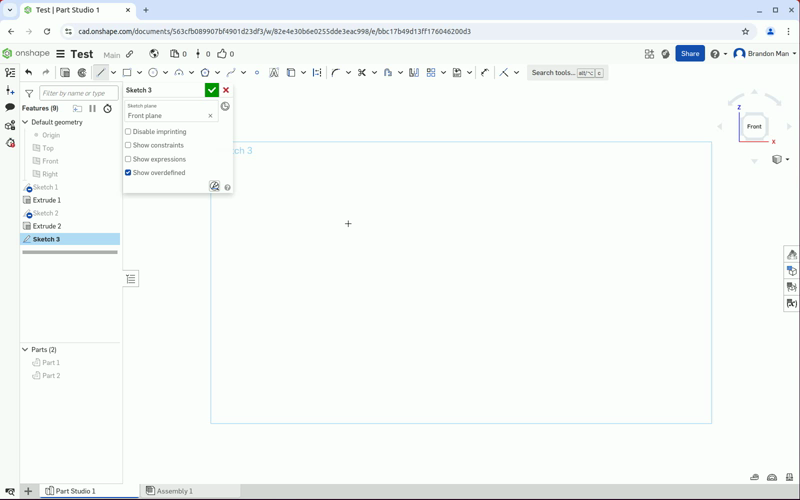
click(348, 223)
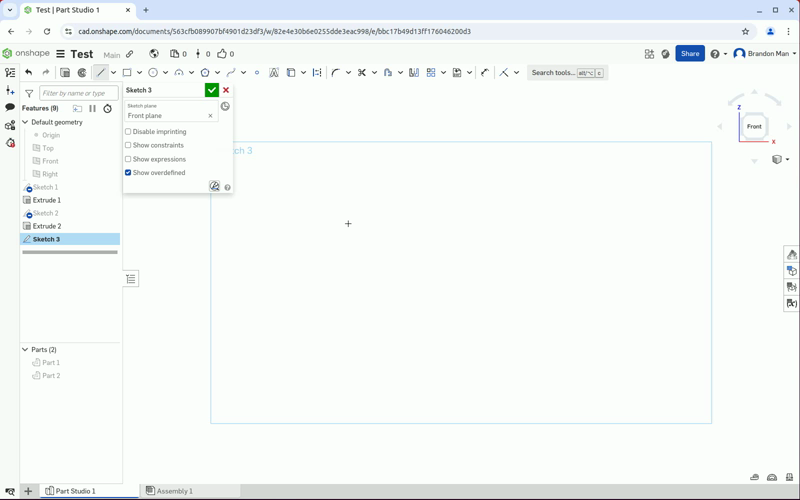
key_up(shift)
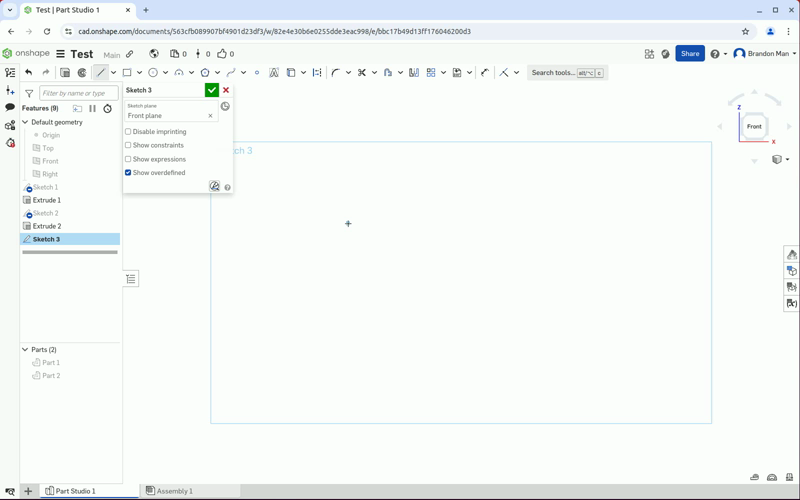
key_down(shift)
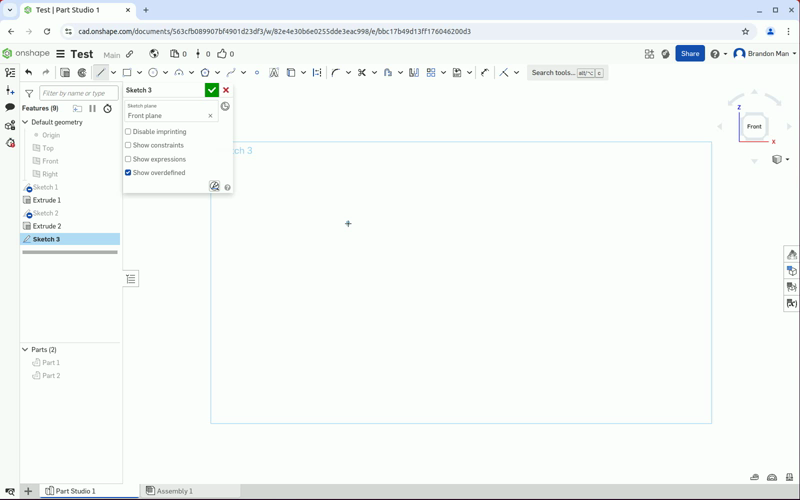
mouse_move(378, 223)
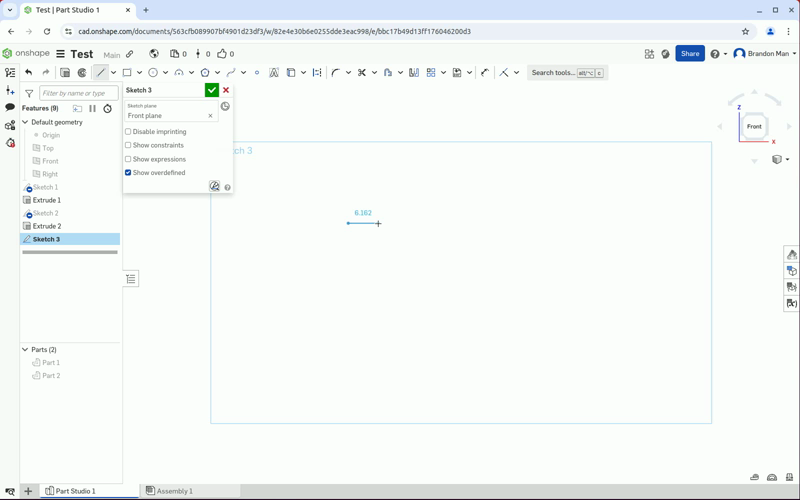
mouse_move(377, 223)
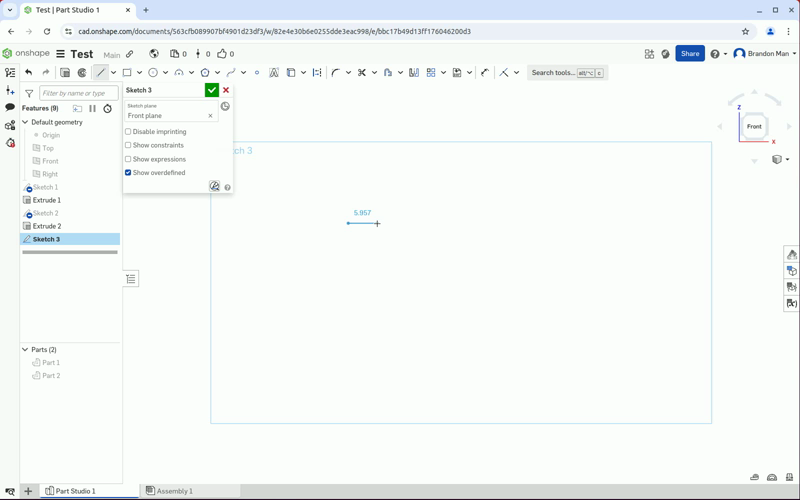
click(377, 223)
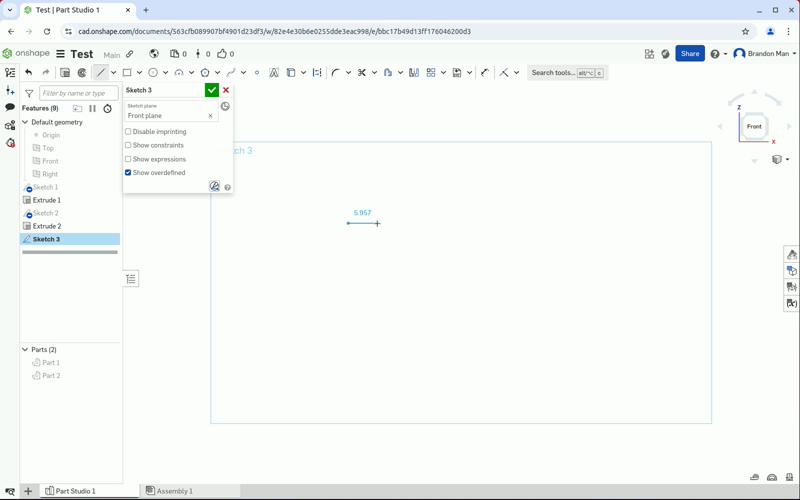
key_up(shift)
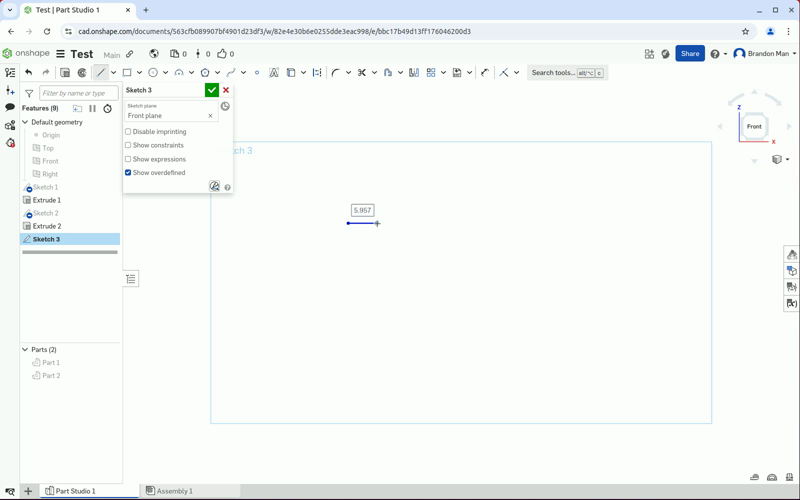
key_down(shift)
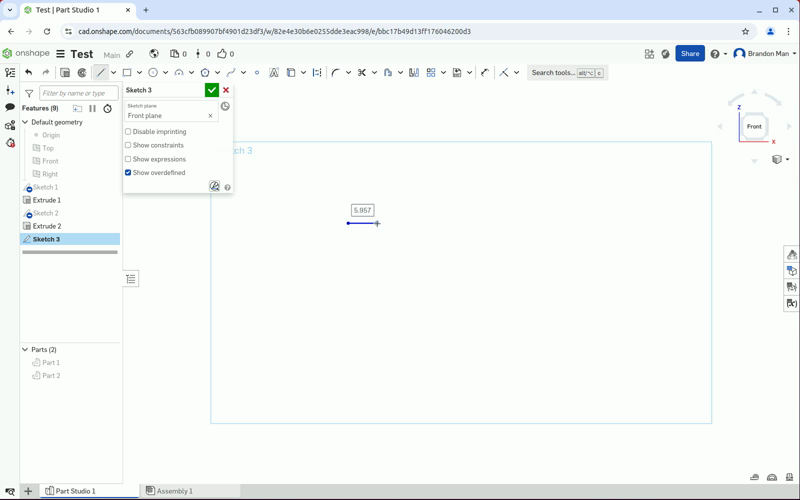
mouse_move(407, 223)
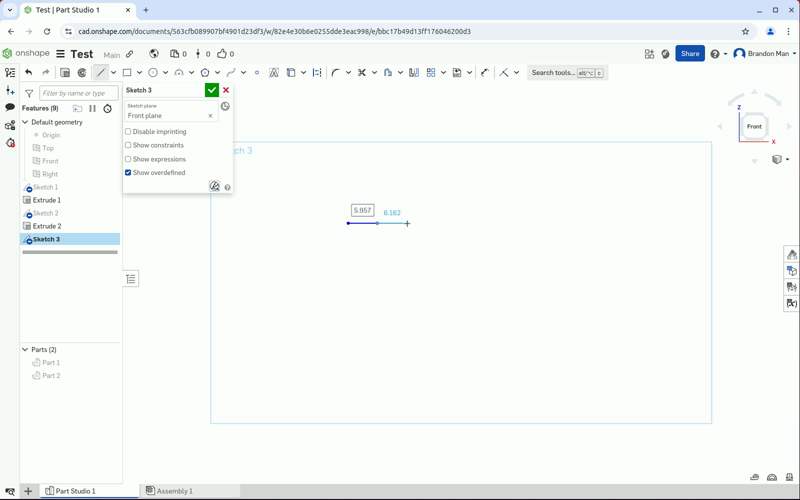
mouse_move(377, 195)
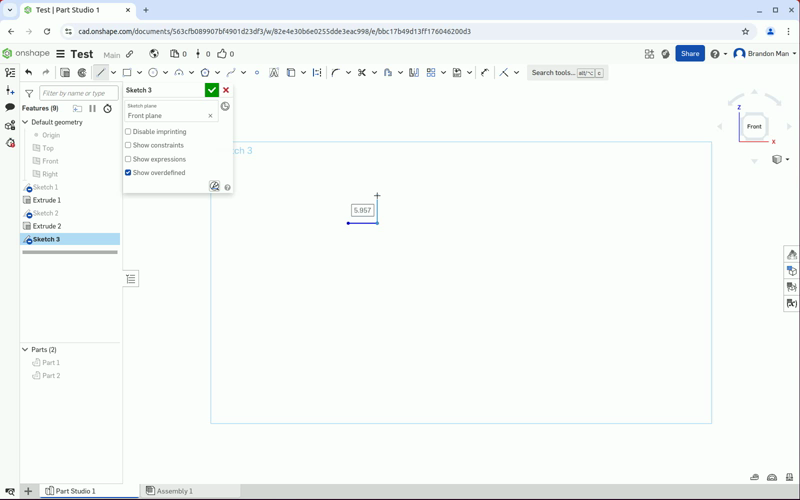
click(377, 195)
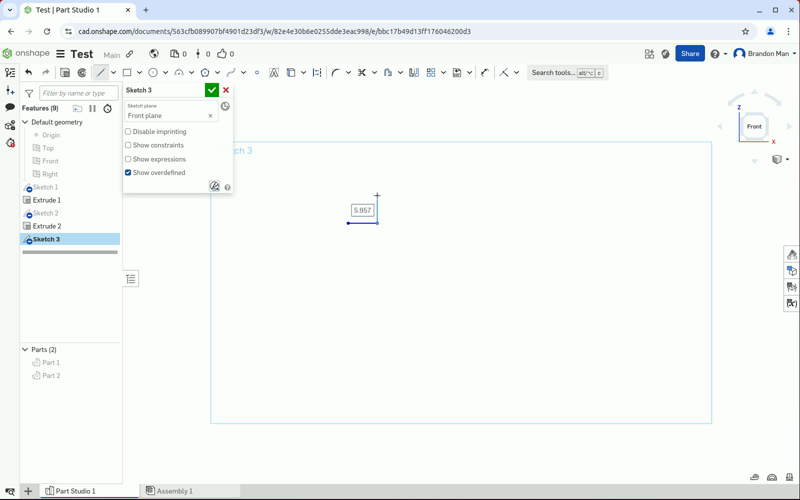
key_up(shift)
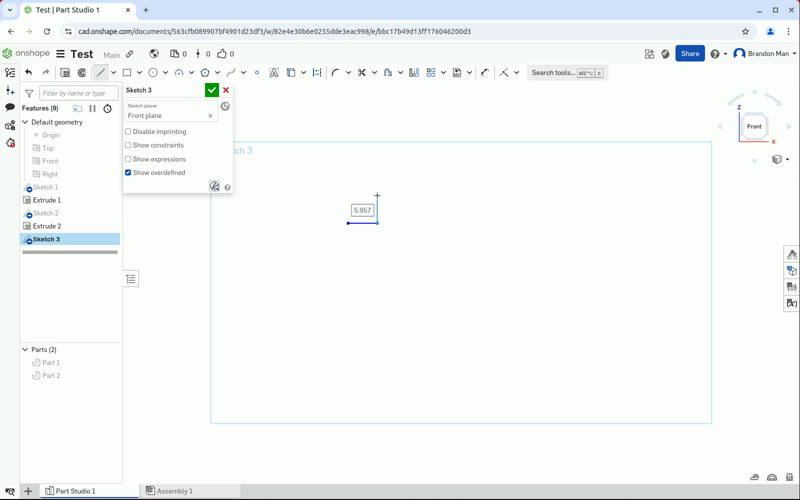
key_down(shift)
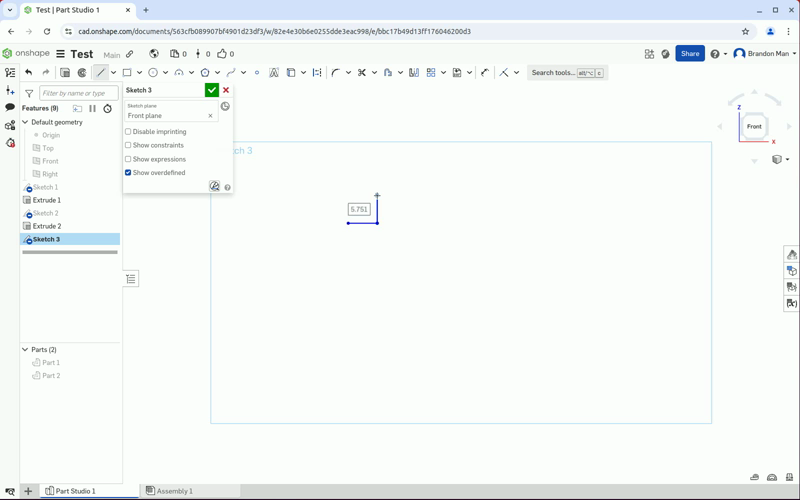
mouse_move(407, 195)
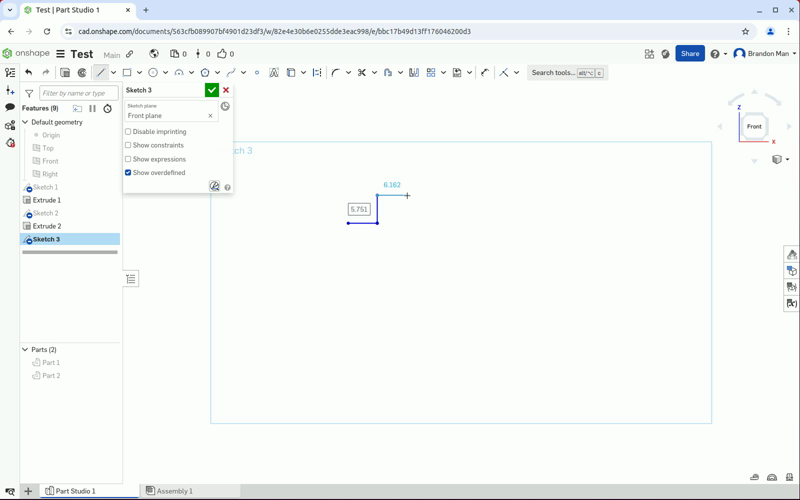
mouse_move(348, 195)
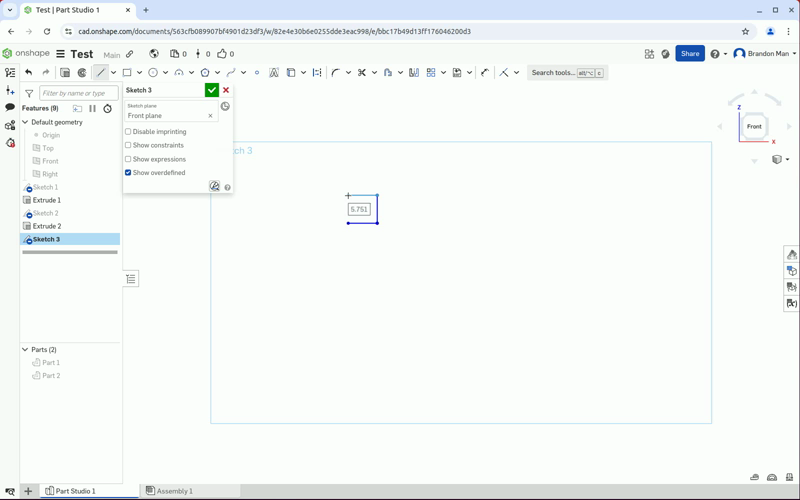
click(348, 195)
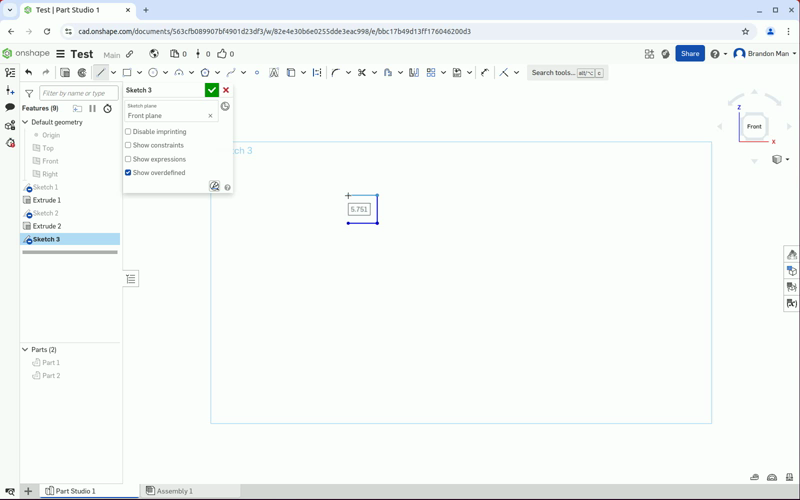
key_up(shift)
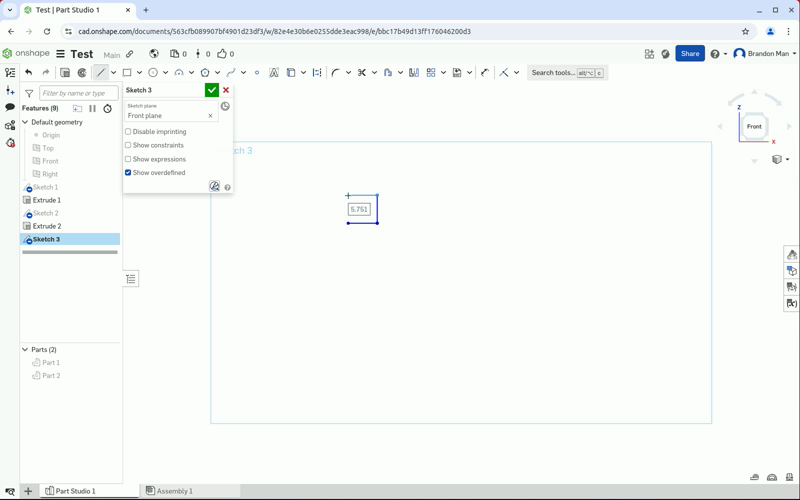
mouse_move(378, 195)
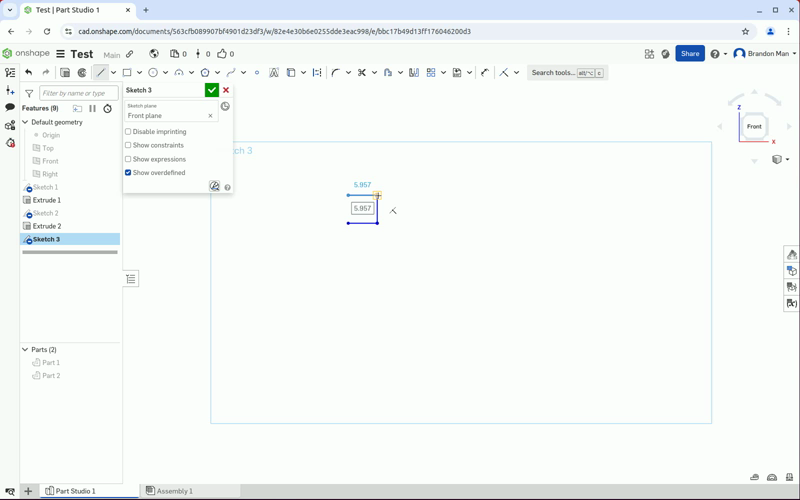
key_down(shift)
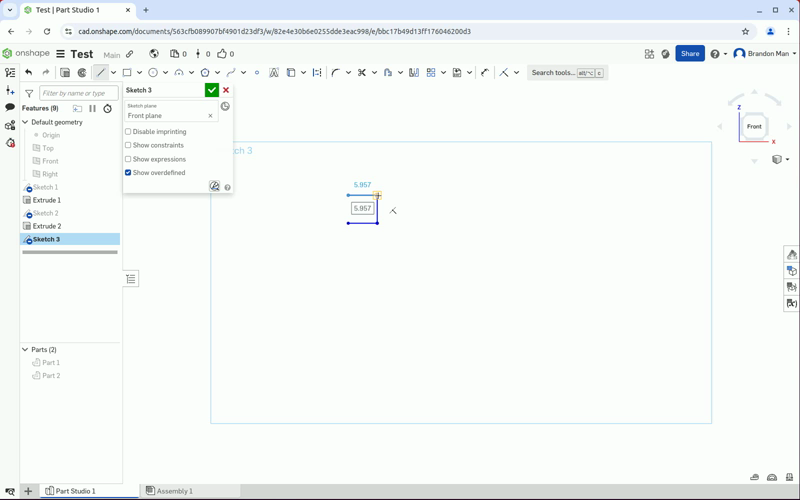
mouse_move(348, 223)
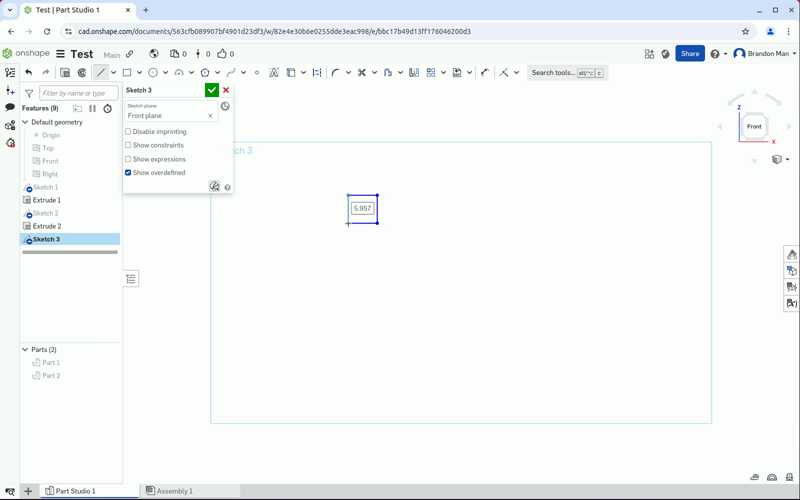
key_up(shift)
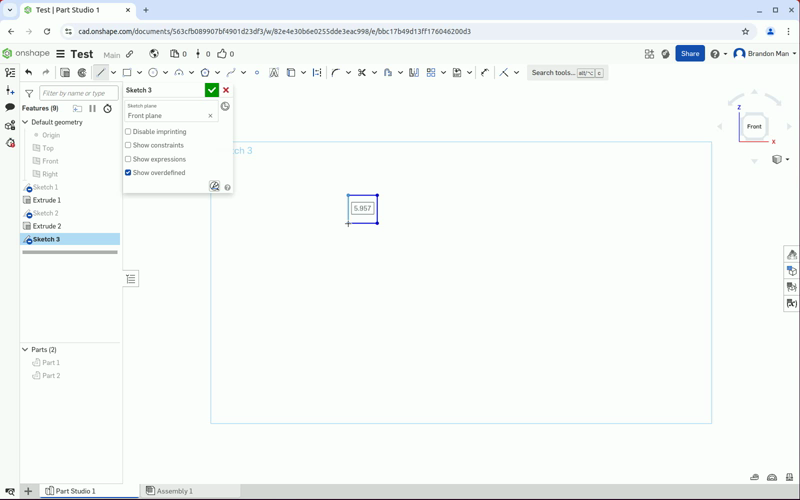
click(348, 223)
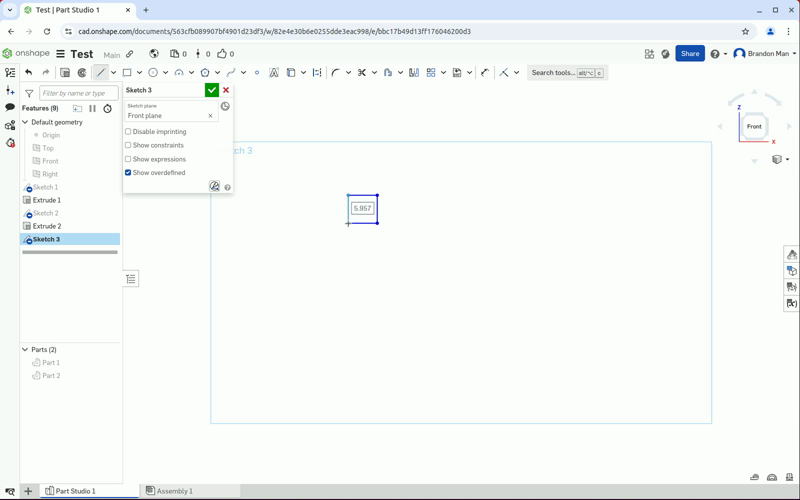
key(esc)
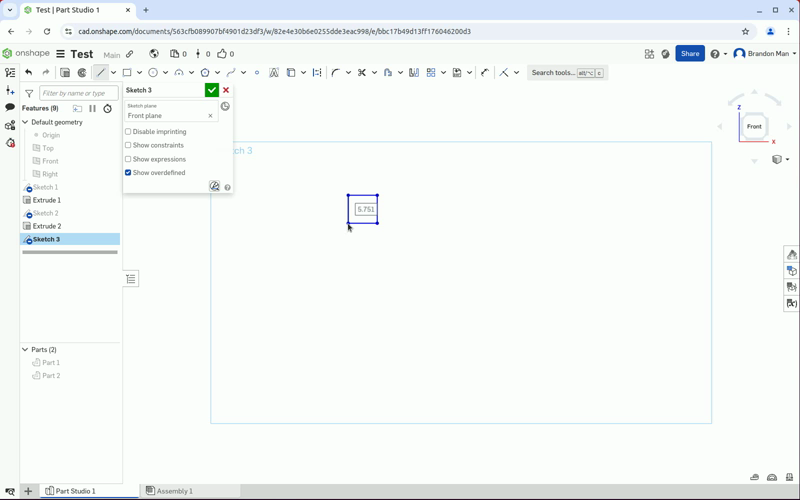
key(c)
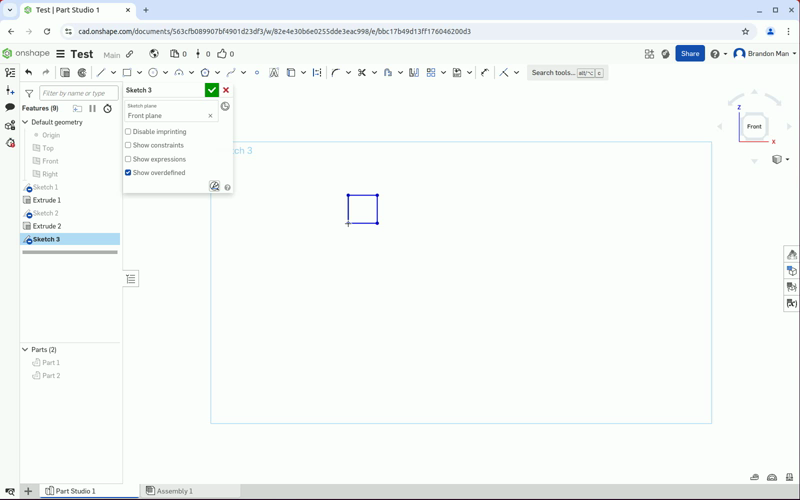
key_down(shift)
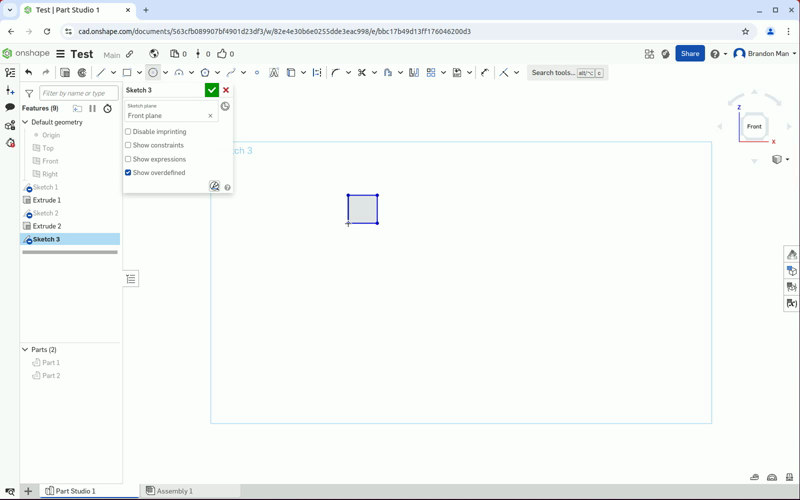
mouse_move(362, 208)
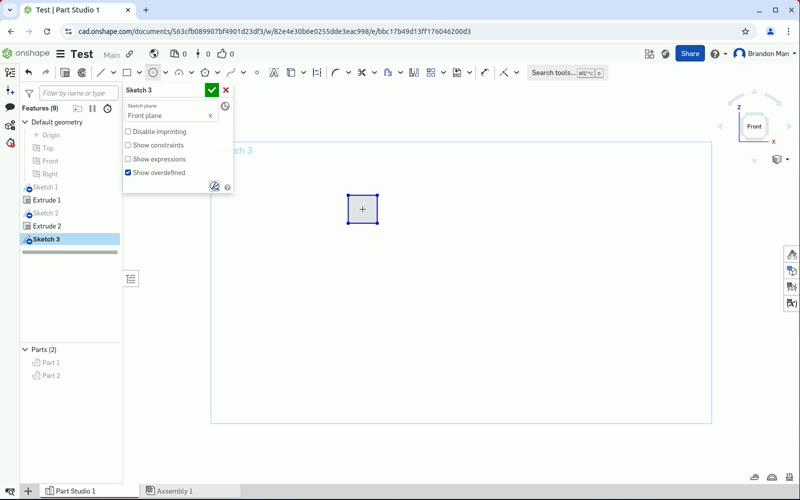
click(362, 208)
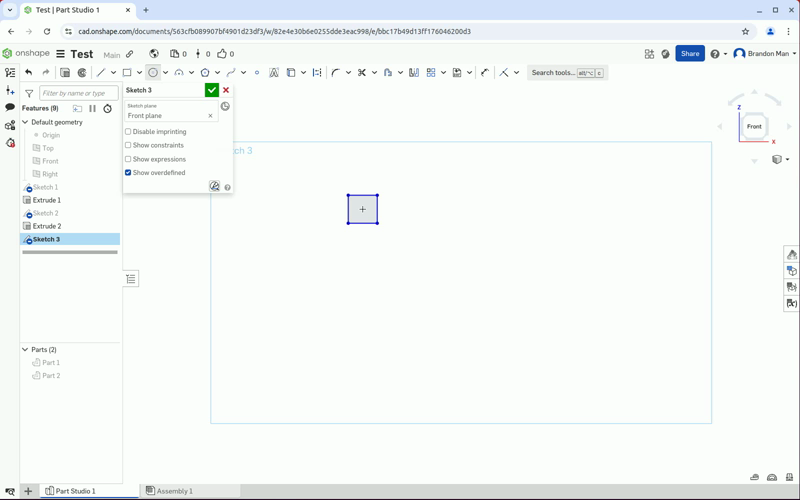
key_up(shift)
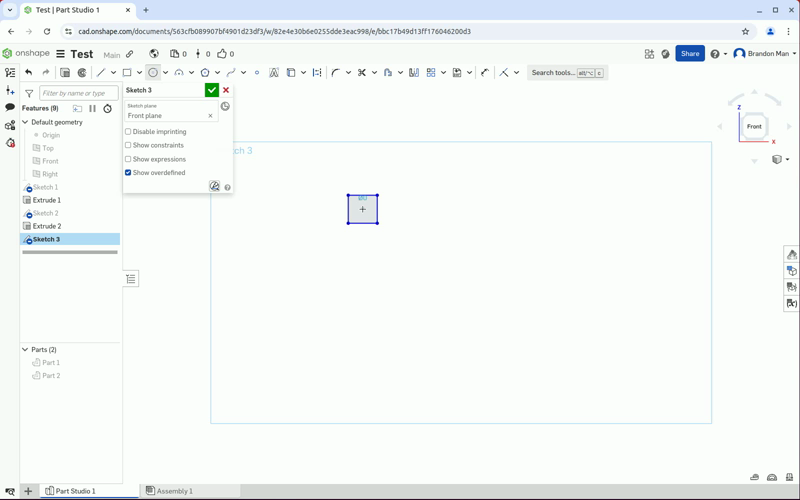
mouse_move(373, 208)
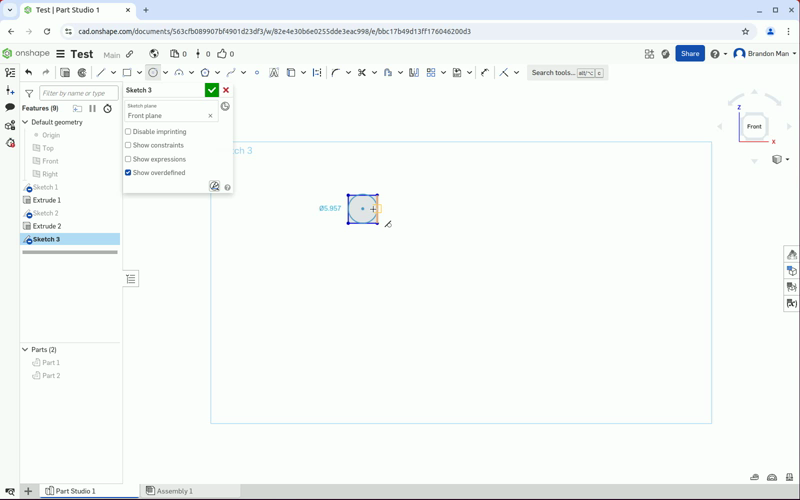
click(373, 208)
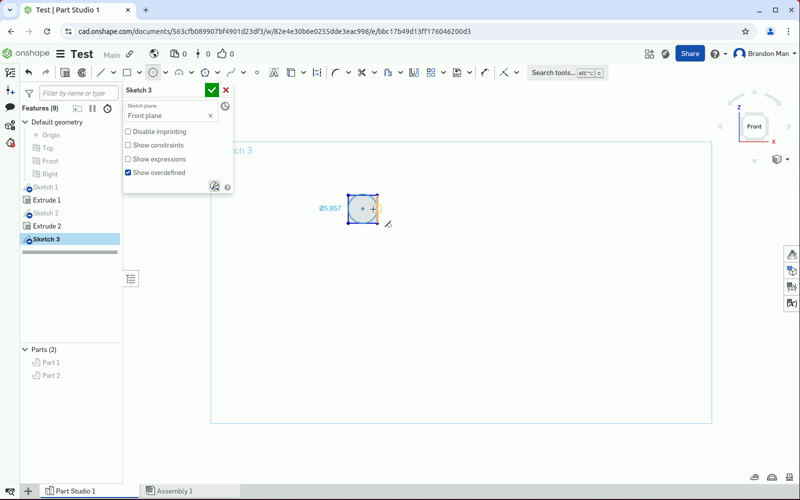
key(esc)
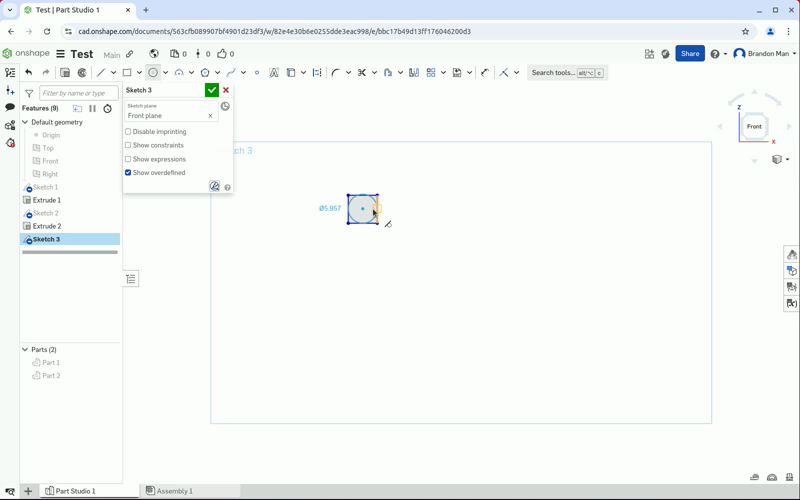
mouse_move(371, 201)
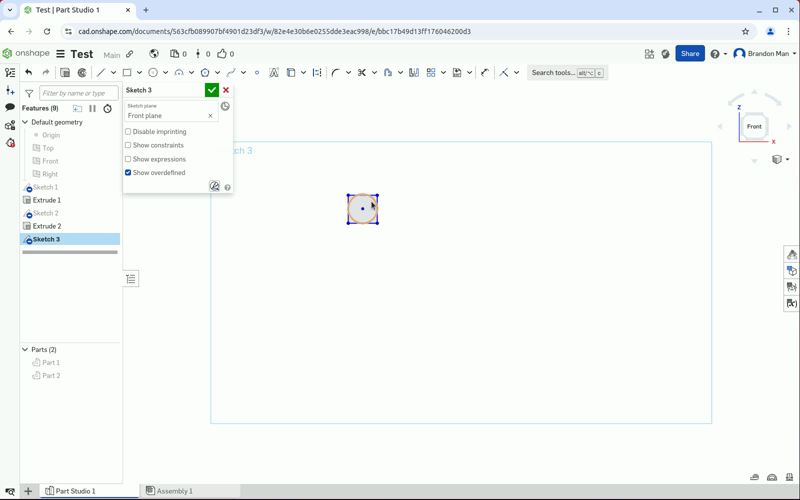
scroll(6)
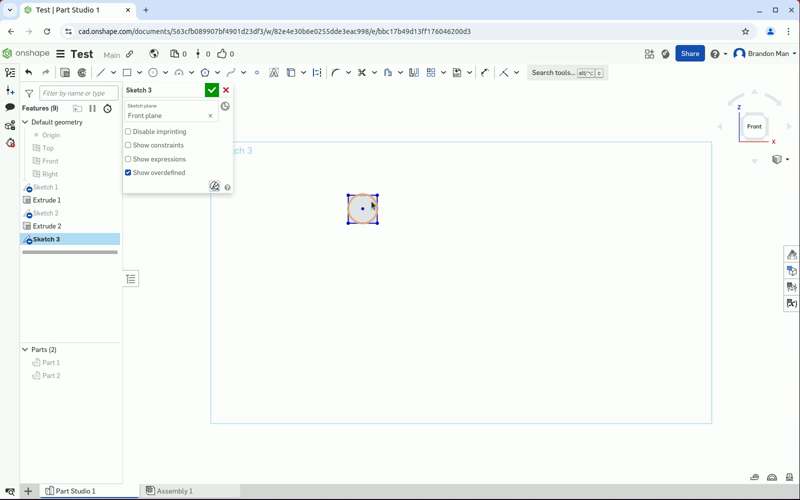
scroll(6)
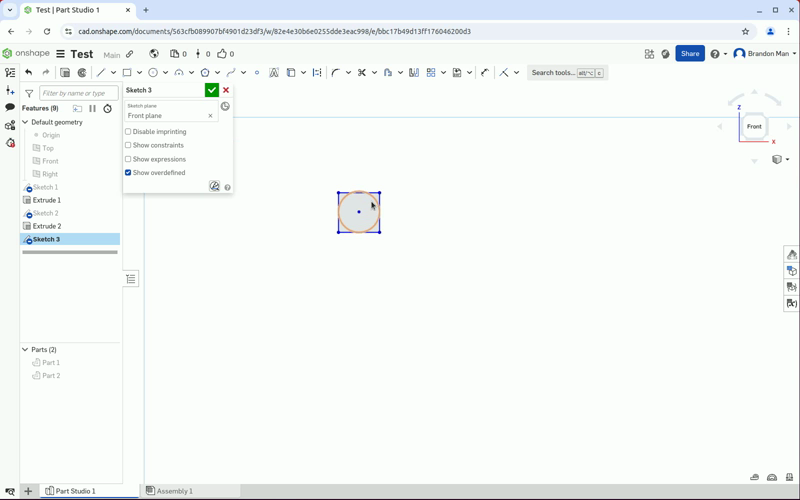
scroll(6)
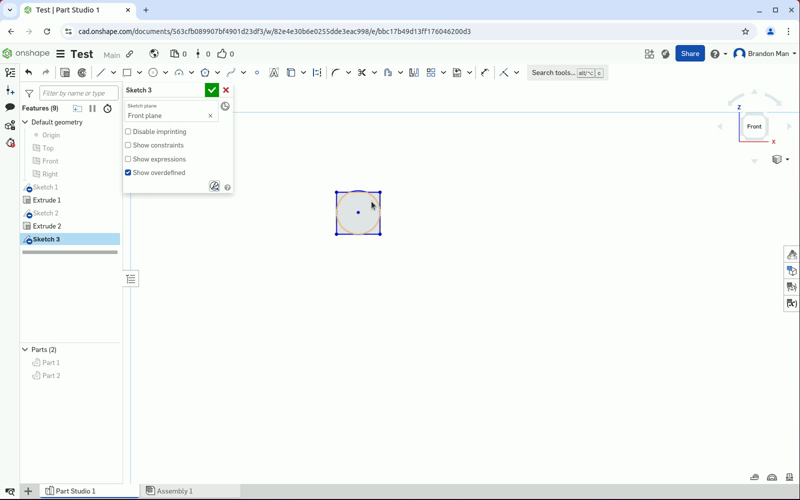
scroll(6)
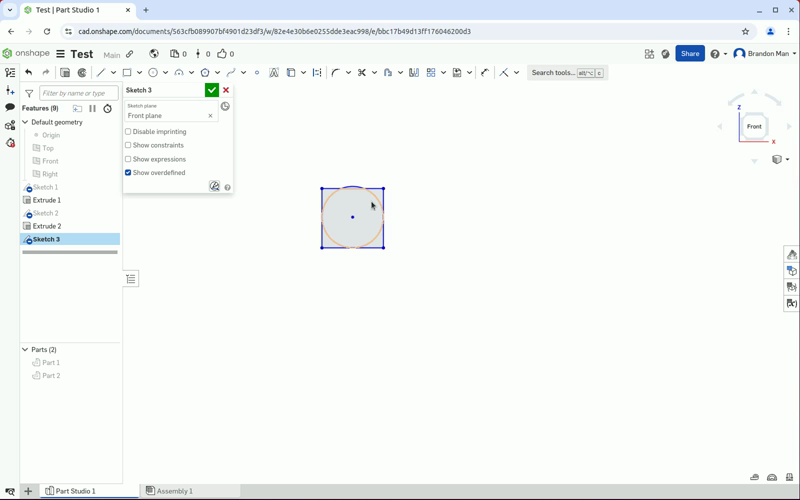
scroll(6)
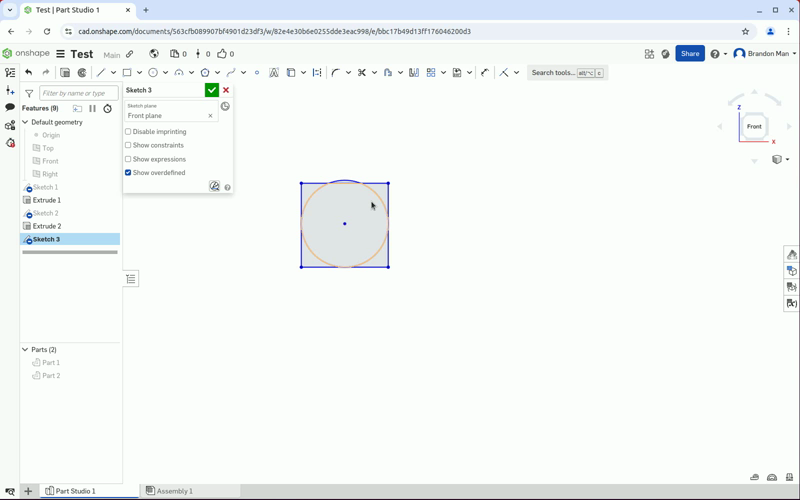
scroll(6)
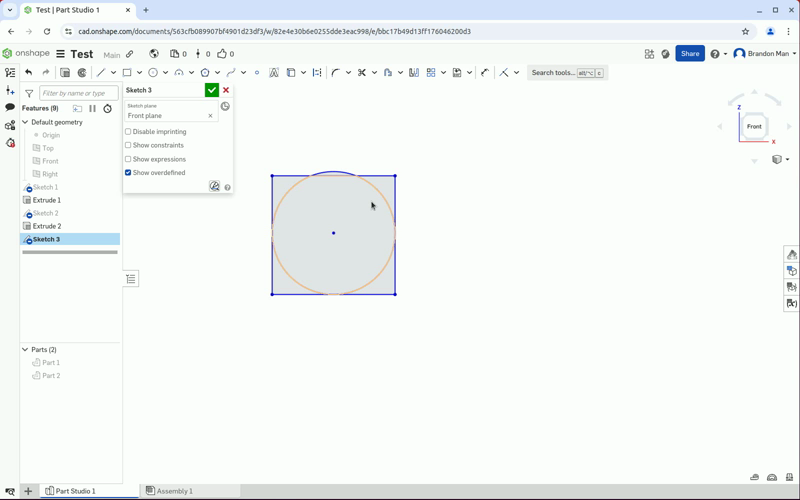
scroll(6)
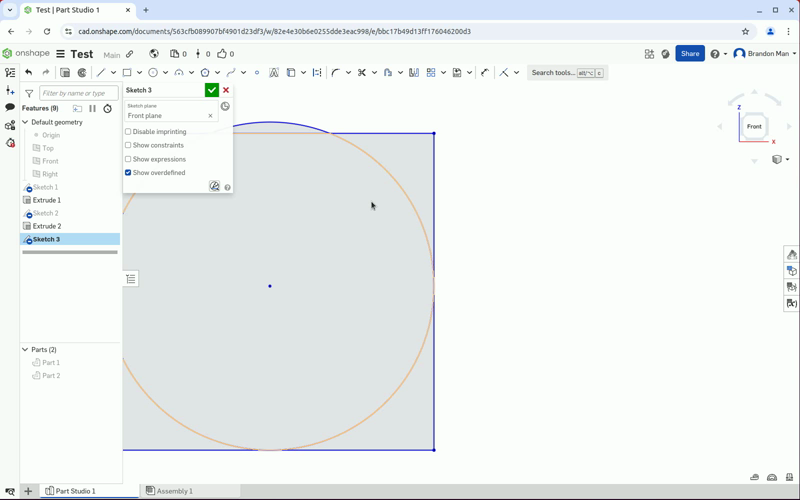
click(371, 201)
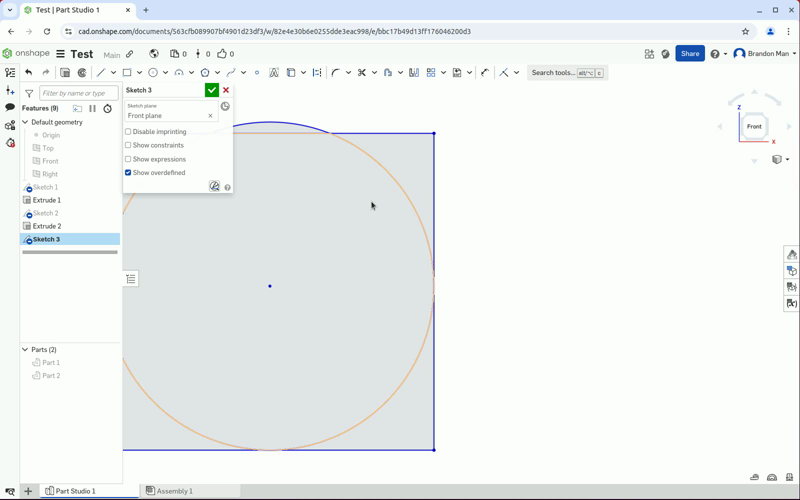
scroll(-6)
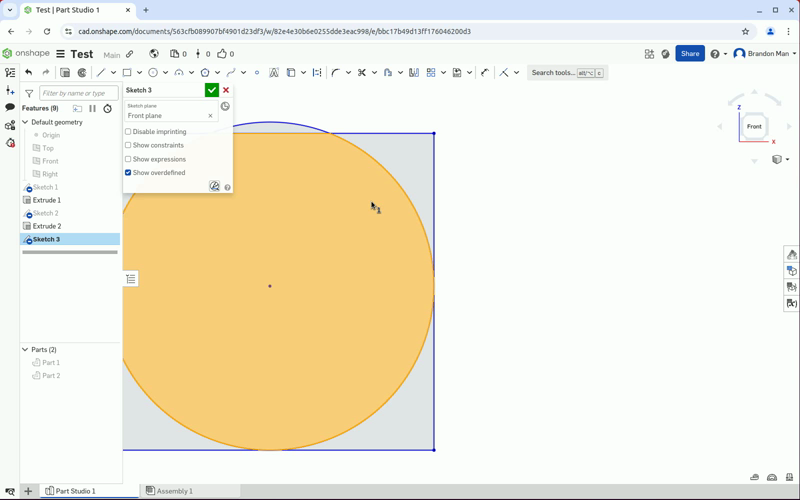
scroll(-6)
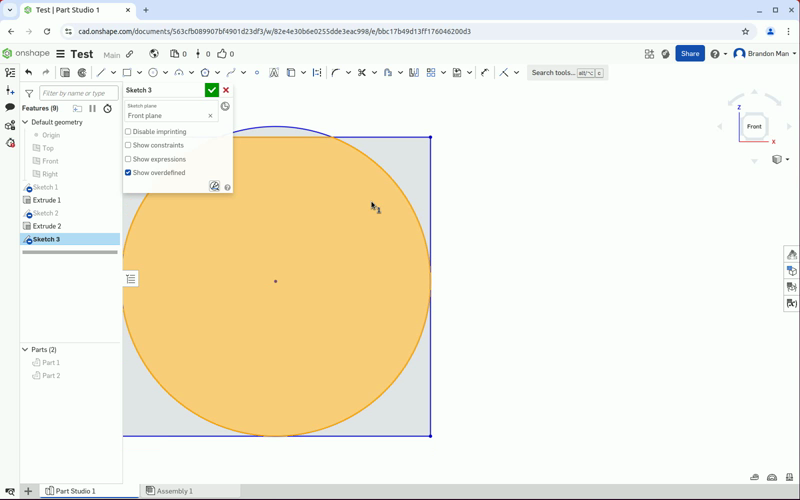
scroll(-6)
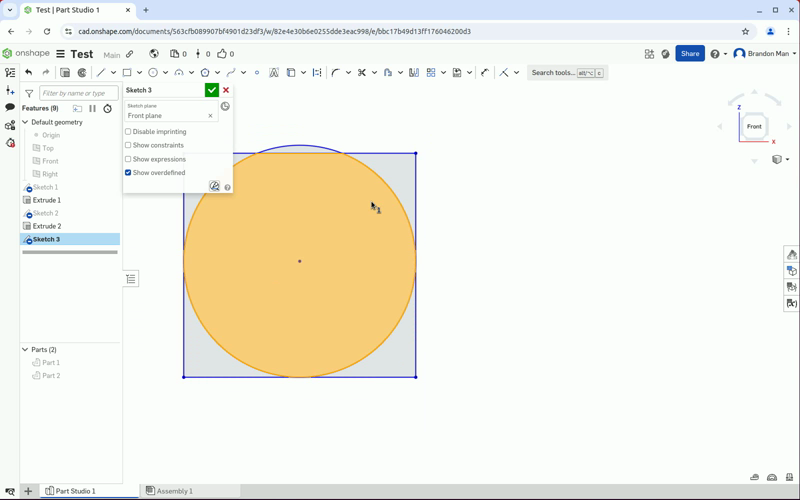
scroll(-6)
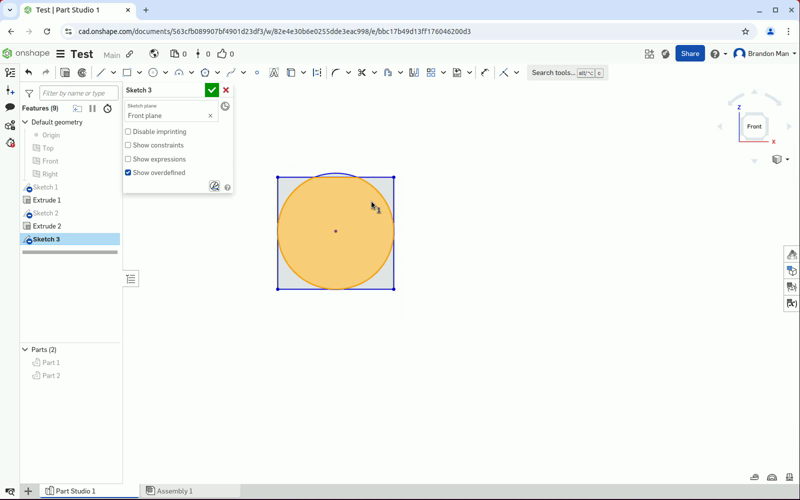
scroll(-6)
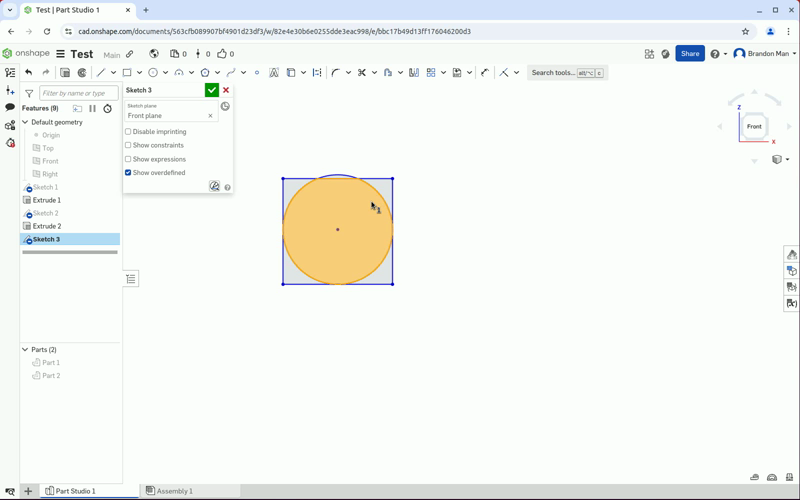
scroll(-6)
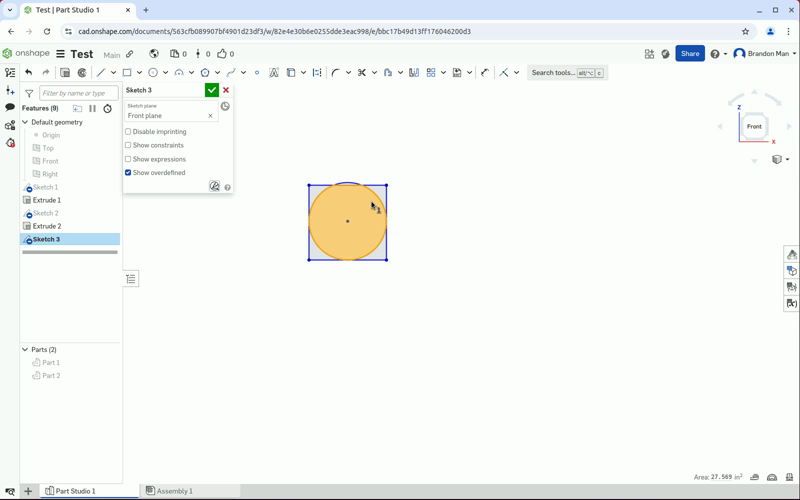
scroll(-6)
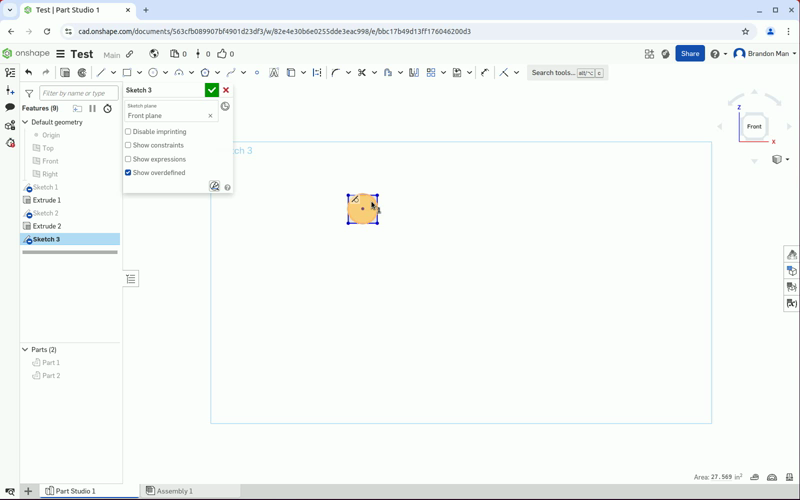
mouse_move(73, 352)
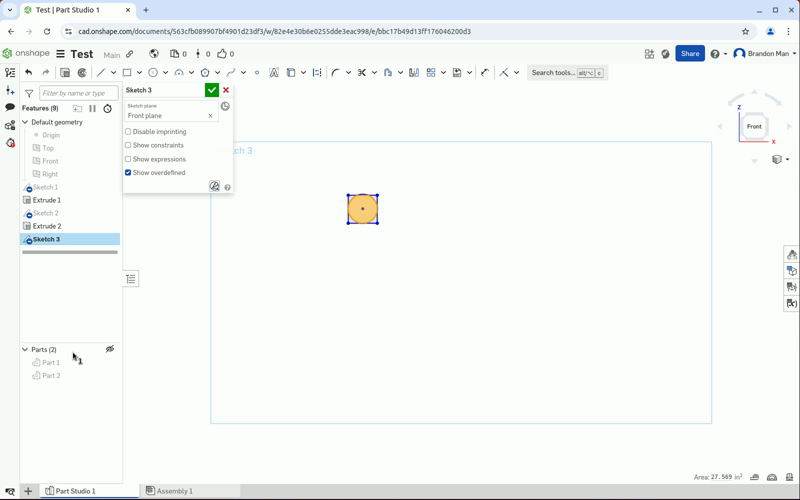
key(shift+y)
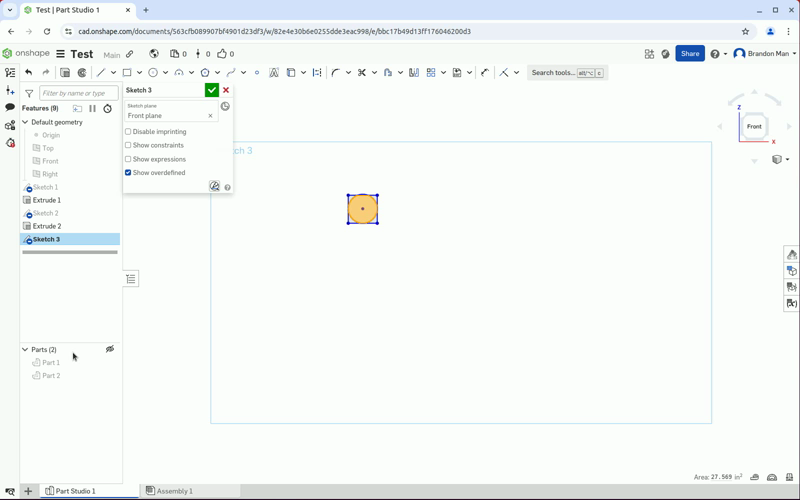
key(shift+e)
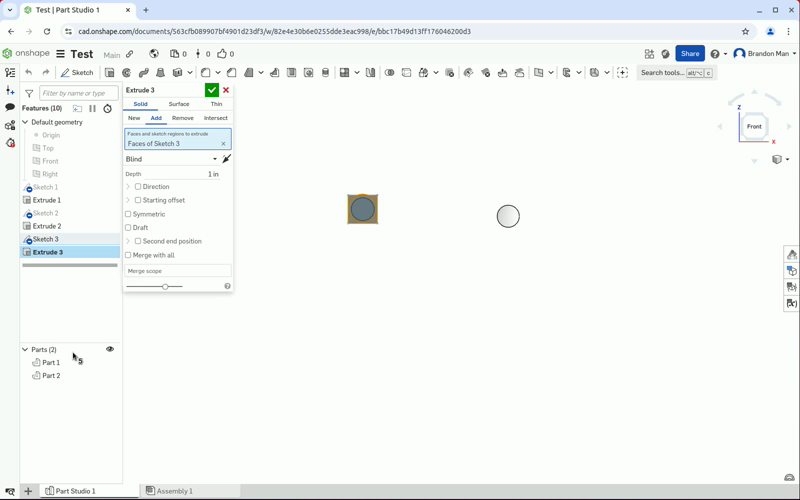
mouse_move(143, 106)
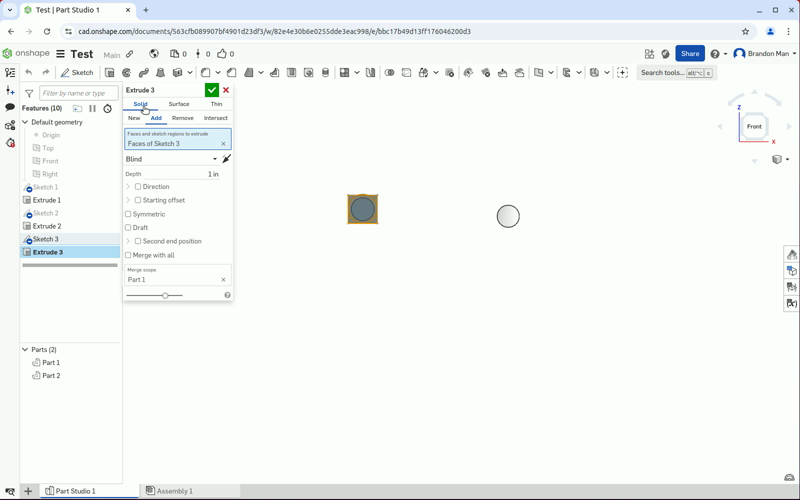
click(143, 106)
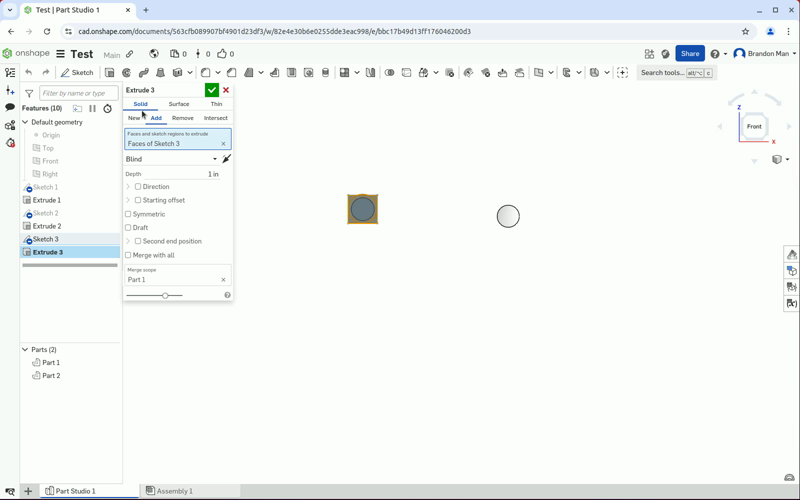
mouse_move(137, 120)
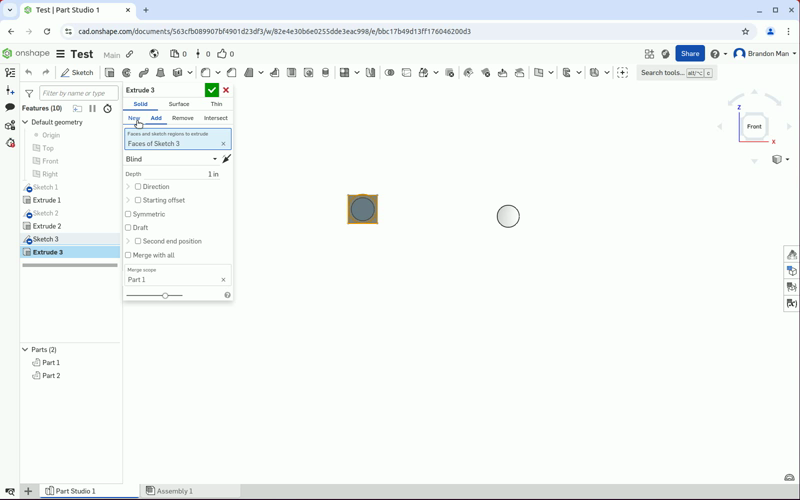
click(137, 120)
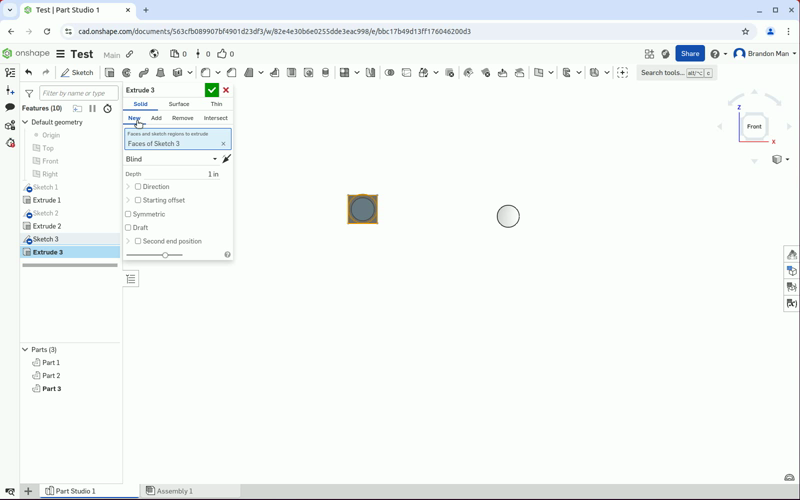
key(tab, 4)
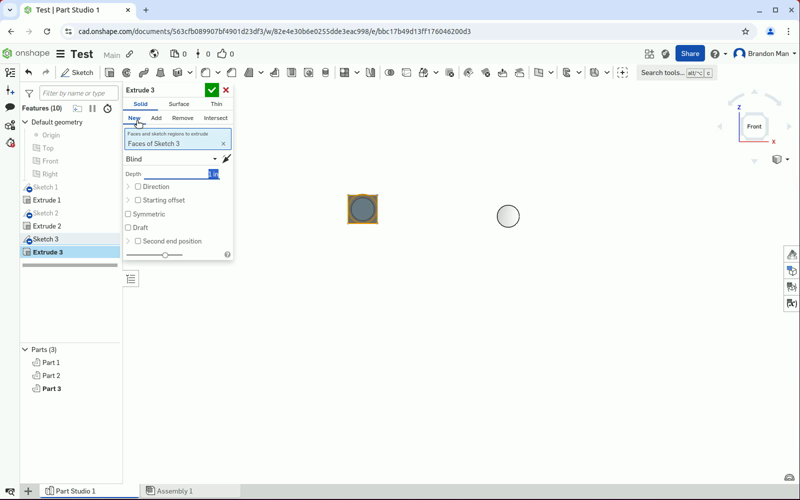
text(0.722)
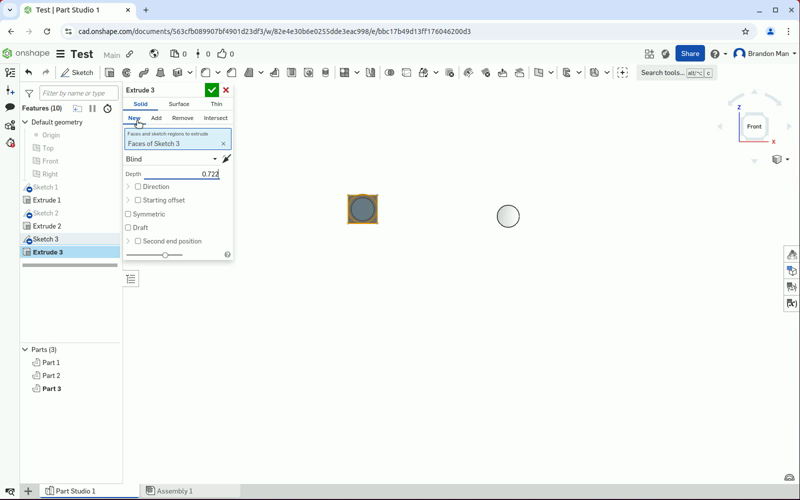
key(enter)
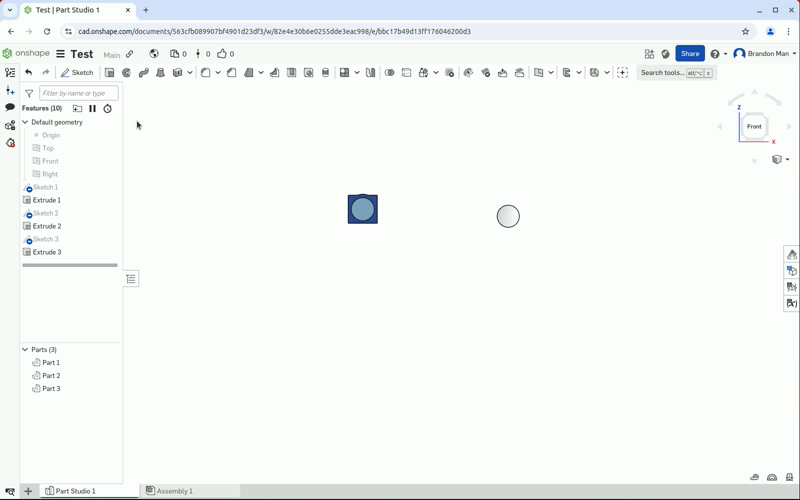
key(shift+h)
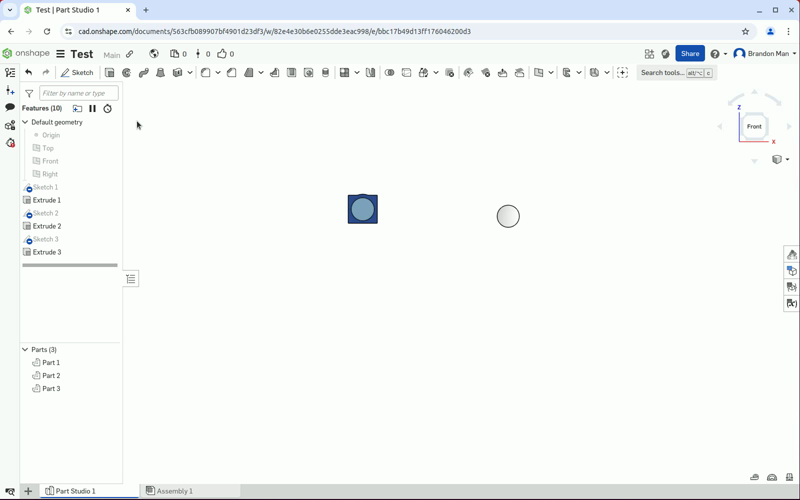
key(shift+h)
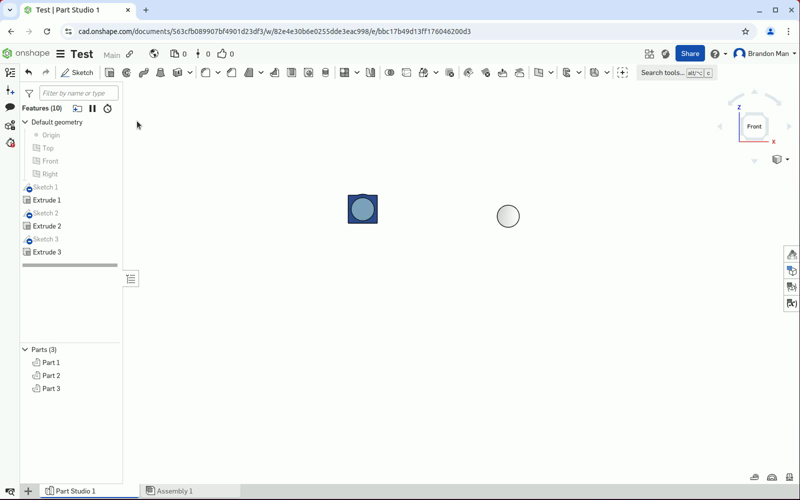
mouse_move(73, 189)
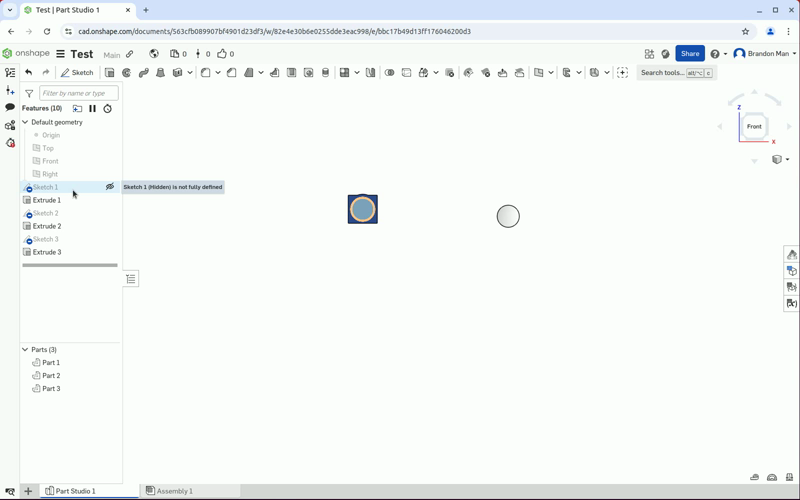
click(73, 189)
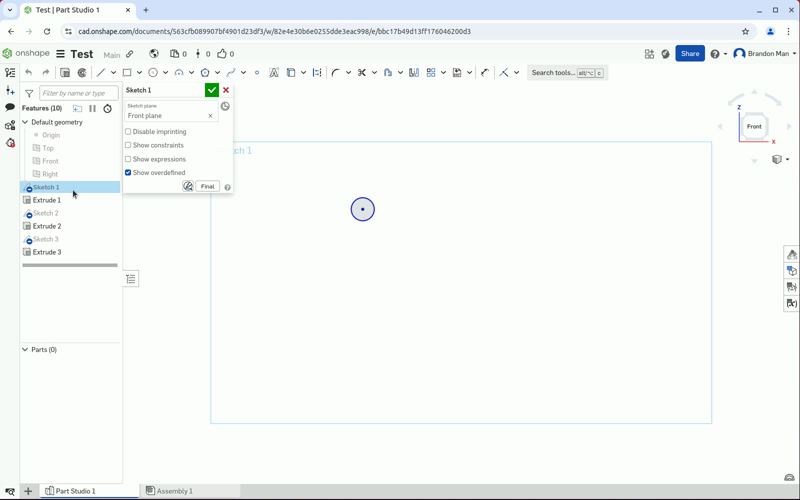
mouse_move(229, 92)
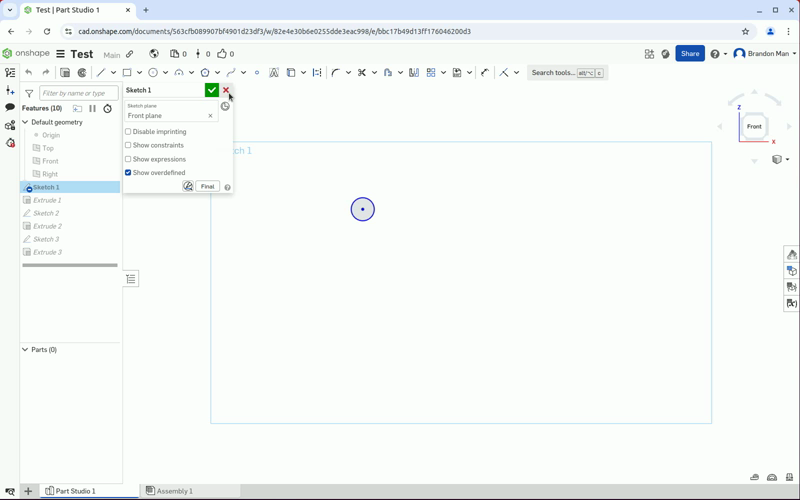
click(229, 92)
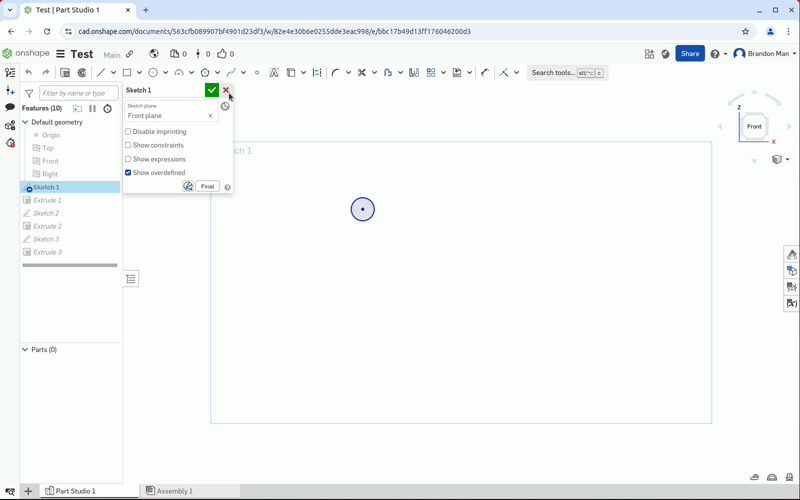
key(shift+s)
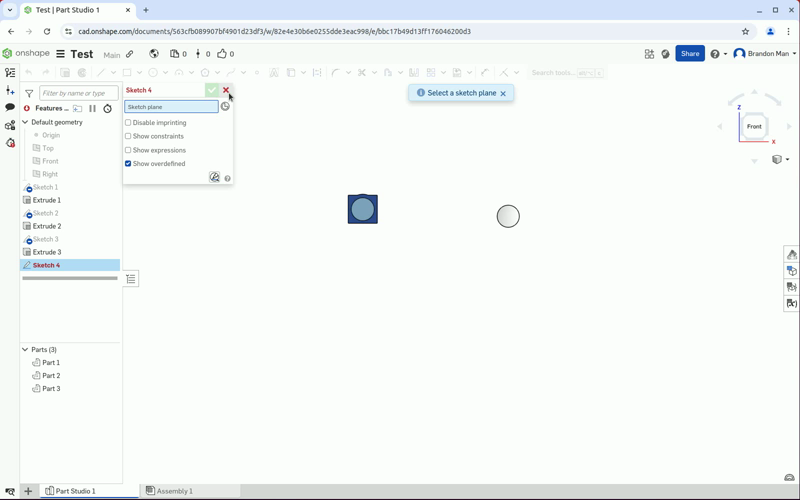
mouse_move(73, 163)
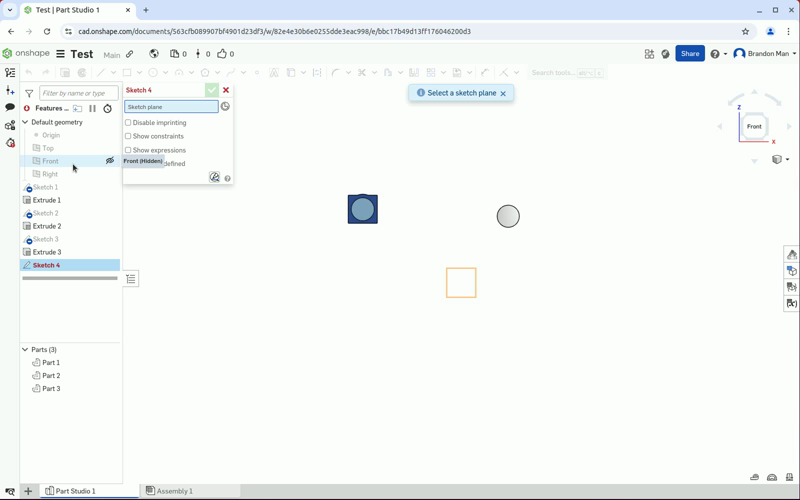
click(73, 163)
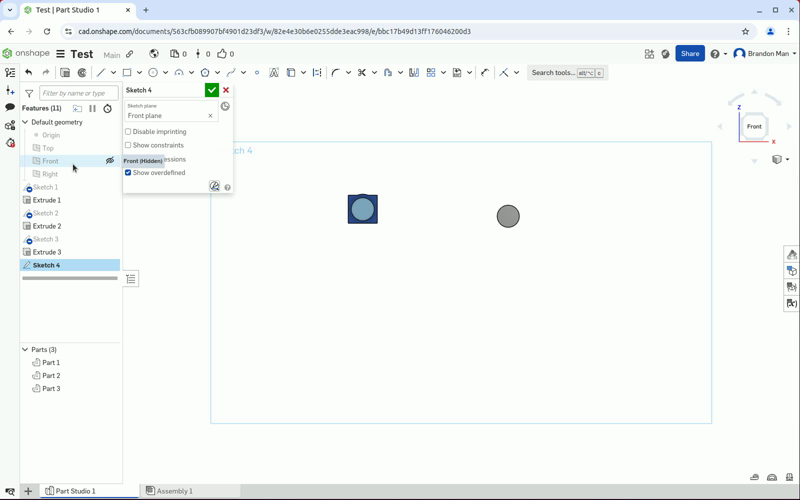
mouse_move(73, 352)
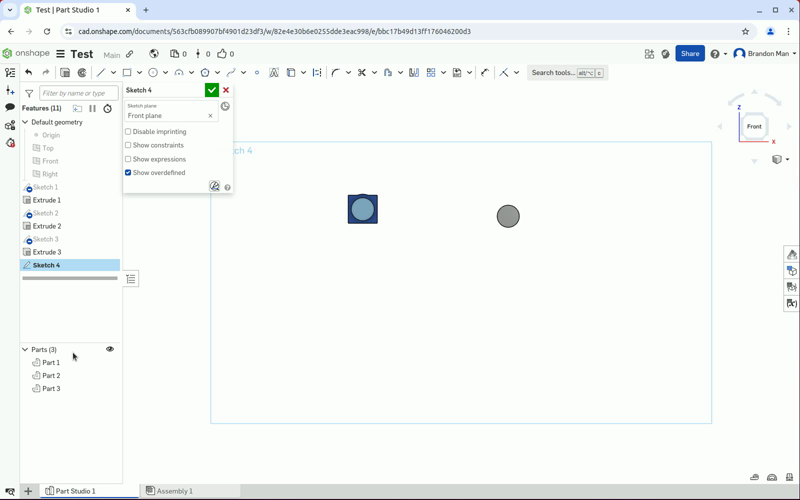
key(y)
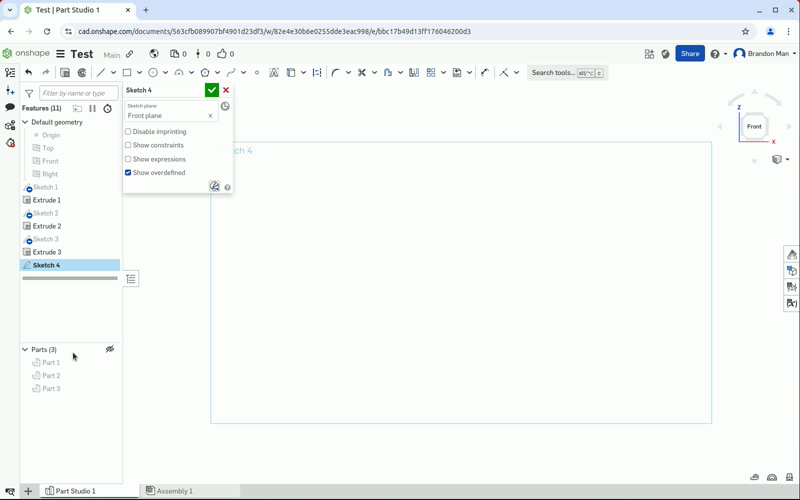
key(l)
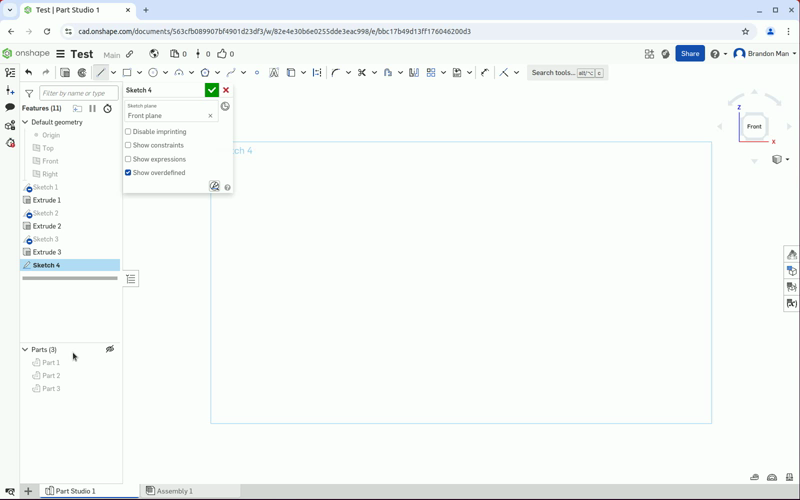
key_down(shift)
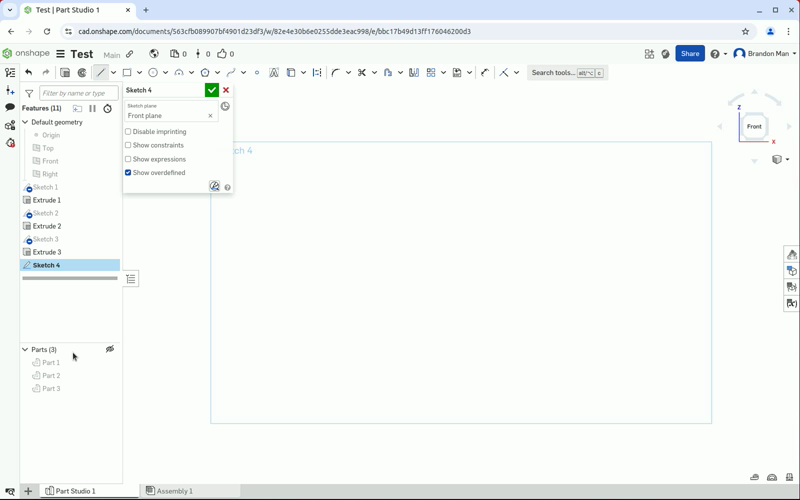
mouse_move(492, 230)
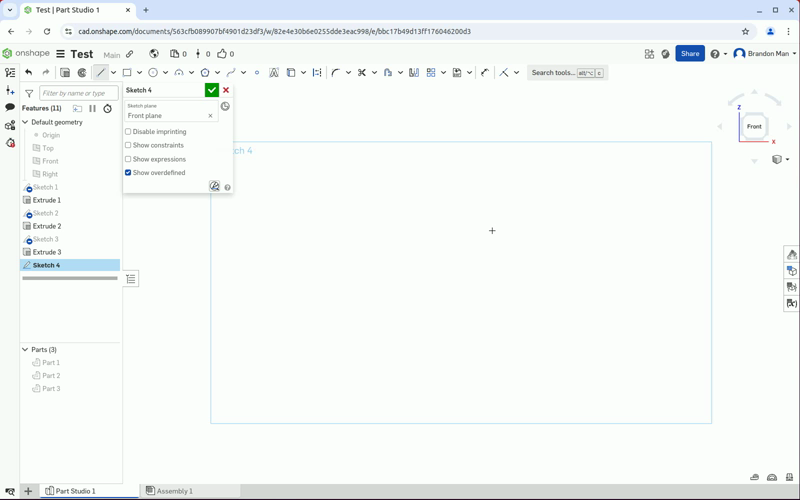
click(492, 230)
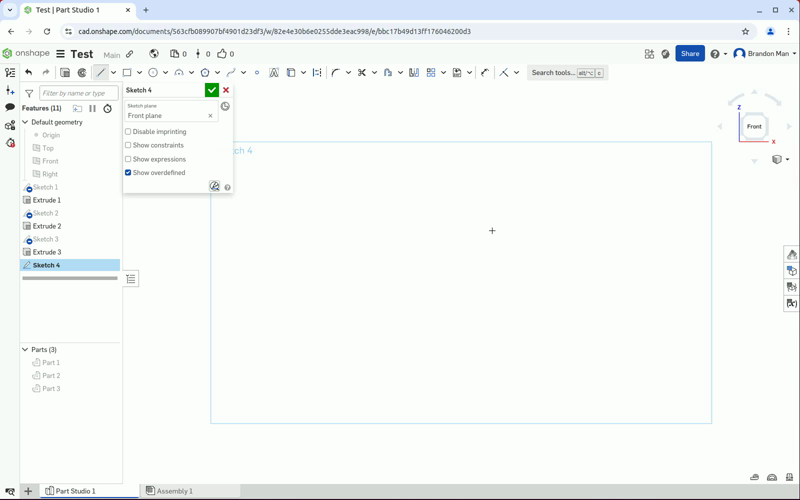
key_up(shift)
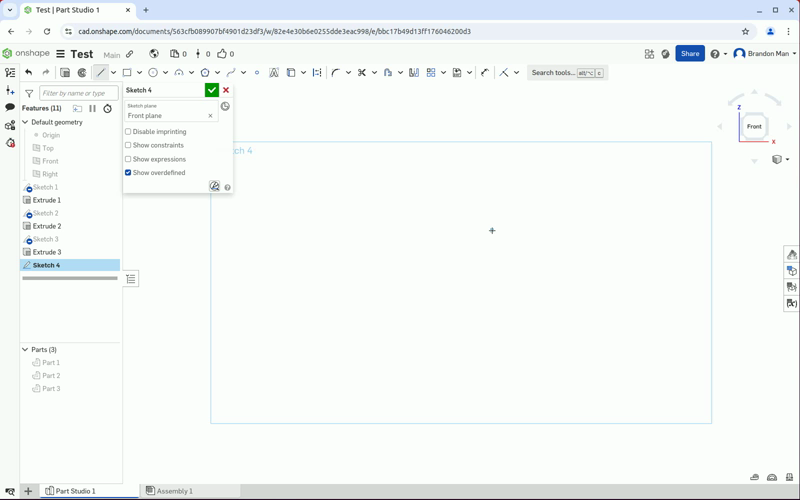
key_down(shift)
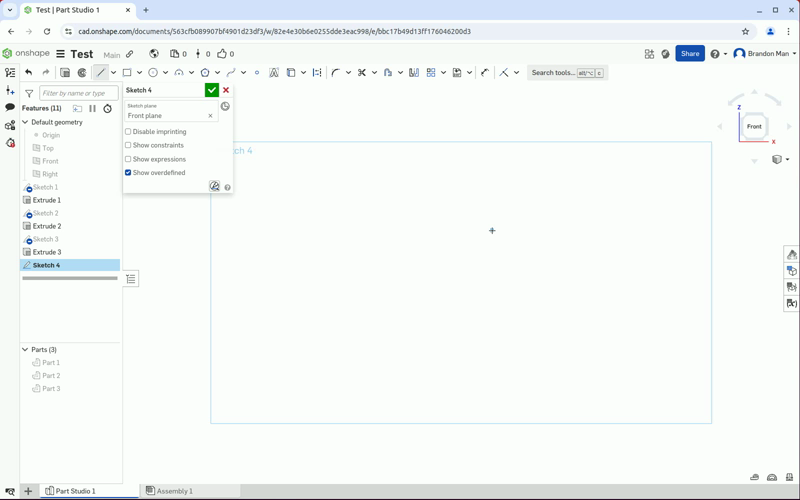
mouse_move(522, 230)
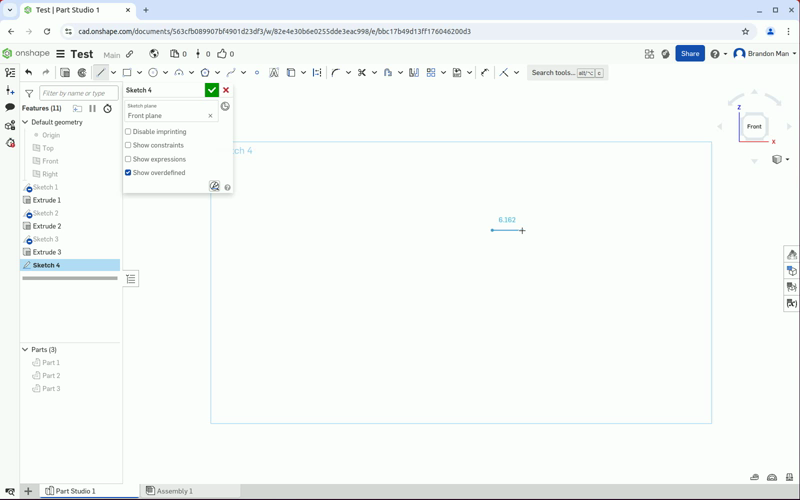
mouse_move(523, 230)
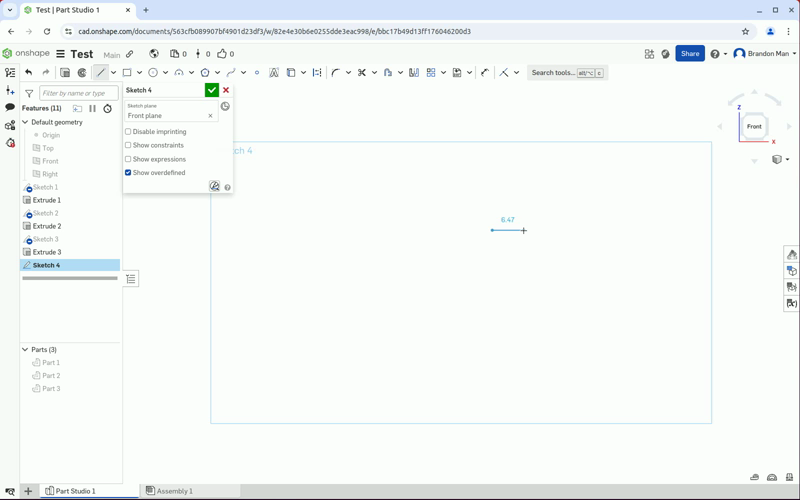
click(523, 230)
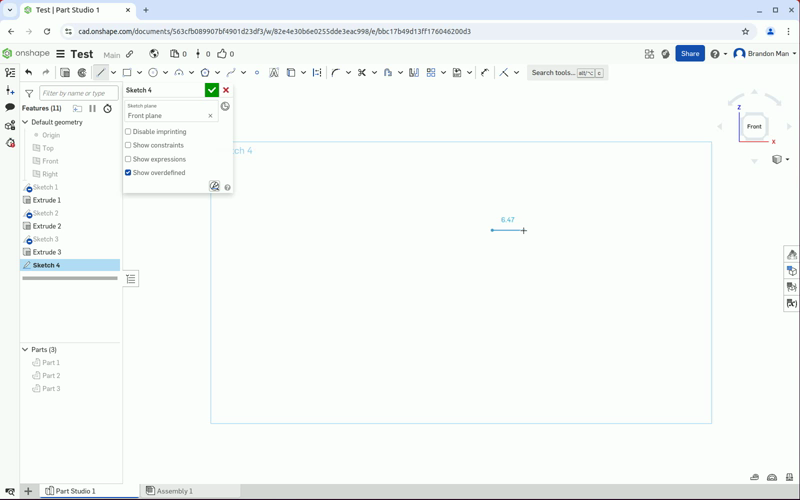
key_up(shift)
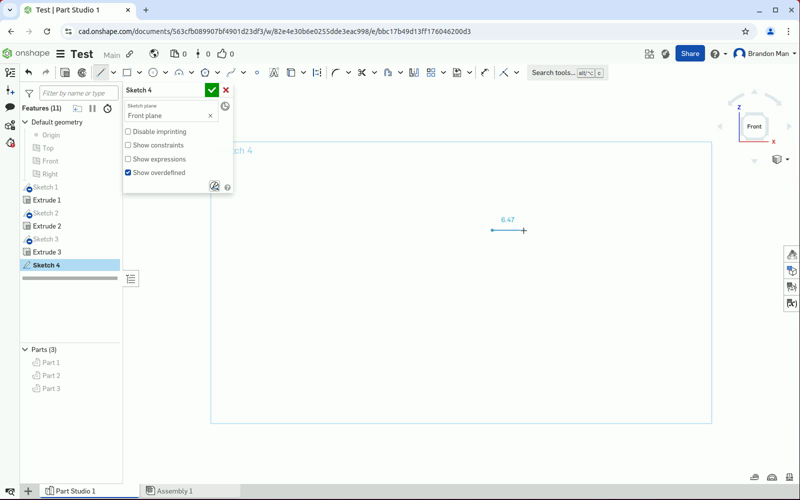
key_down(shift)
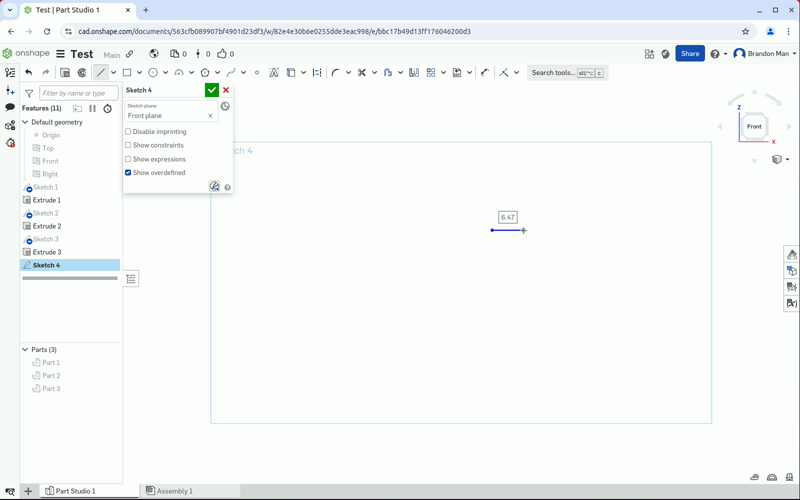
mouse_move(553, 230)
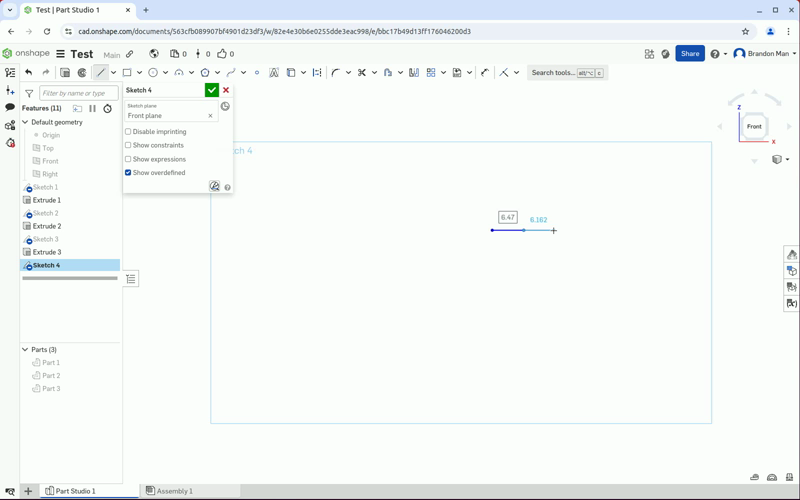
mouse_move(523, 199)
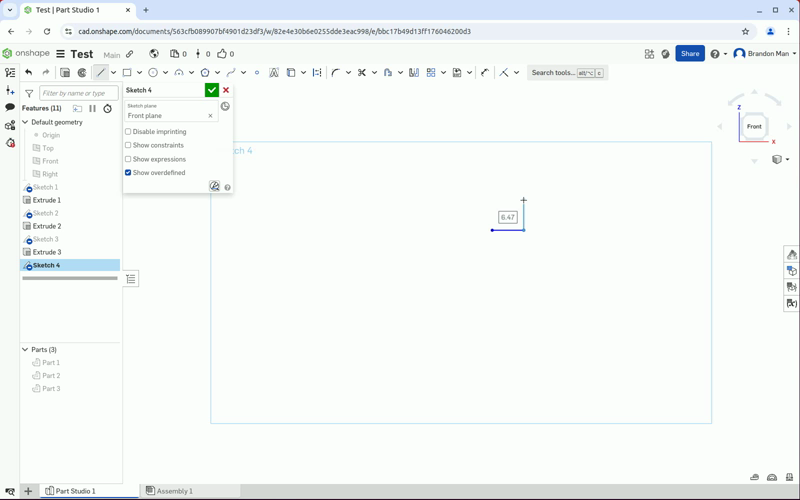
click(523, 199)
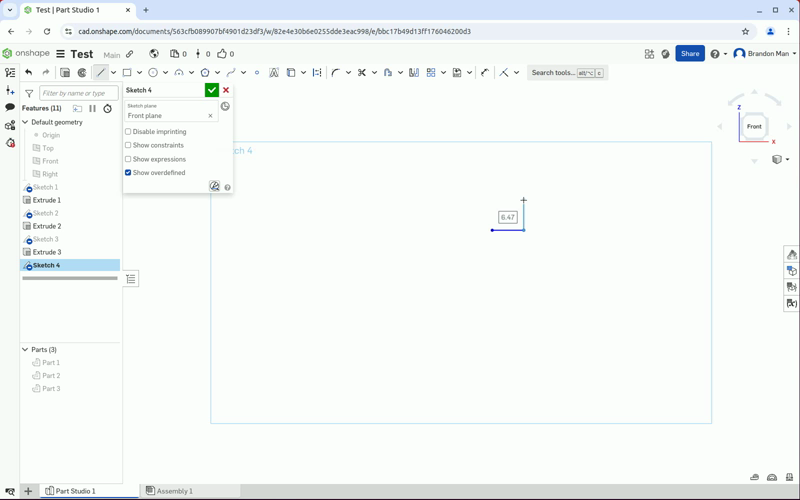
key_up(shift)
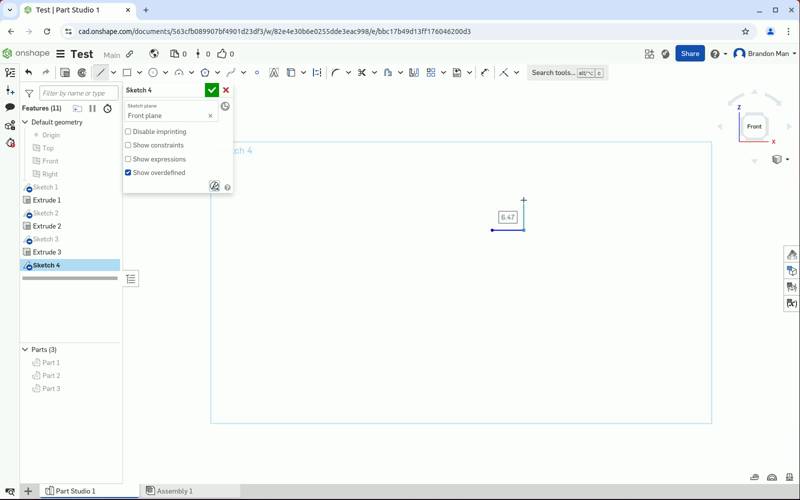
key_down(shift)
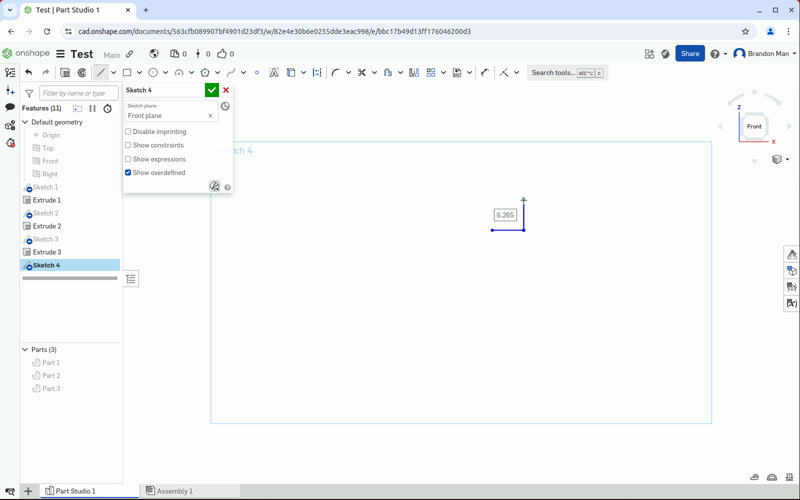
mouse_move(553, 199)
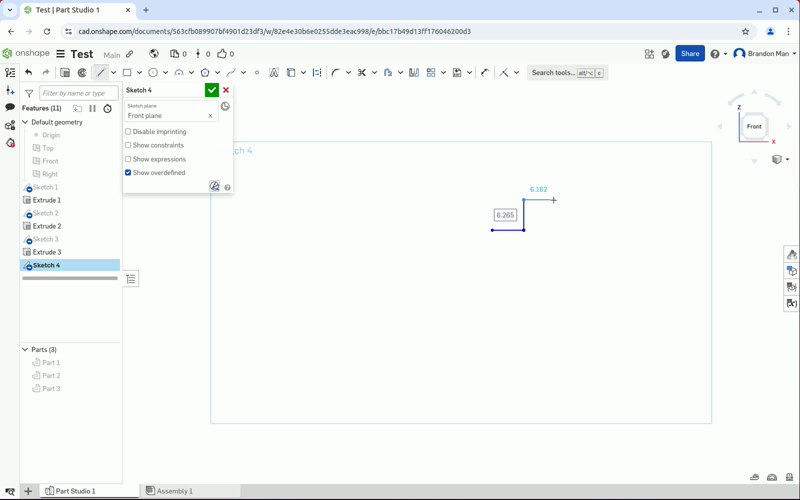
mouse_move(492, 199)
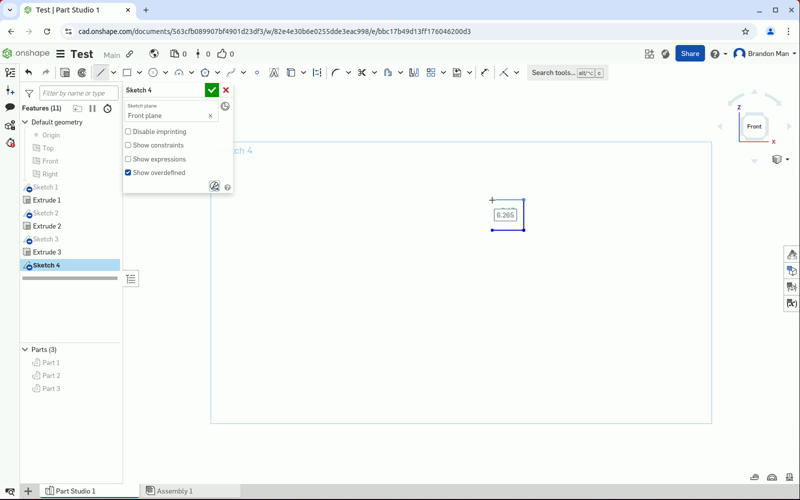
click(492, 199)
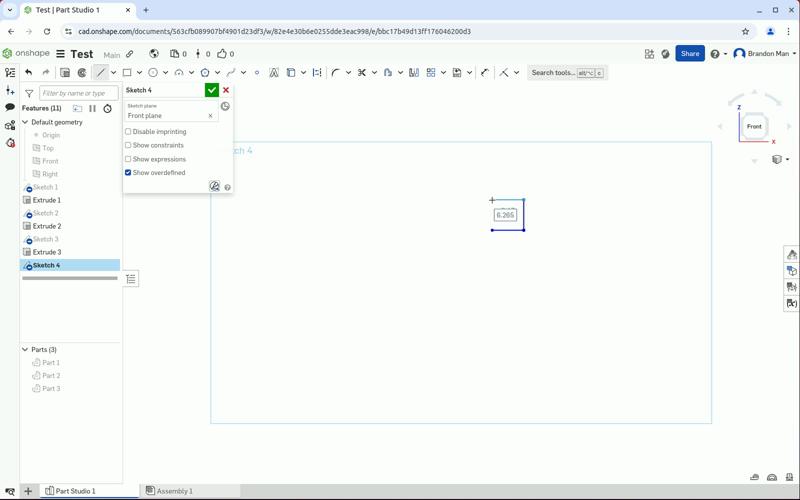
key_up(shift)
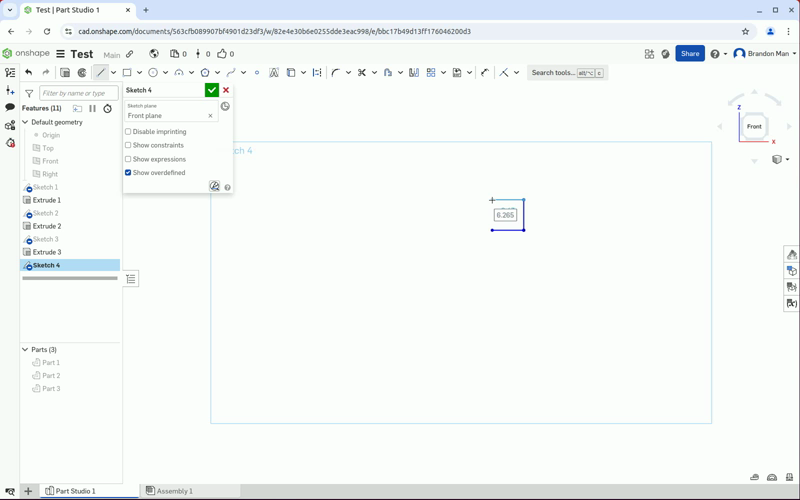
mouse_move(522, 199)
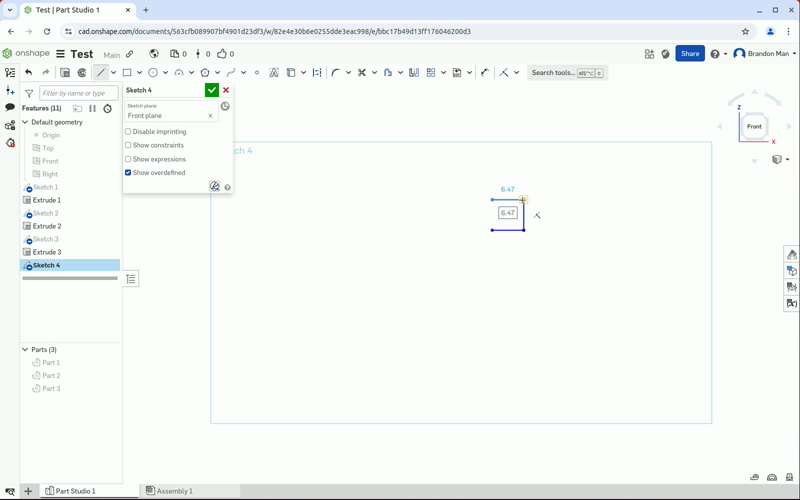
key_down(shift)
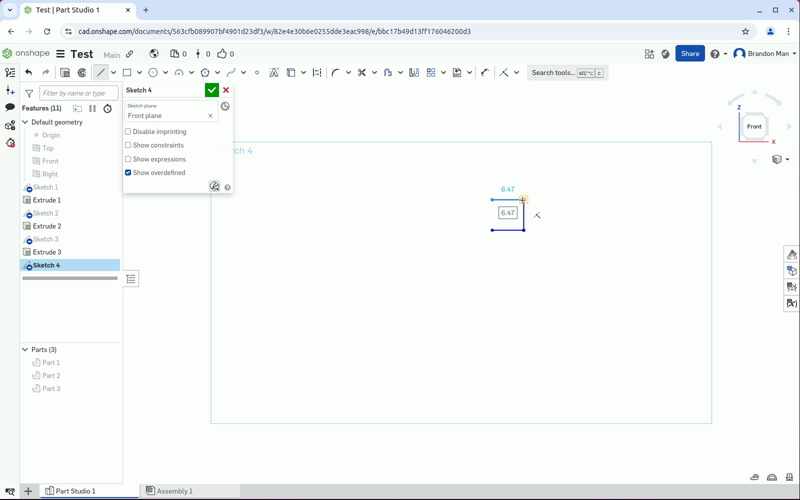
mouse_move(492, 230)
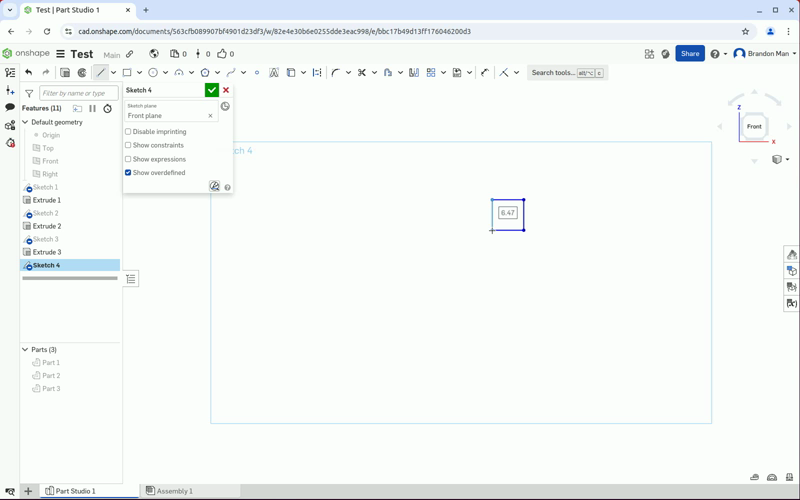
key_up(shift)
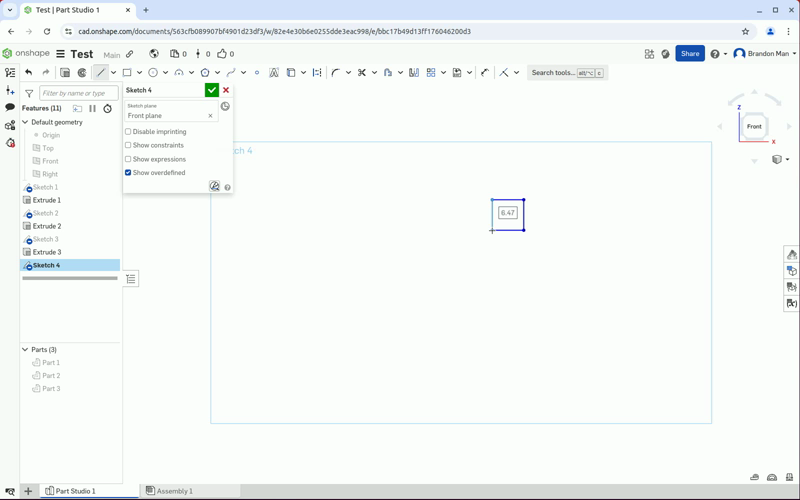
click(492, 230)
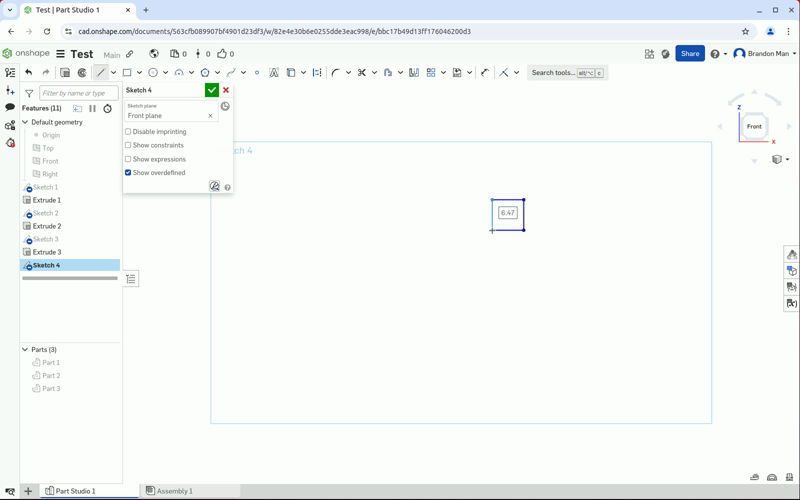
key(esc)
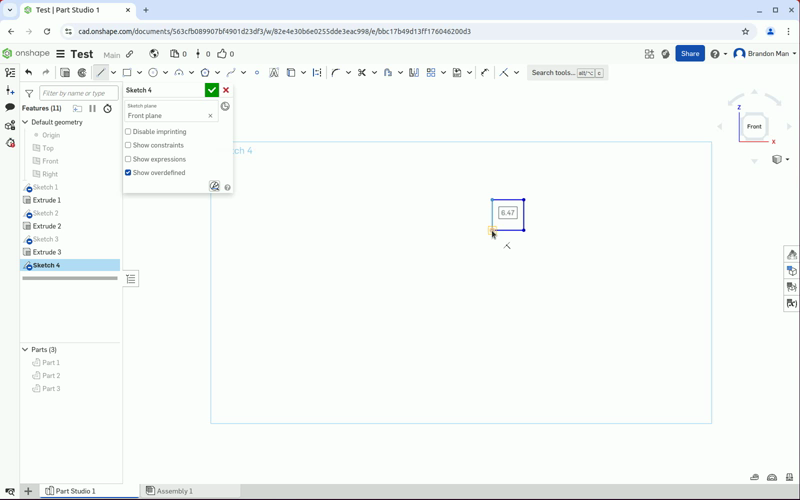
key(c)
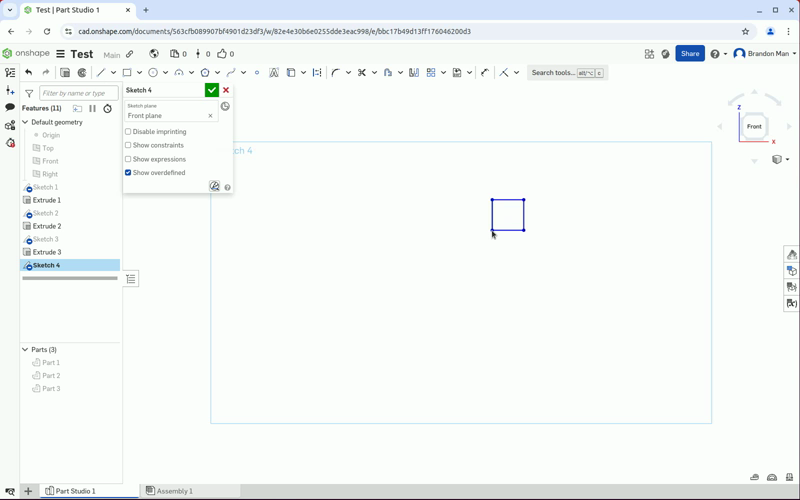
key_down(shift)
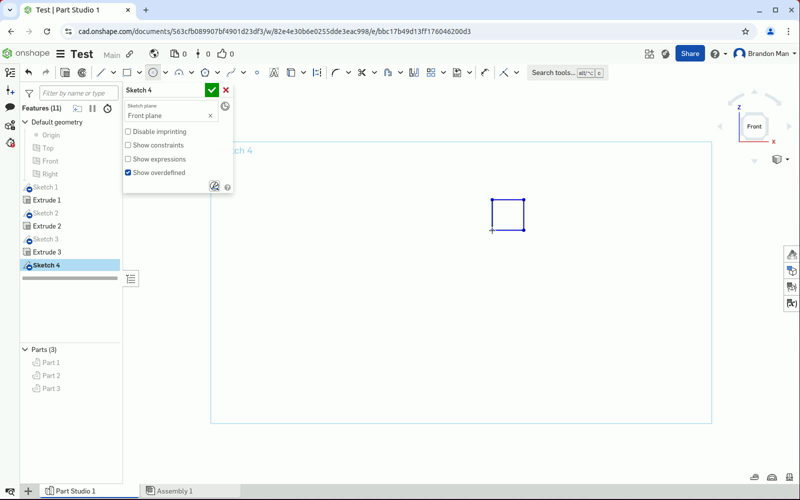
mouse_move(508, 214)
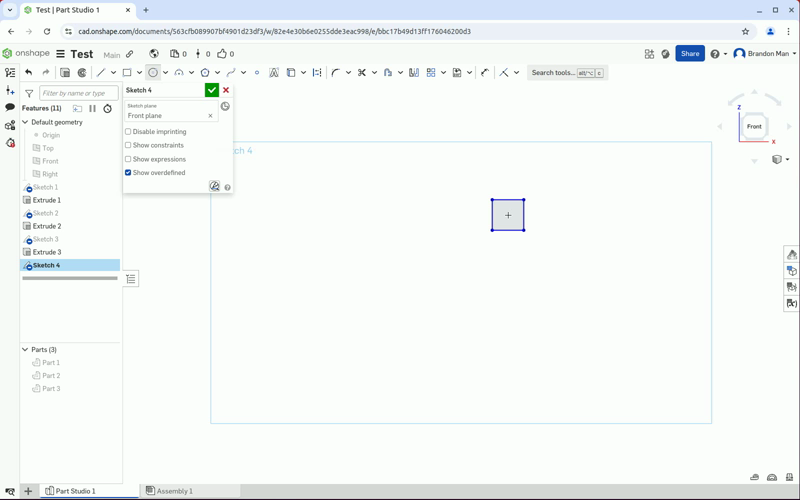
click(508, 214)
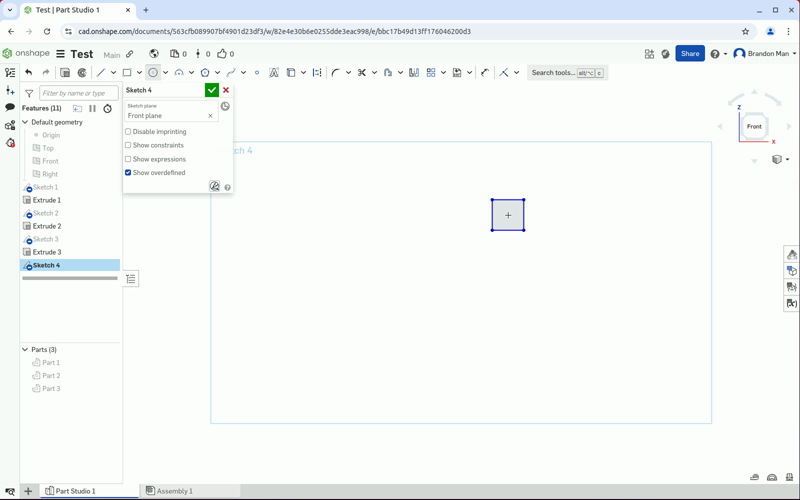
key_up(shift)
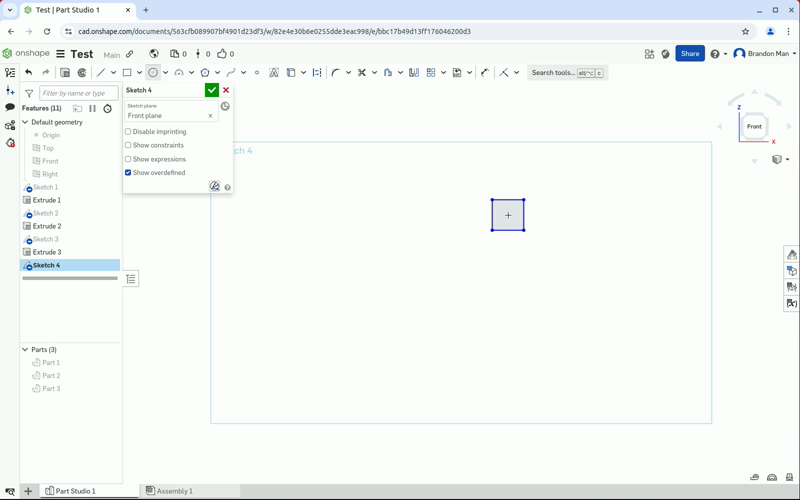
mouse_move(519, 214)
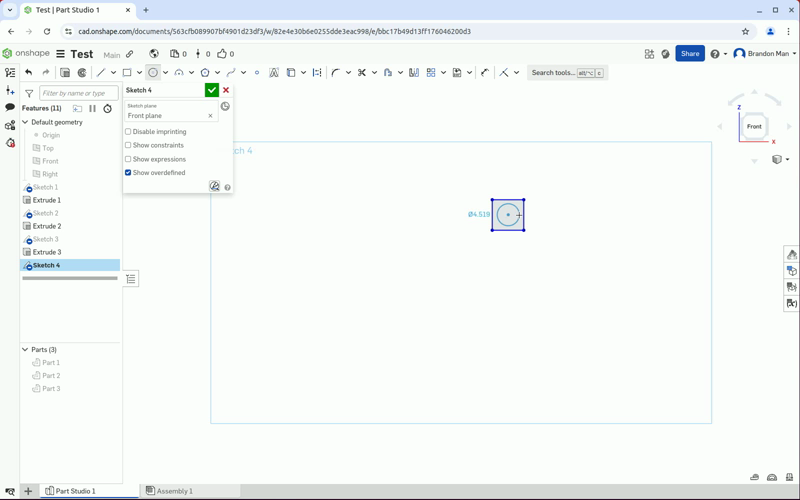
click(519, 214)
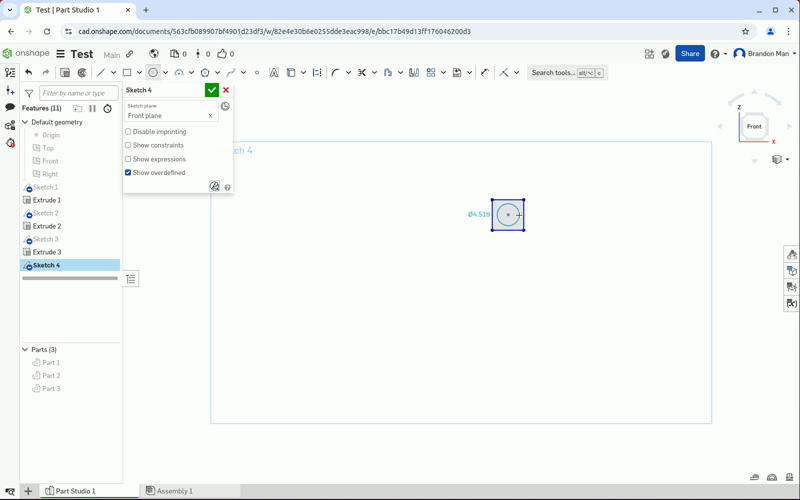
key(esc)
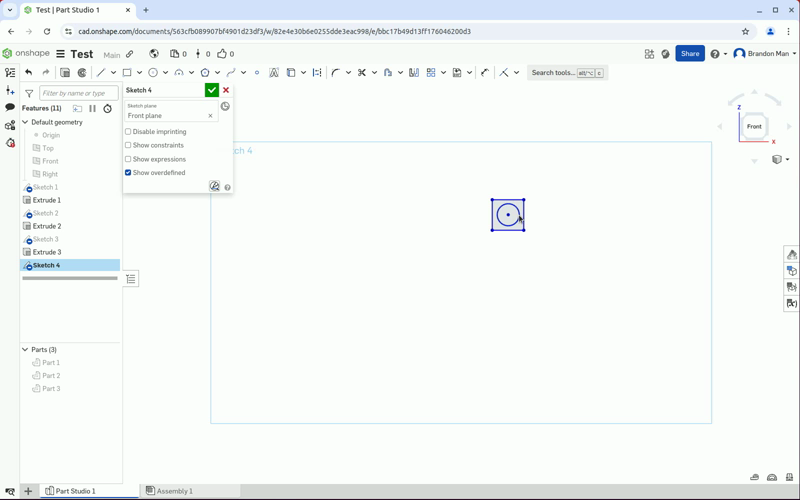
mouse_move(504, 228)
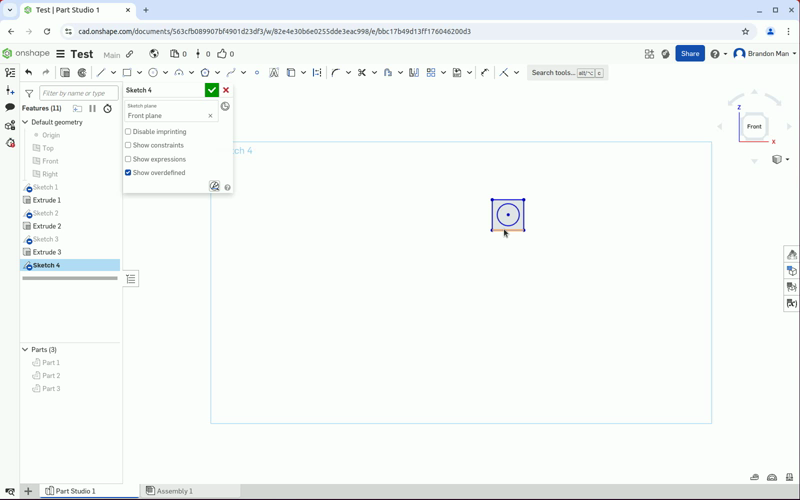
scroll(6)
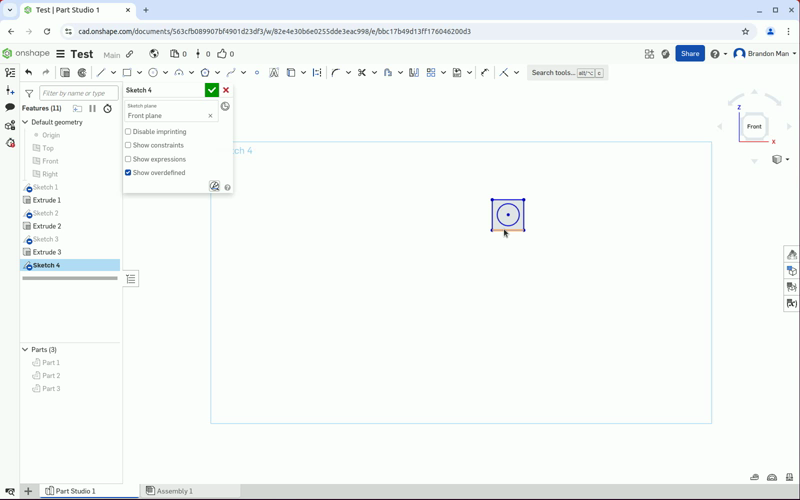
scroll(6)
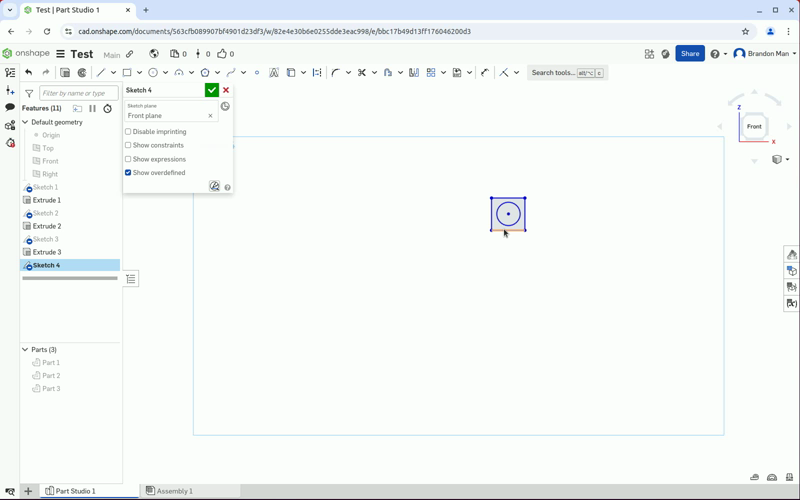
scroll(6)
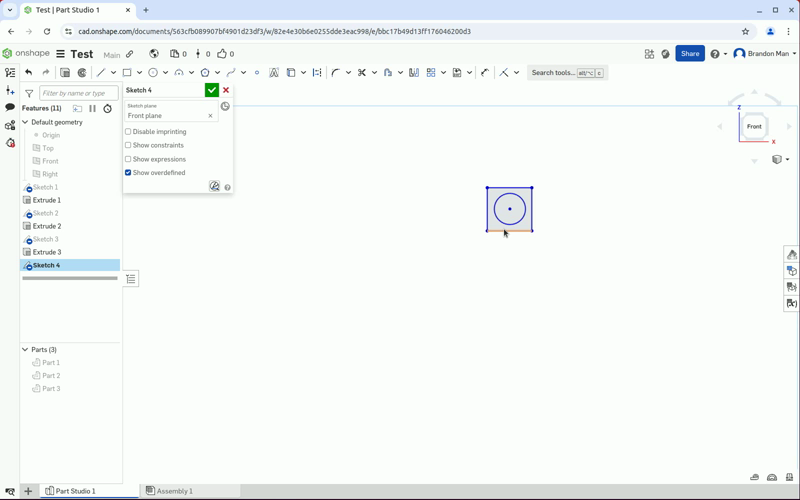
scroll(6)
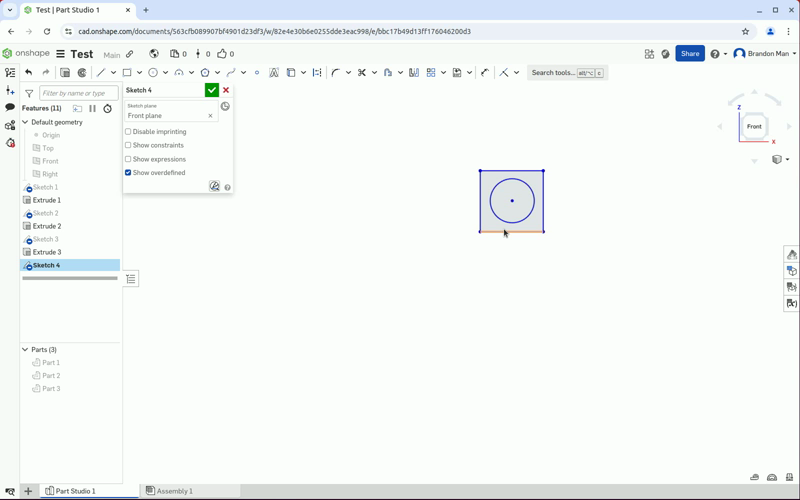
scroll(6)
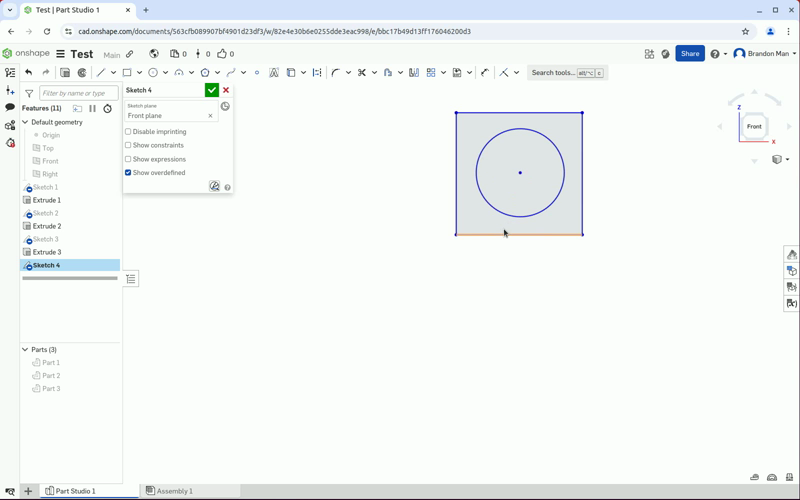
scroll(6)
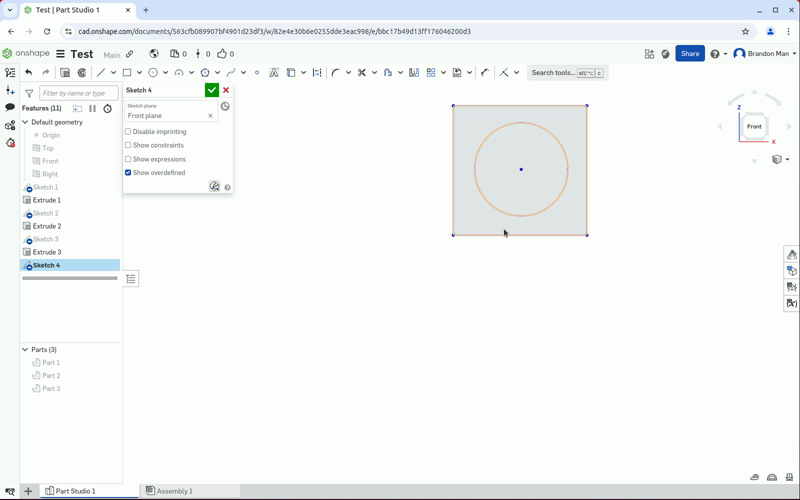
scroll(6)
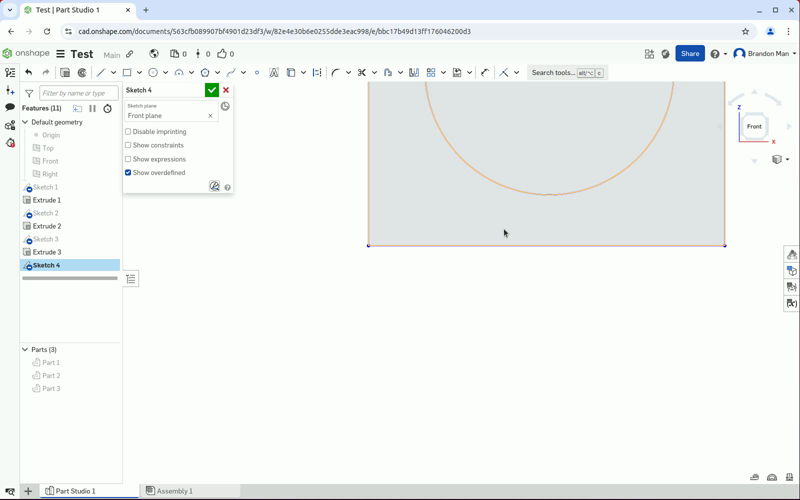
click(504, 228)
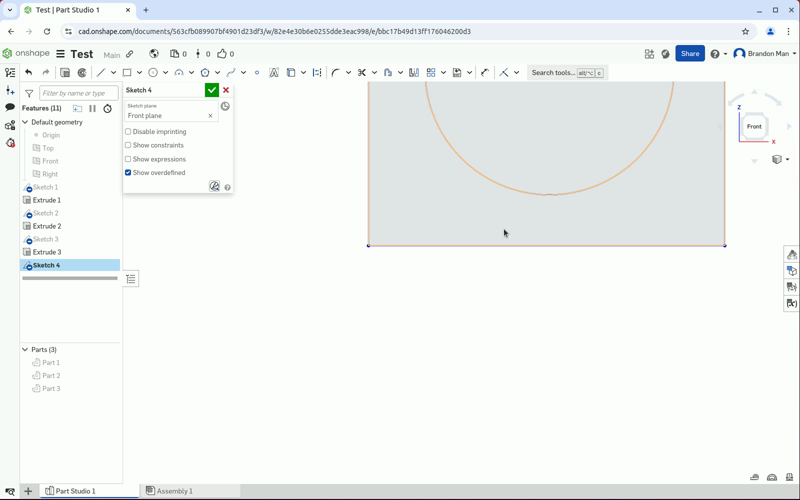
scroll(-6)
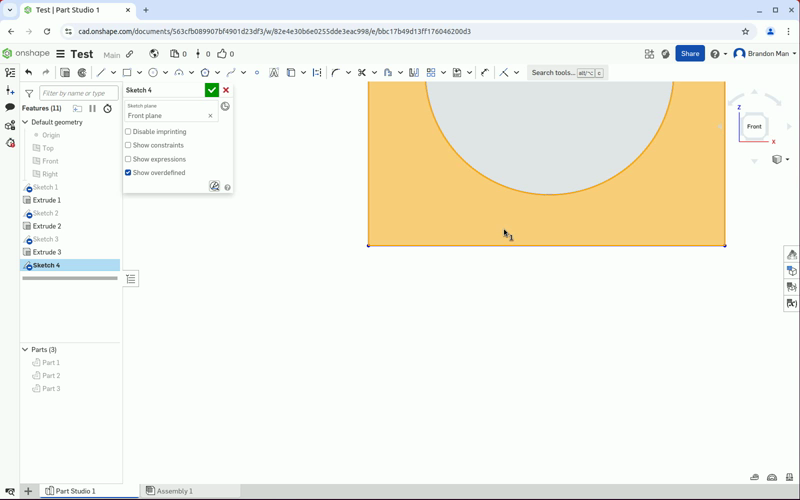
scroll(-6)
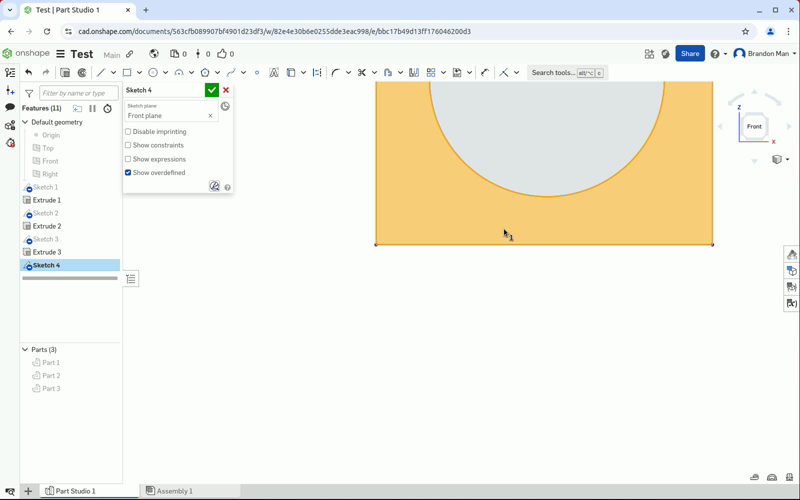
scroll(-6)
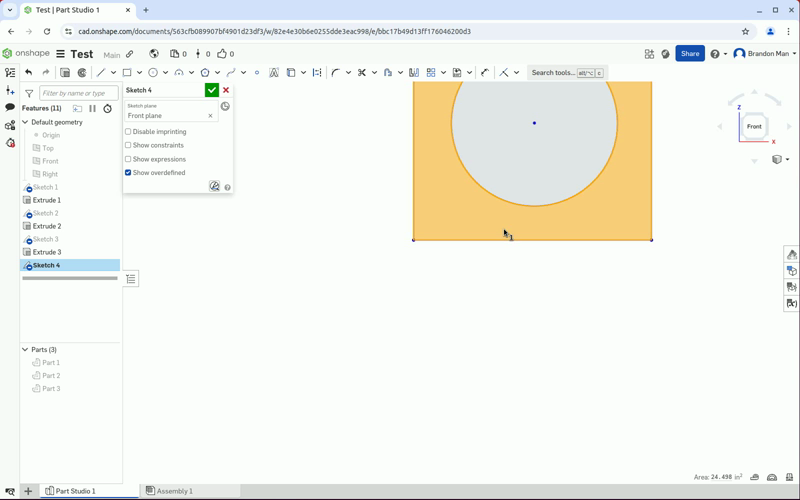
scroll(-6)
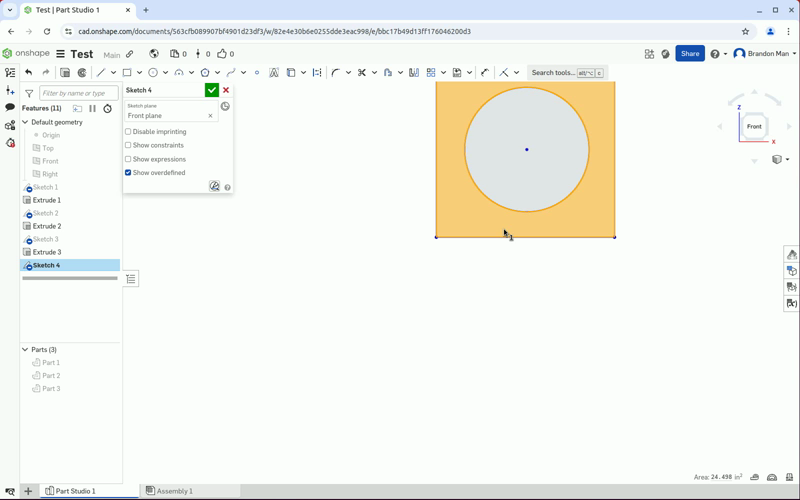
scroll(-6)
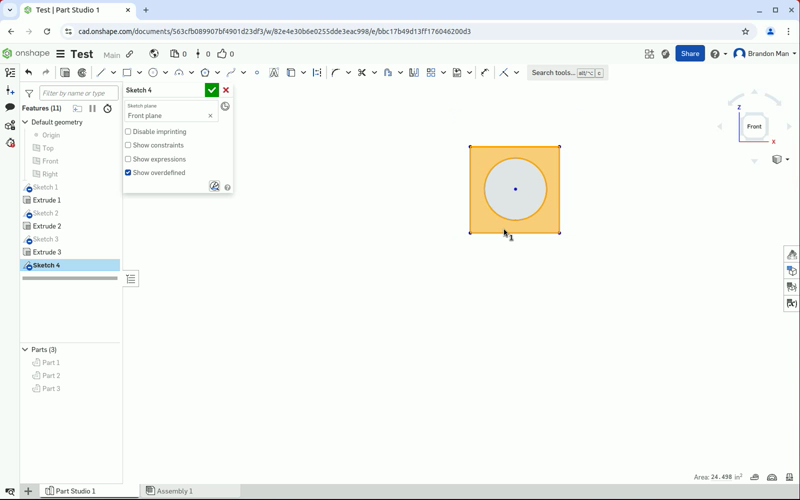
scroll(-6)
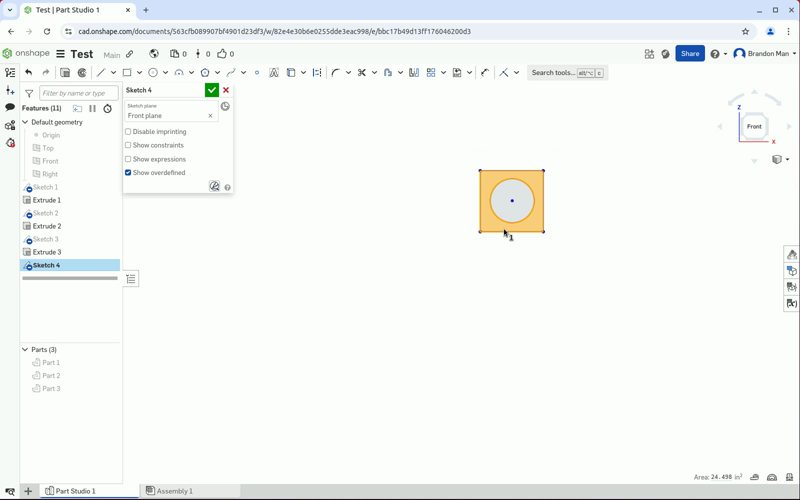
scroll(-6)
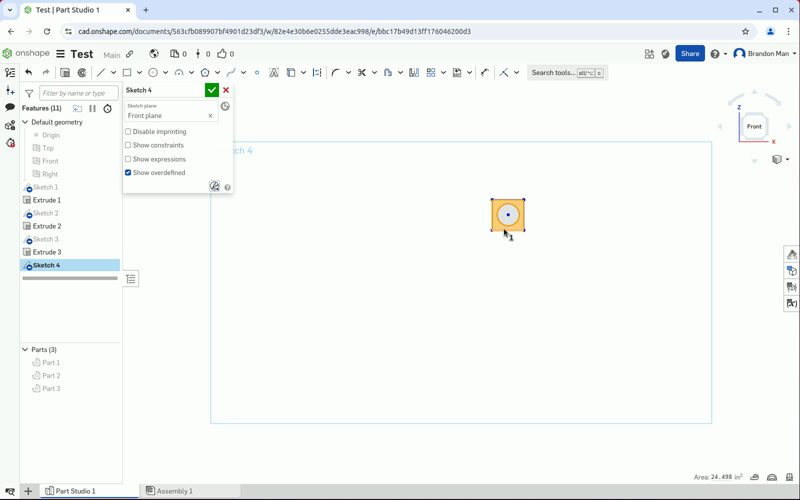
mouse_move(73, 352)
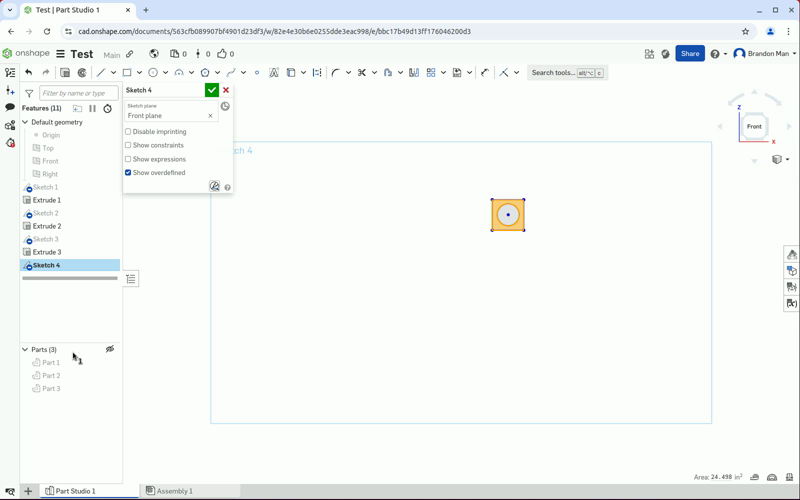
key(shift+y)
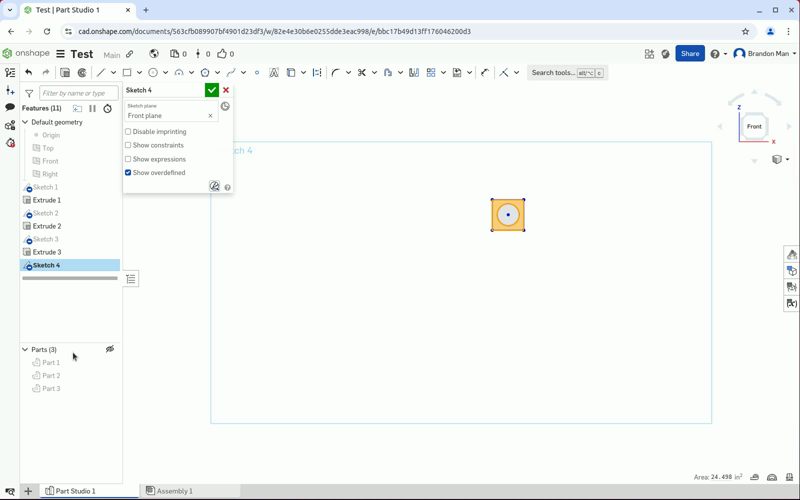
key(shift+e)
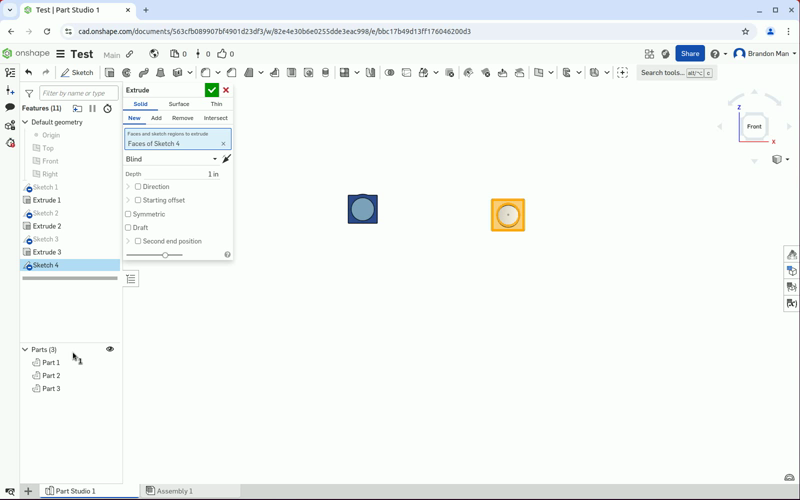
mouse_move(143, 106)
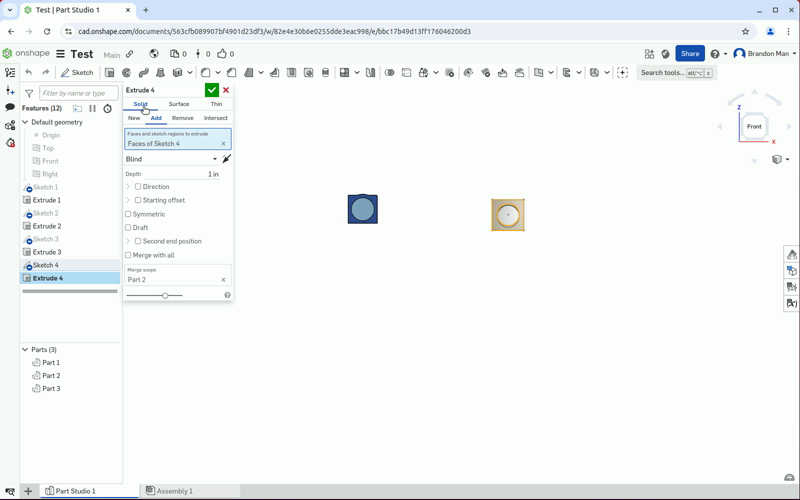
click(143, 106)
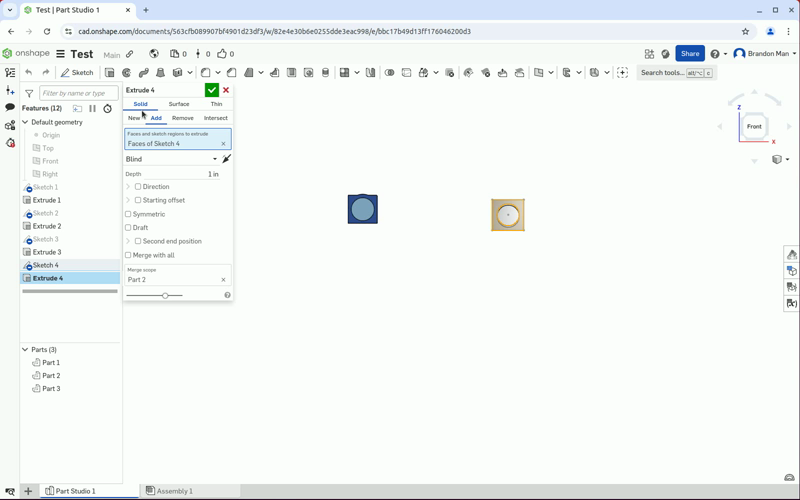
mouse_move(137, 120)
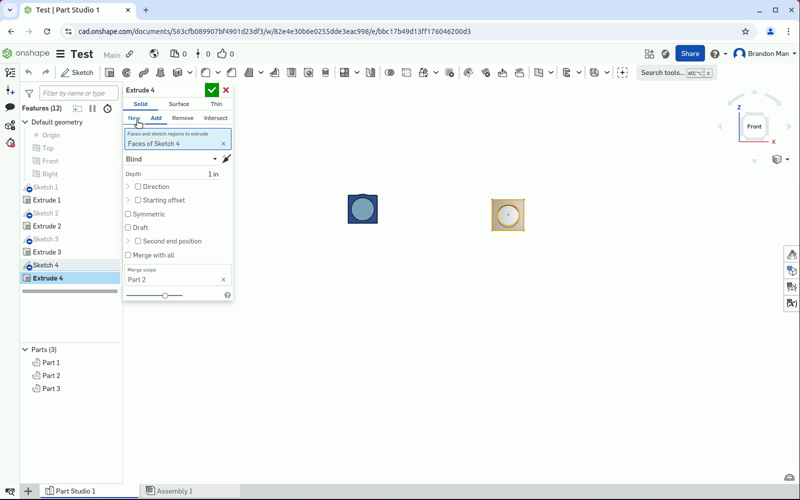
click(137, 120)
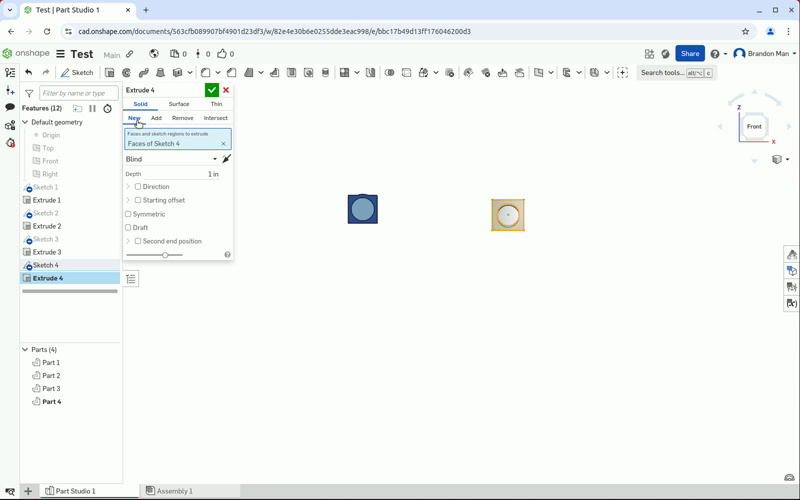
key(tab, 4)
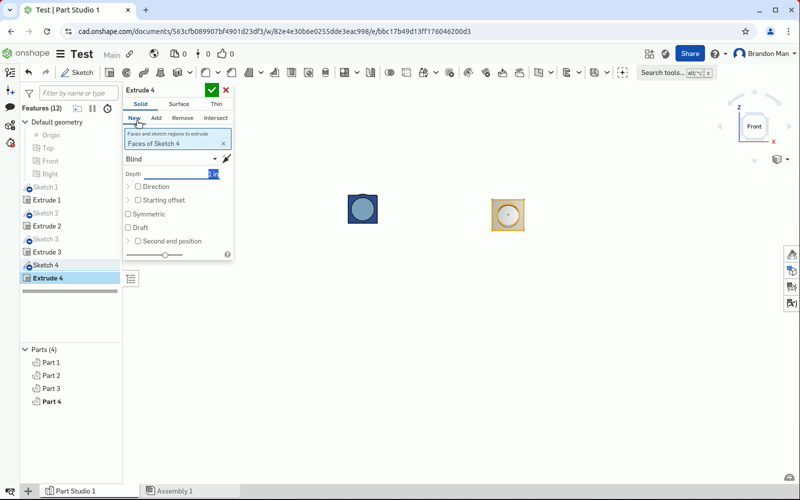
text(0.722)
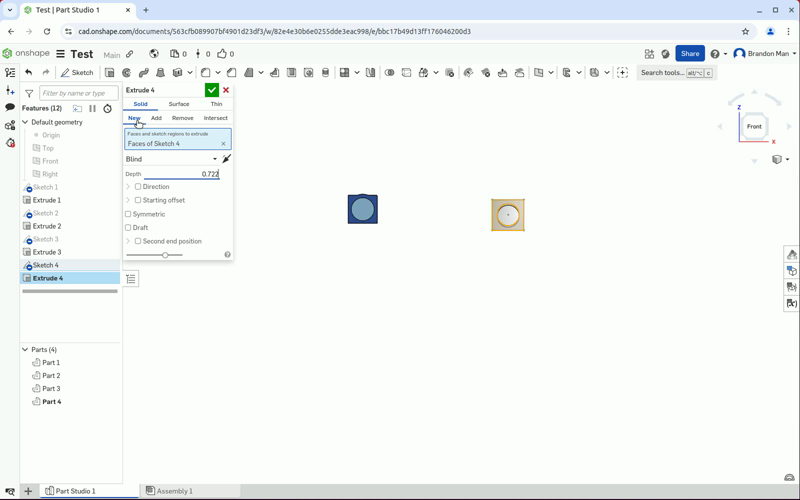
key(enter)
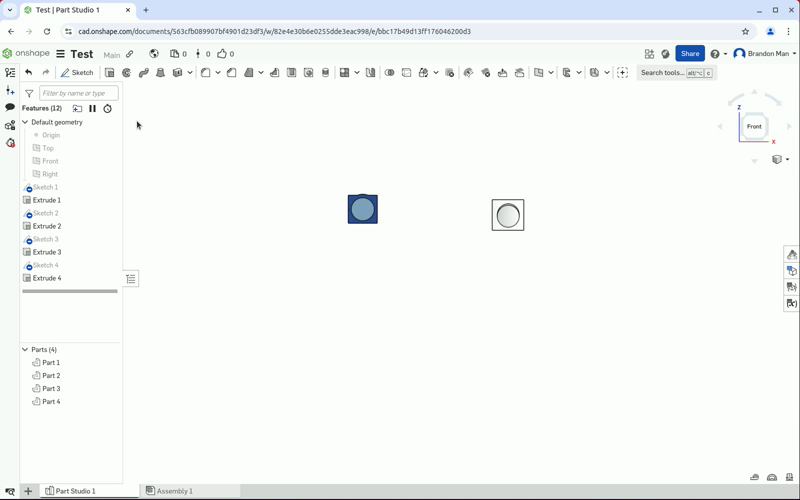
key(shift+h)
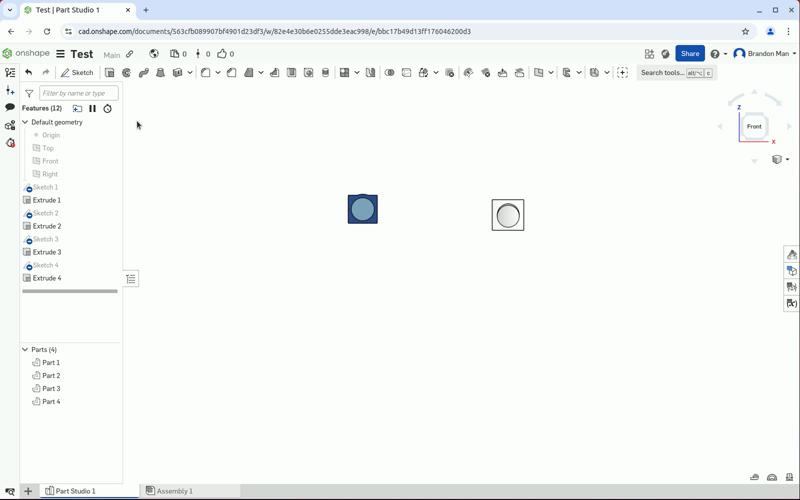
key(shift+h)
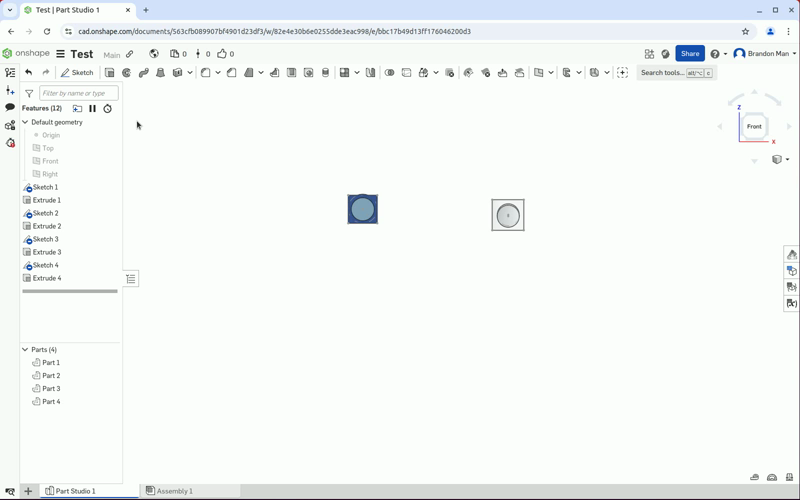
key(shift+7)
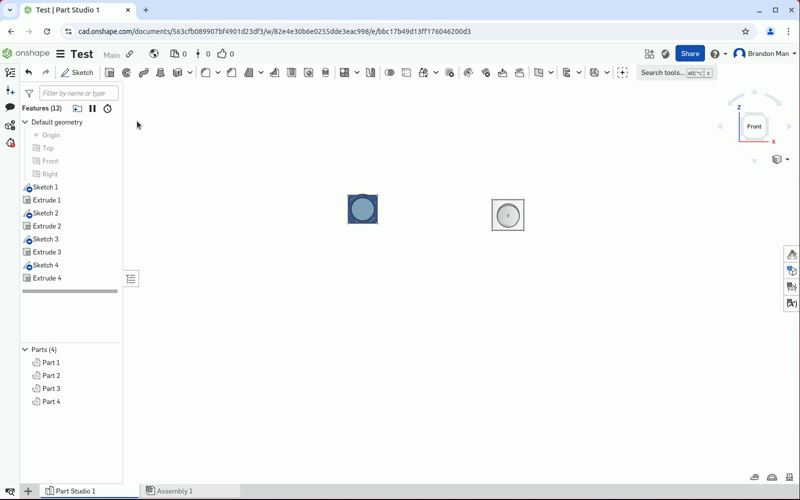
key(left, 2)
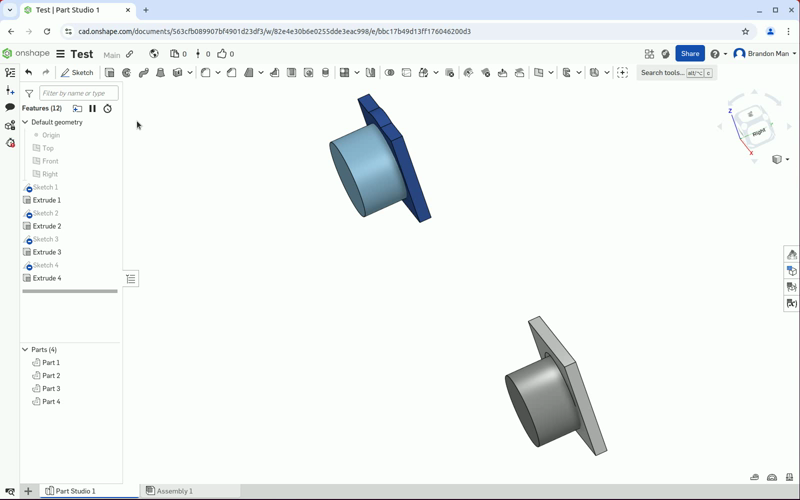
key(down, 2)
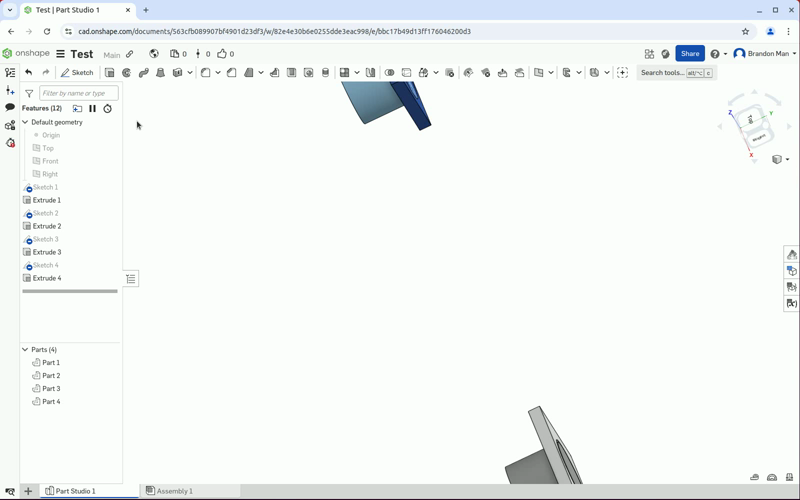
key(up, 2)
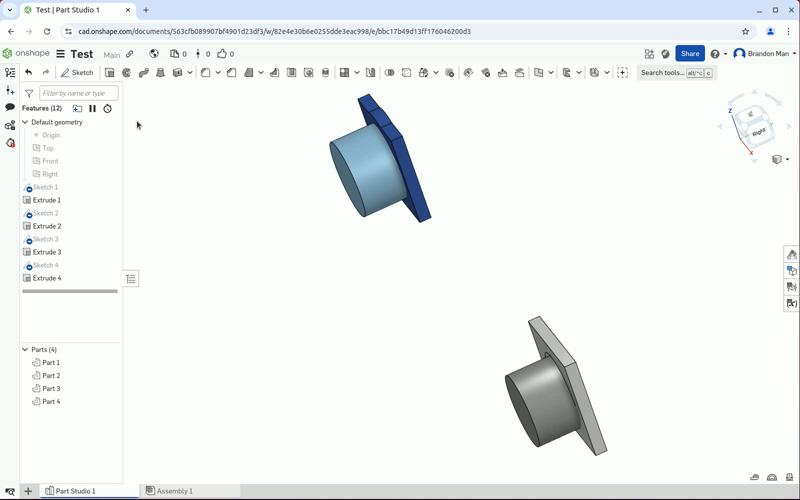
key(right, 2)
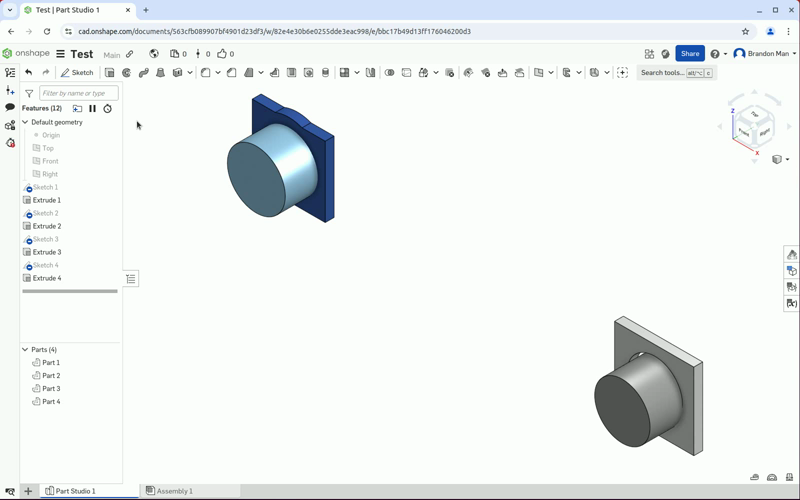
mouse_move(73, 189)
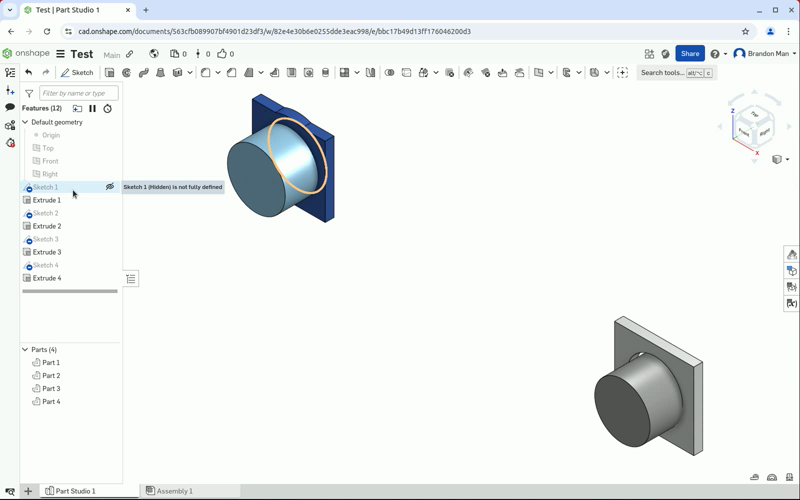
click(73, 189)